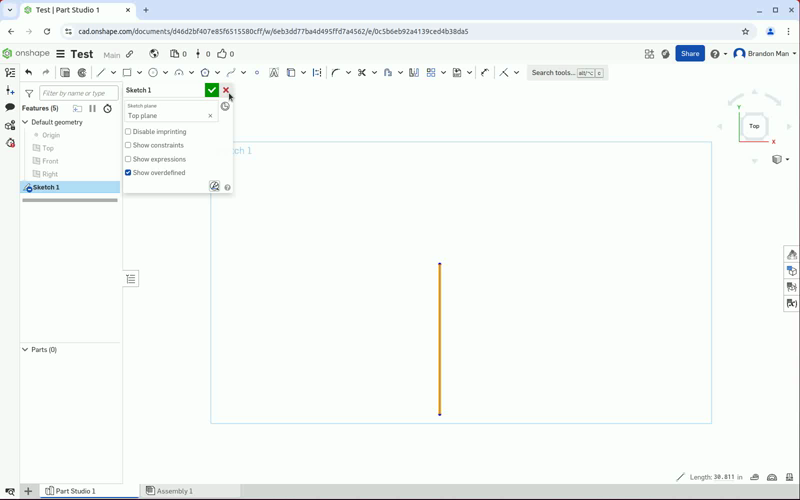
key(shift+h)
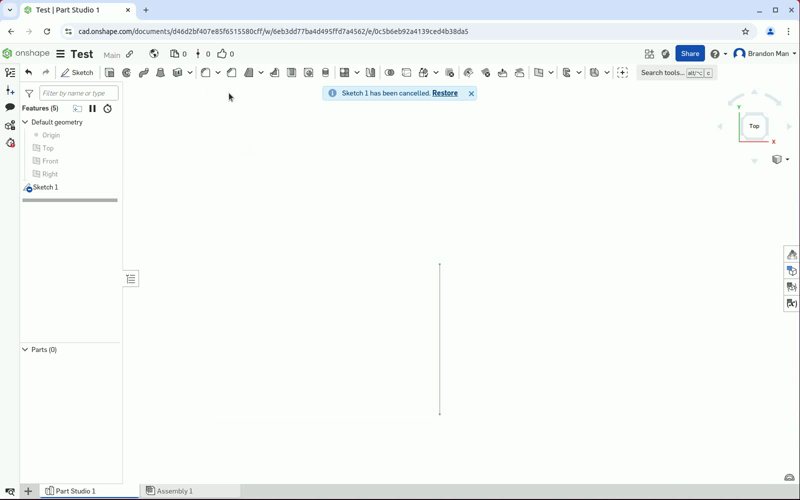
key(shift+s)
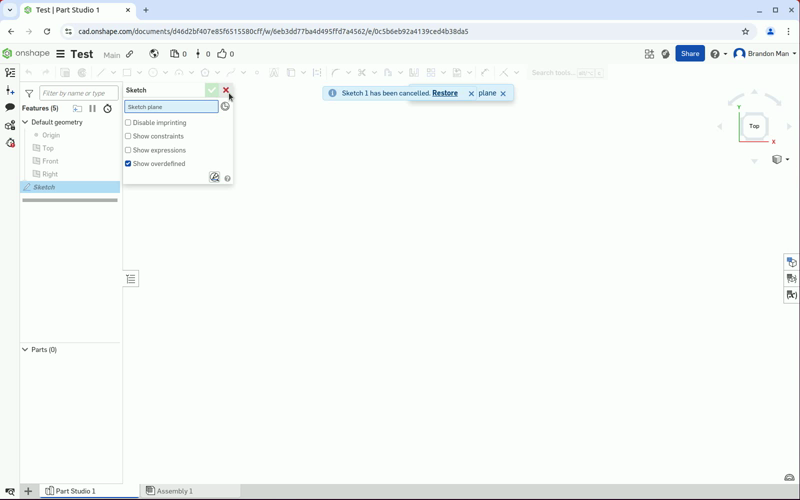
mouse_move(73, 150)
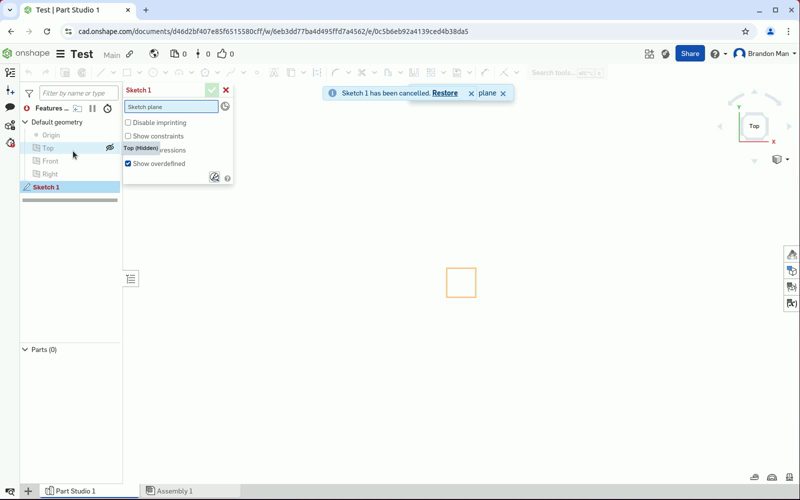
click(73, 150)
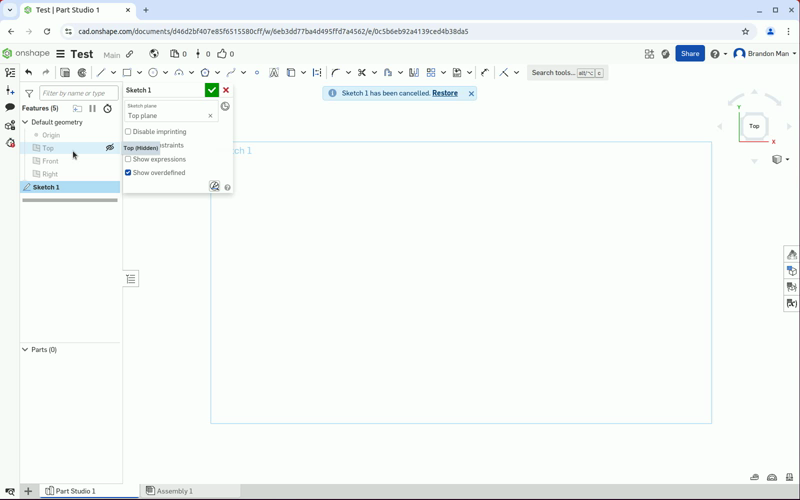
mouse_move(73, 352)
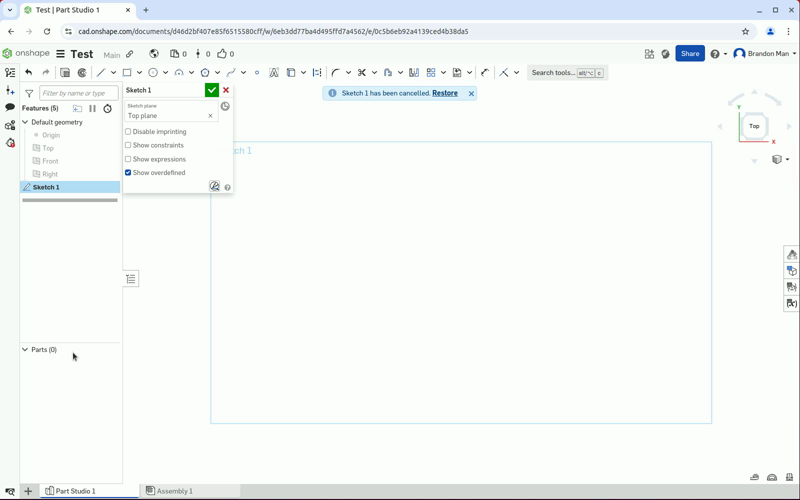
key(y)
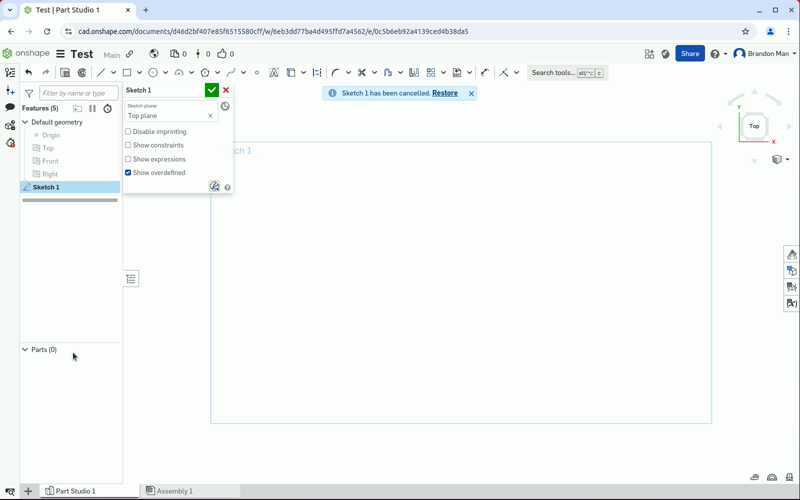
key(a)
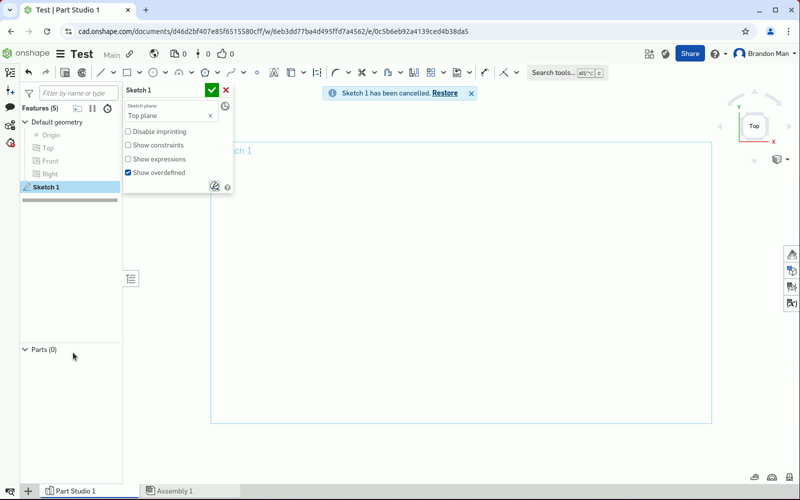
key_down(shift)
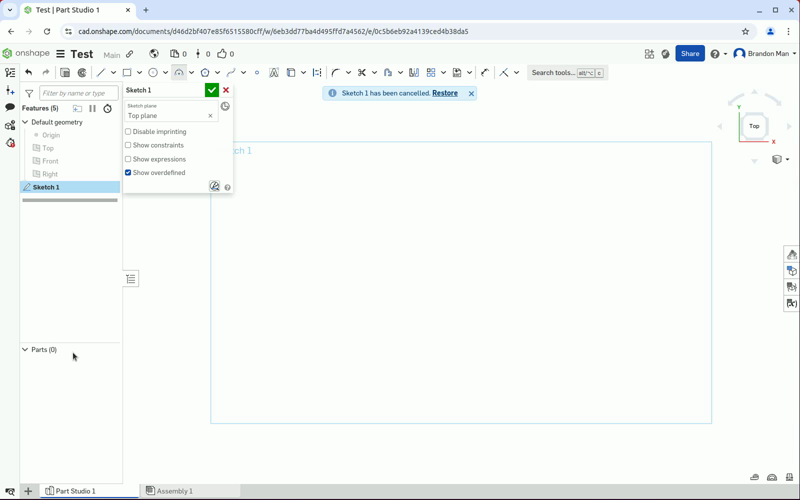
mouse_move(348, 352)
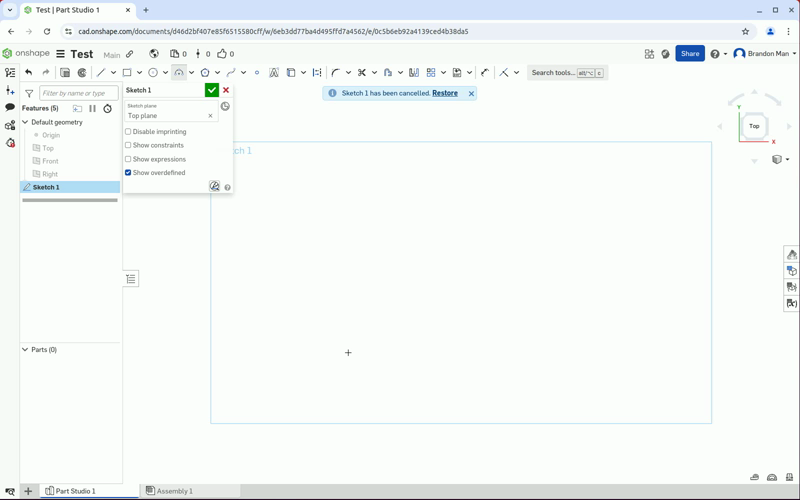
click(348, 352)
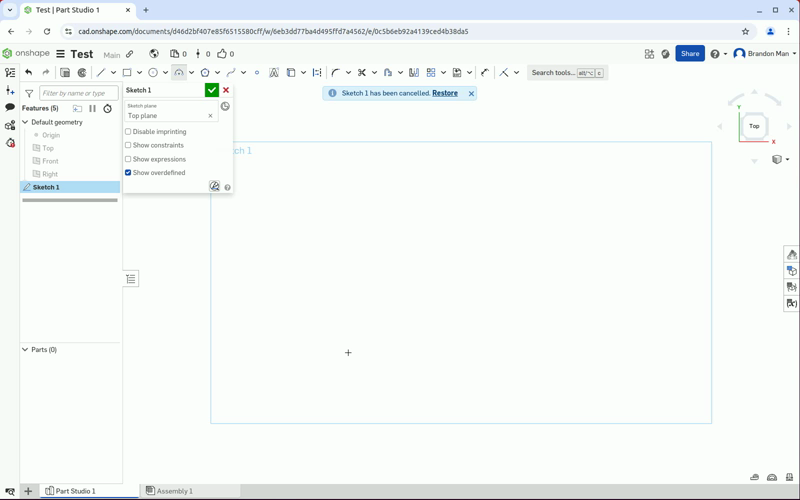
key_up(shift)
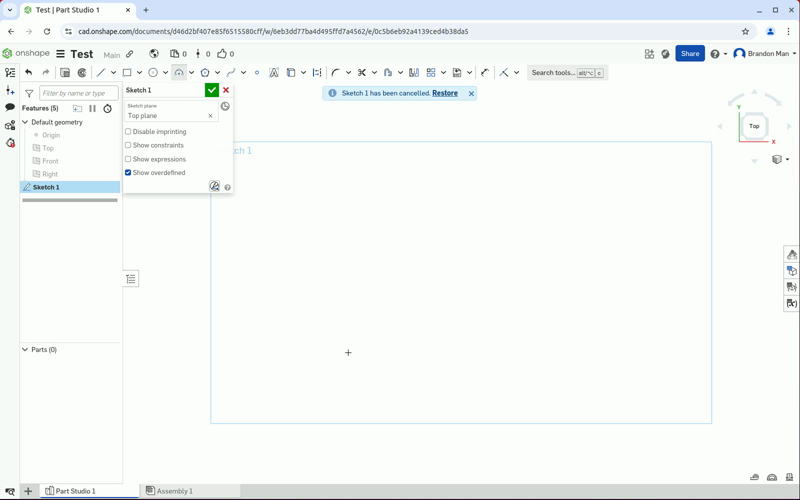
key_down(shift)
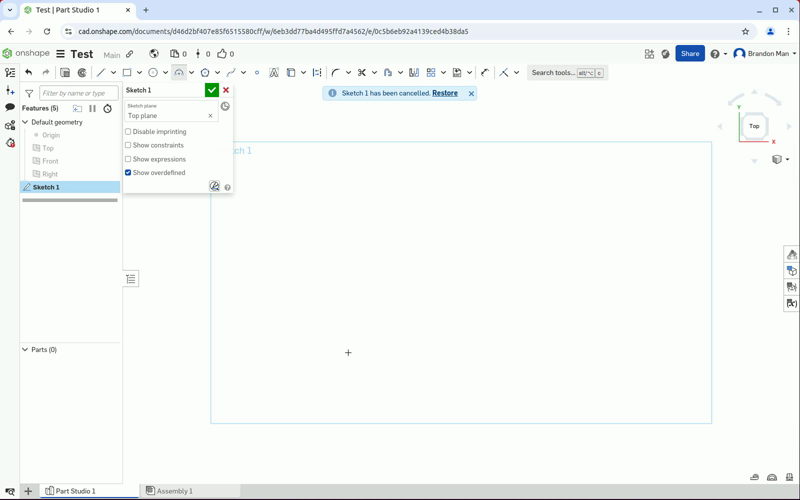
mouse_move(383, 387)
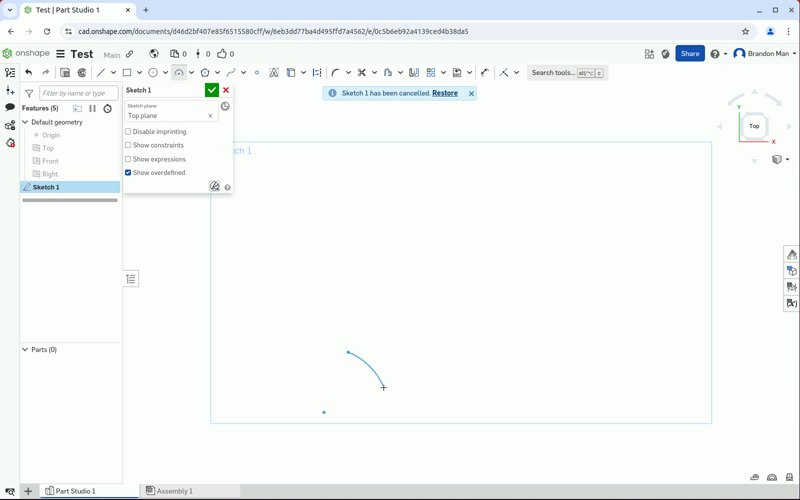
click(383, 387)
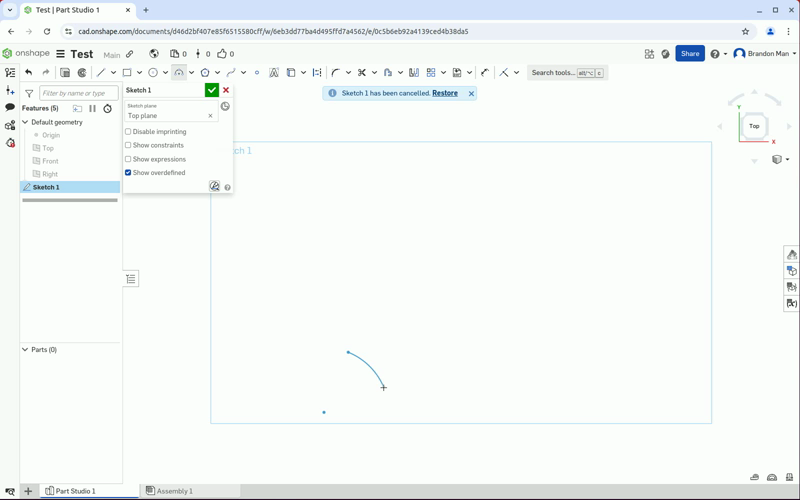
mouse_move(358, 377)
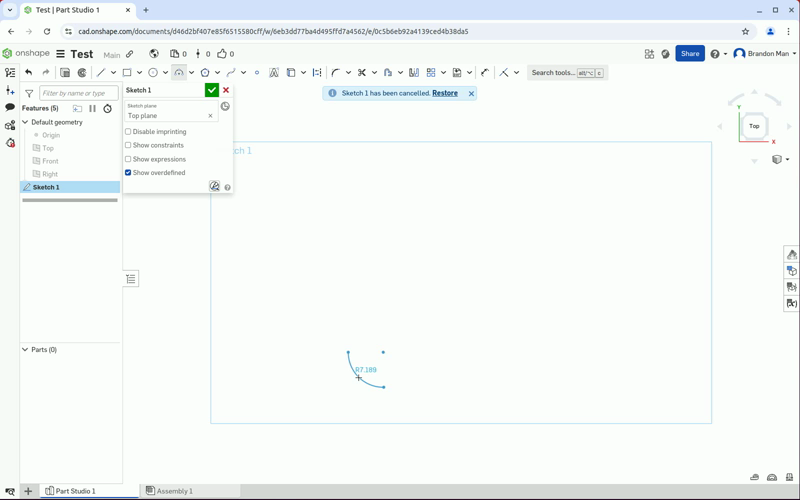
click(358, 377)
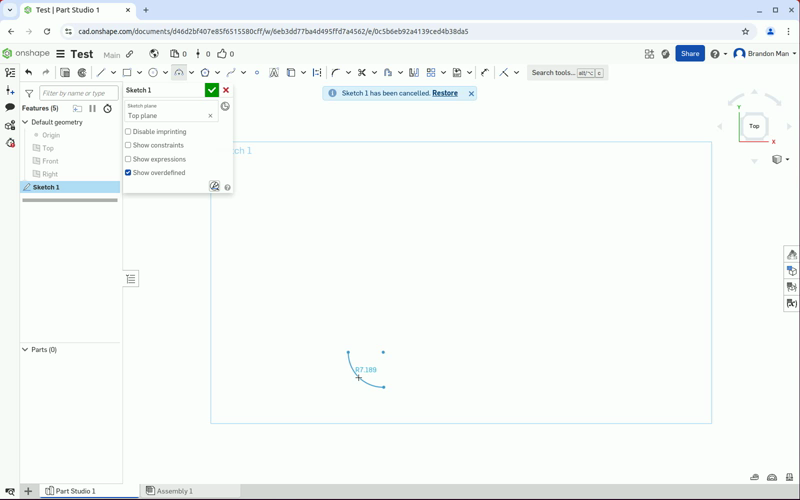
key_up(shift)
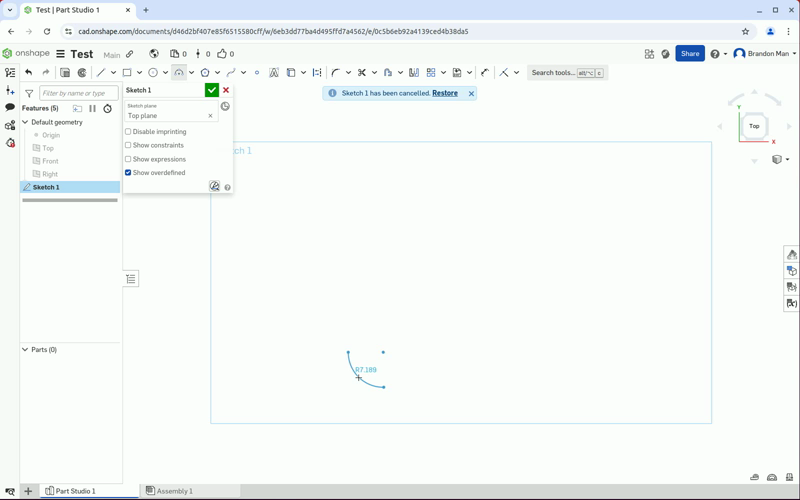
key(esc)
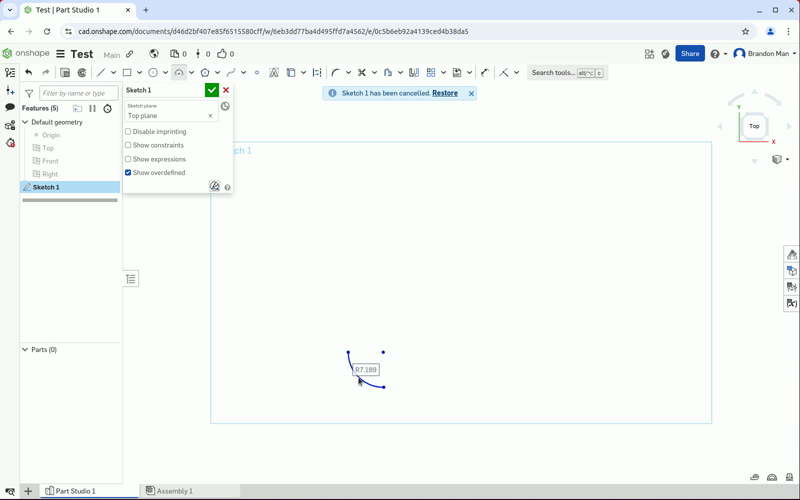
key(l)
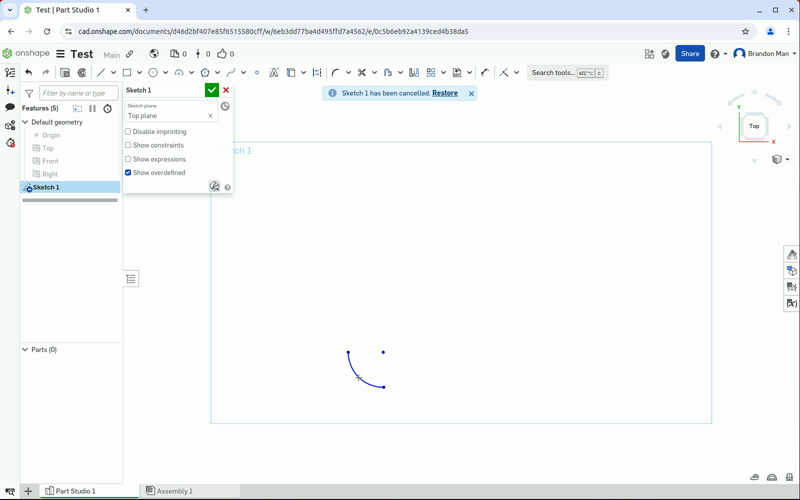
mouse_move(383, 387)
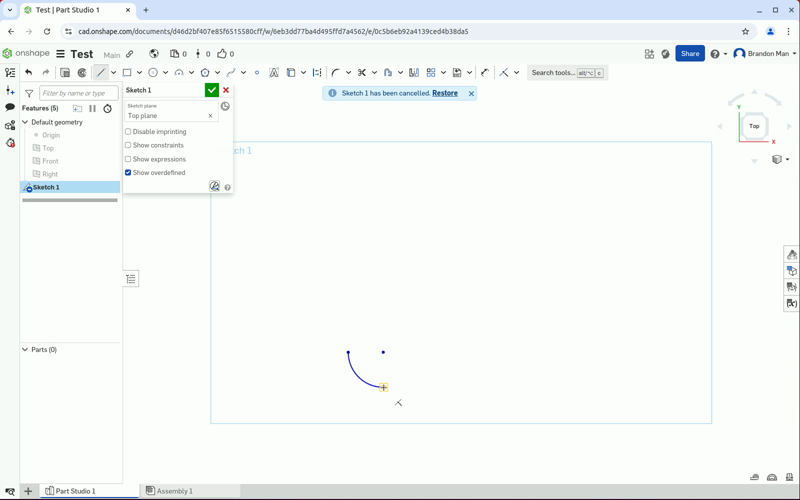
click(383, 387)
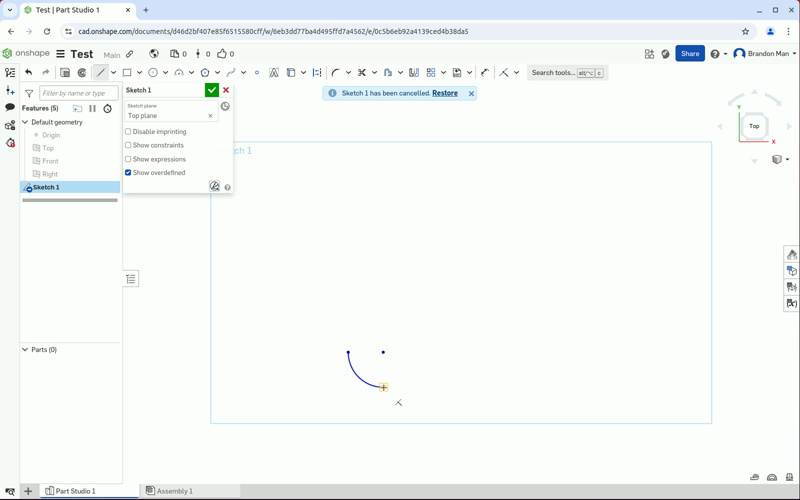
key_down(shift)
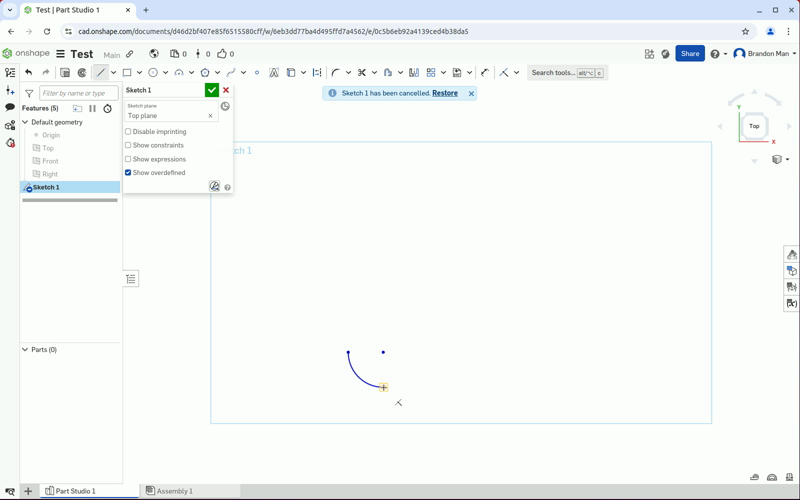
mouse_move(536, 387)
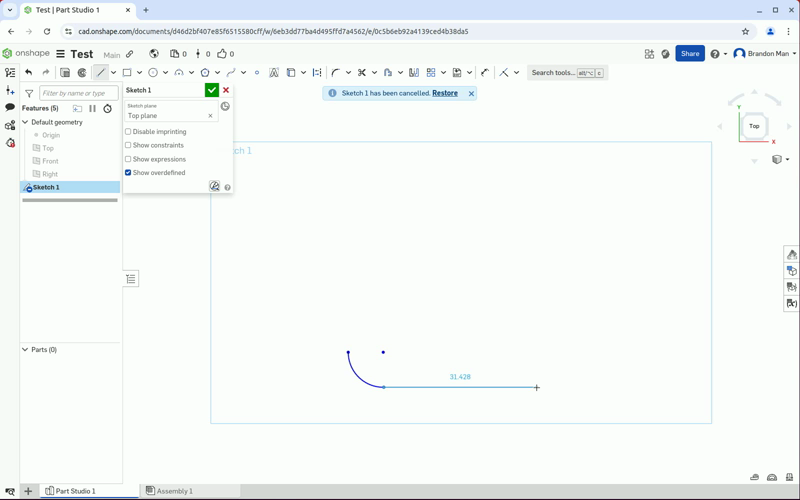
click(536, 387)
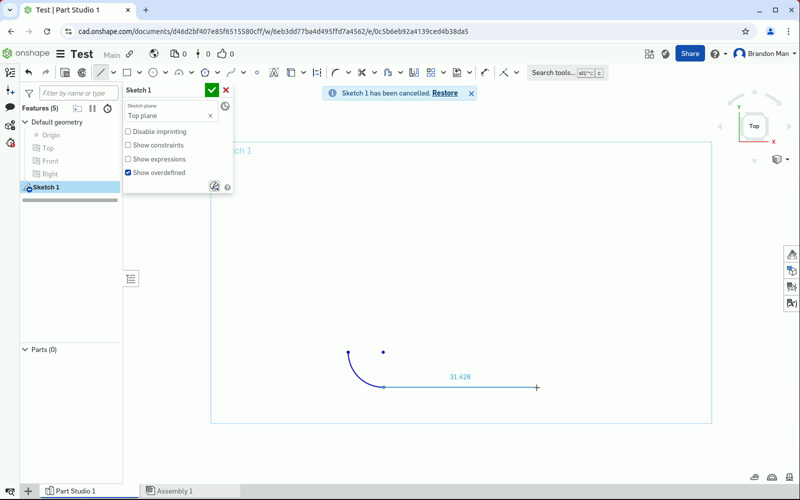
key_up(shift)
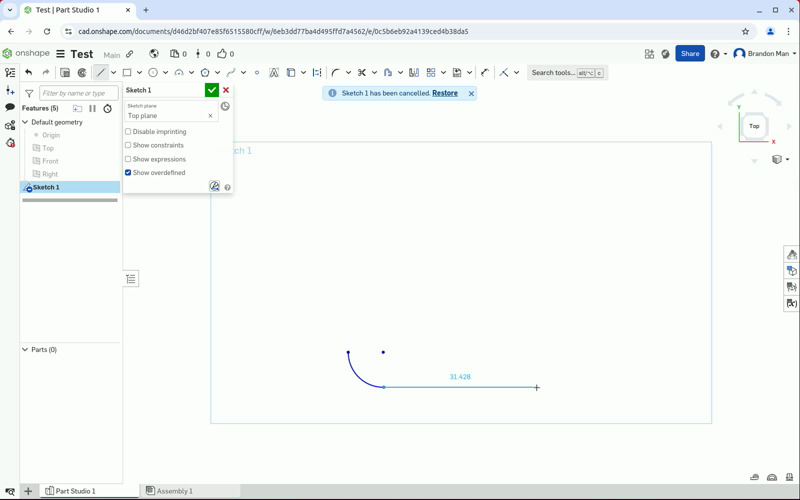
key(esc)
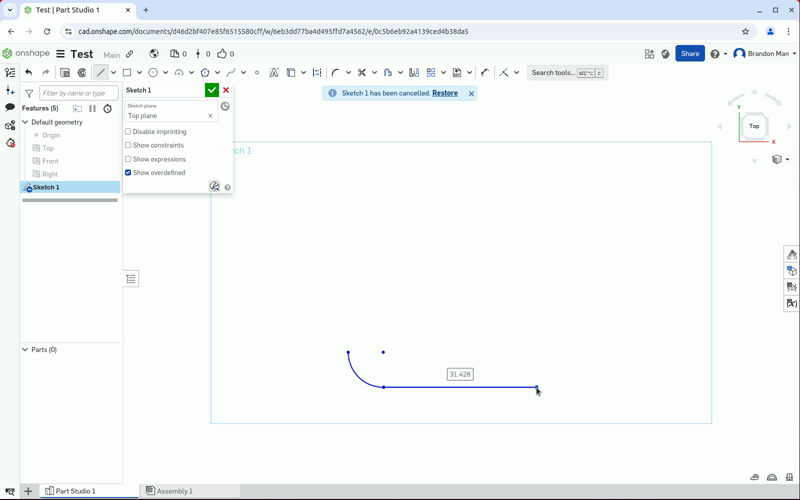
key(a)
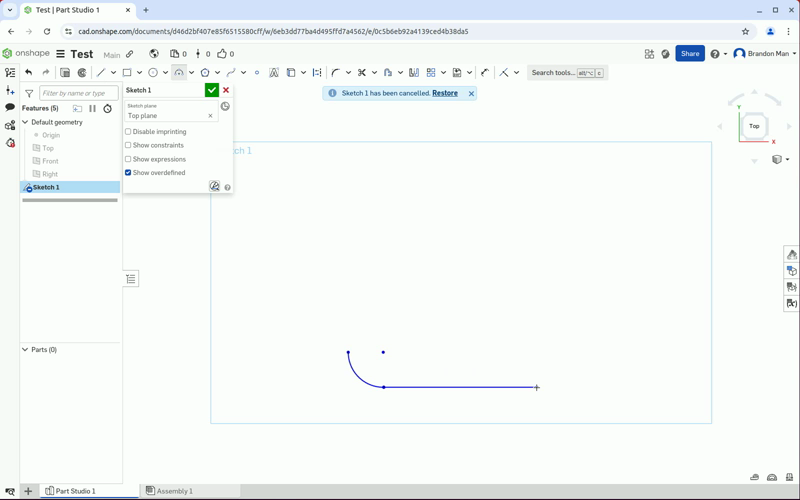
mouse_move(536, 387)
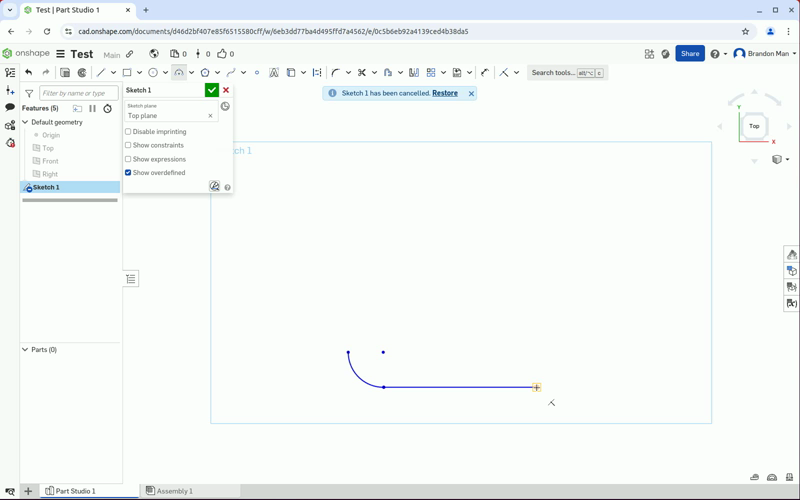
click(536, 387)
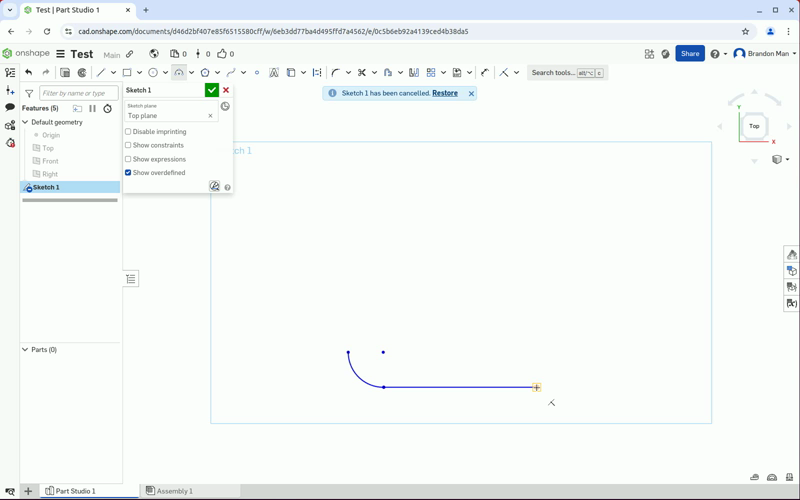
key_down(shift)
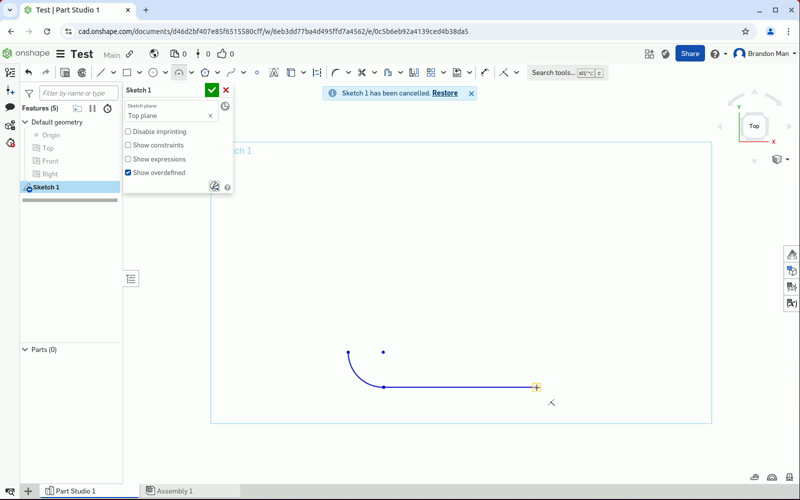
mouse_move(572, 352)
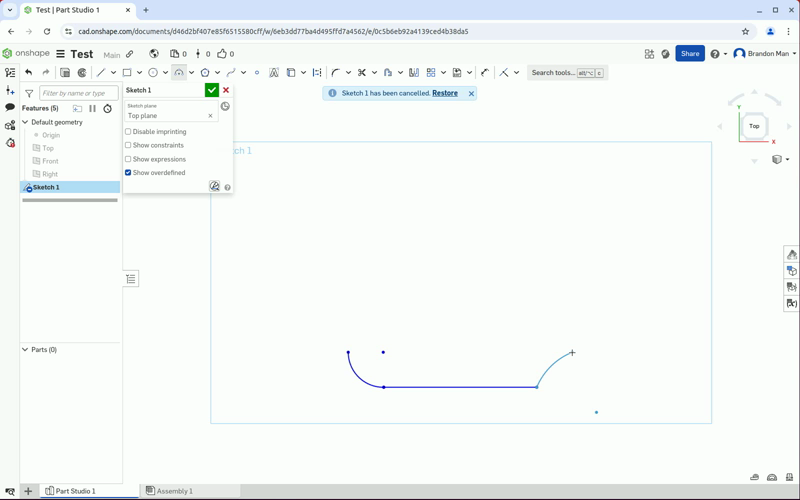
click(572, 352)
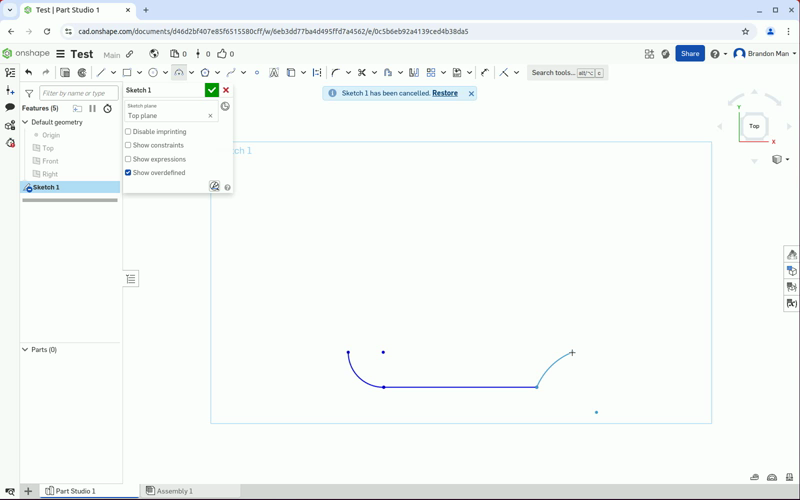
mouse_move(561, 377)
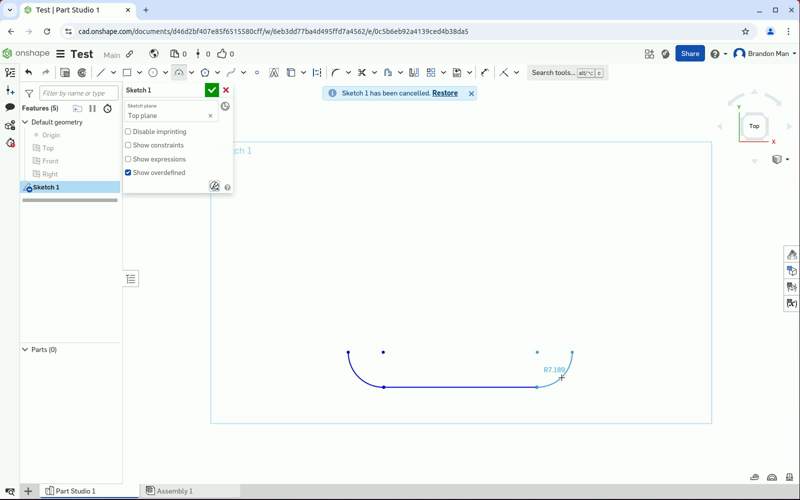
click(561, 377)
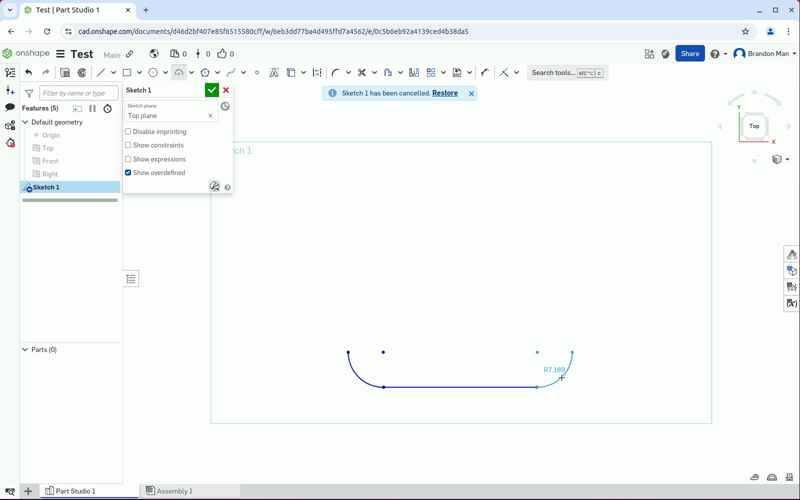
key_up(shift)
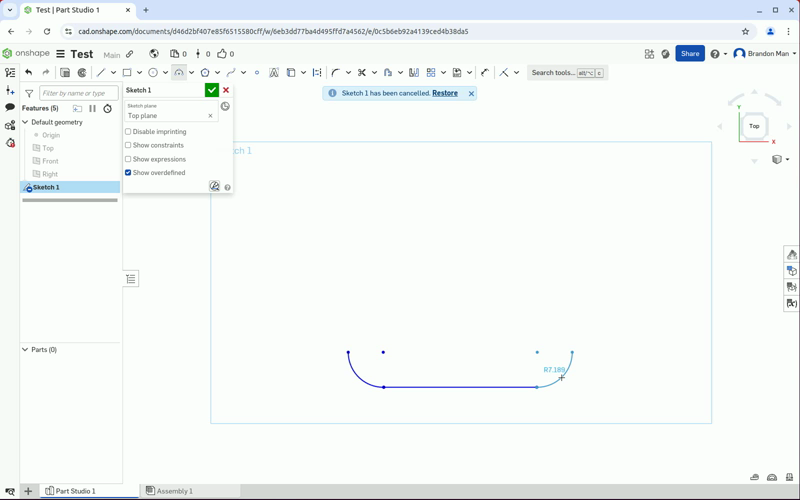
key(esc)
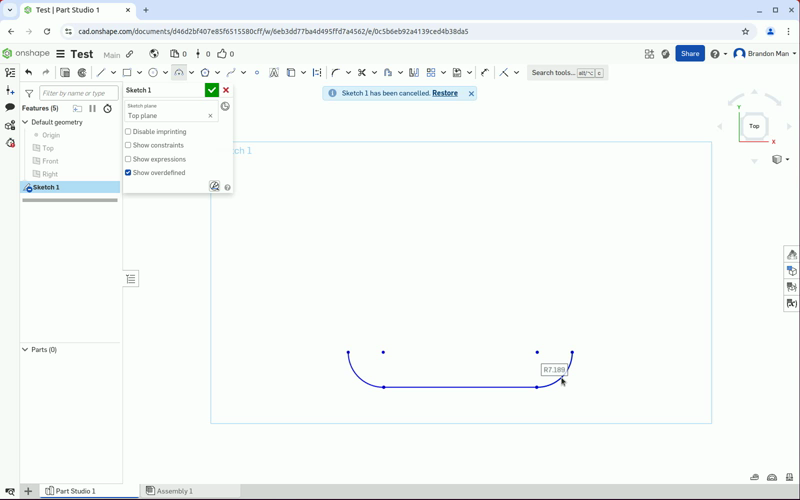
key(l)
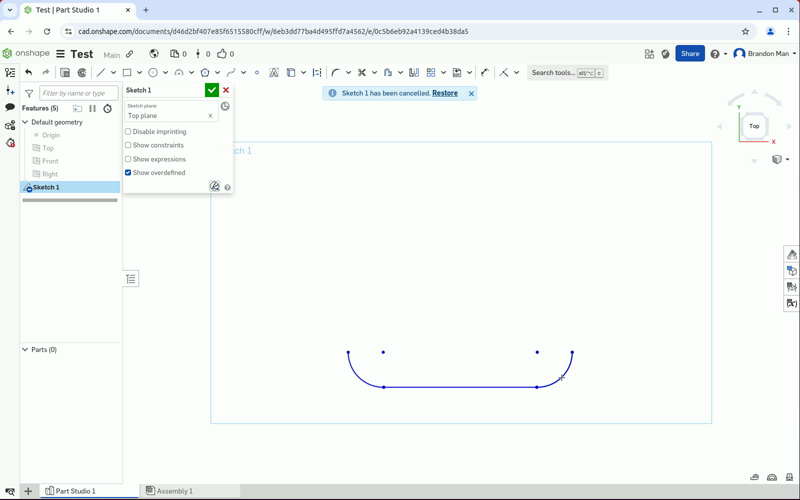
mouse_move(572, 352)
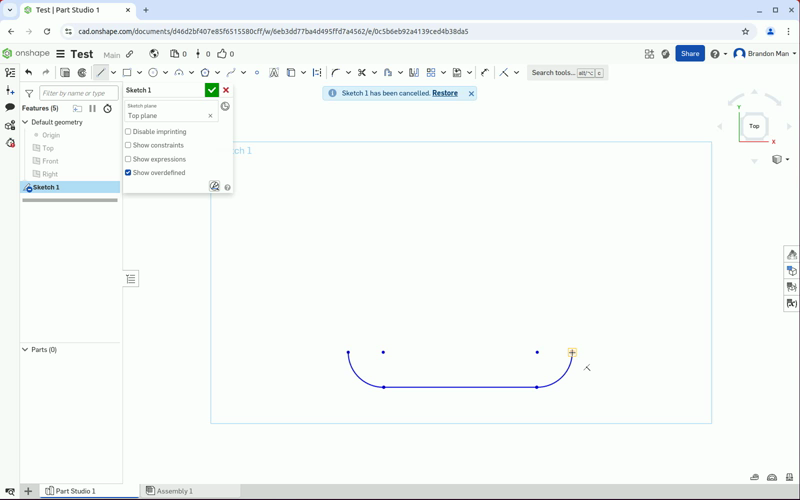
click(572, 352)
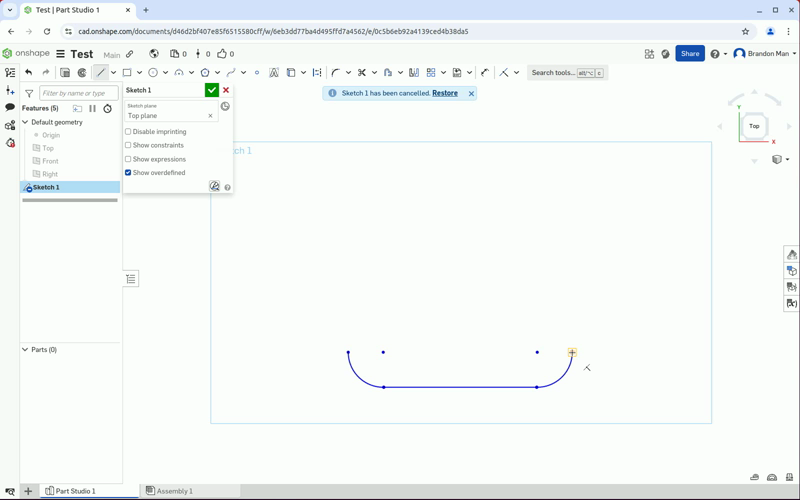
key_down(shift)
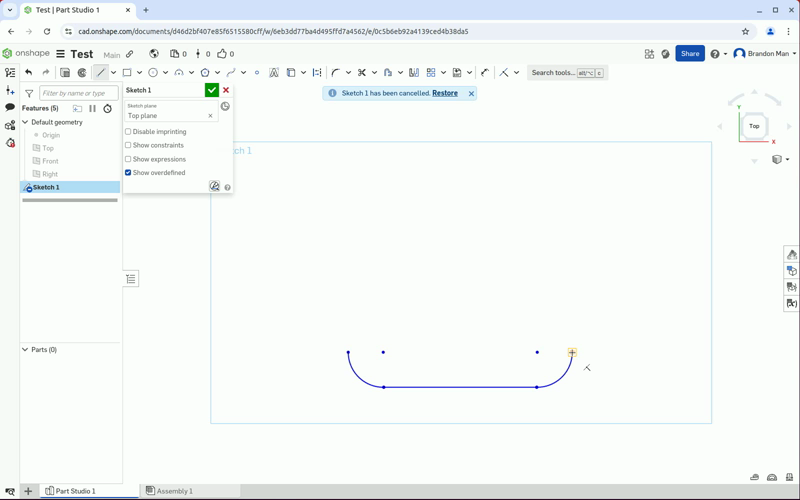
mouse_move(572, 213)
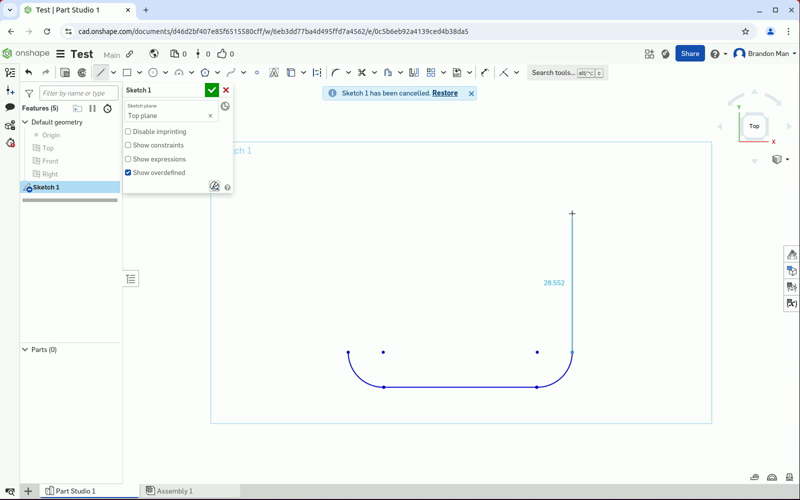
click(572, 213)
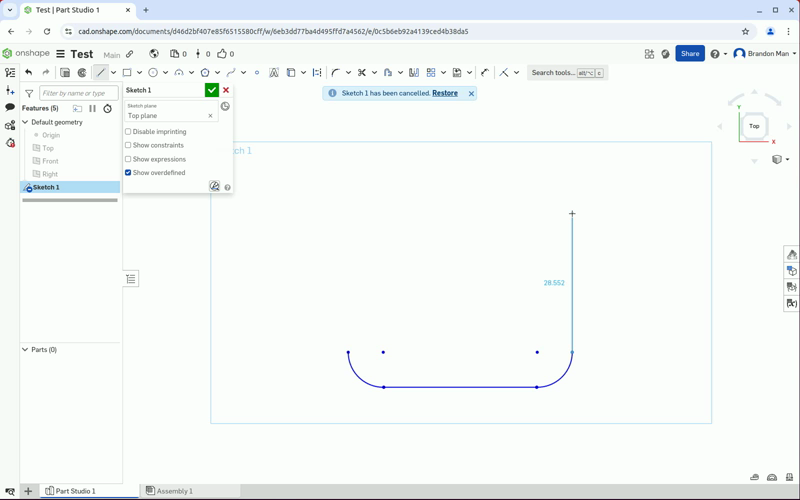
key_up(shift)
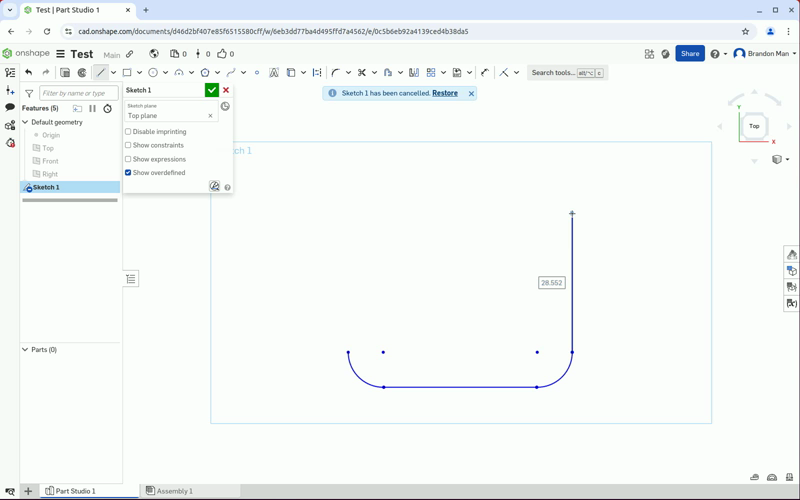
key(esc)
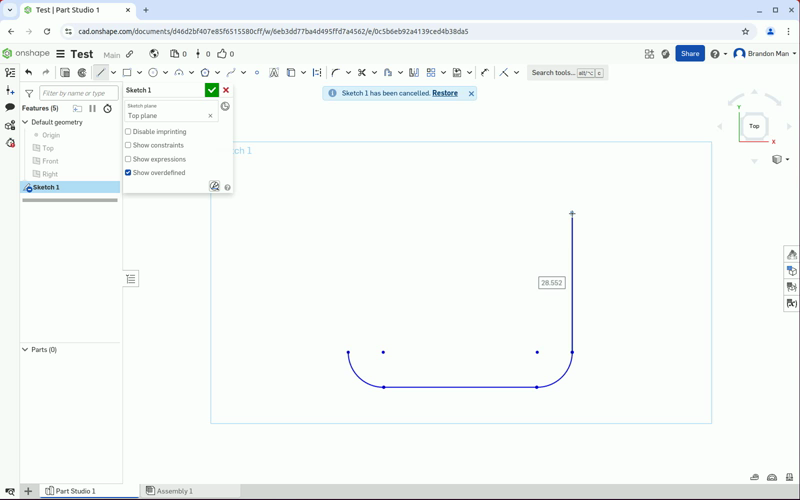
key(a)
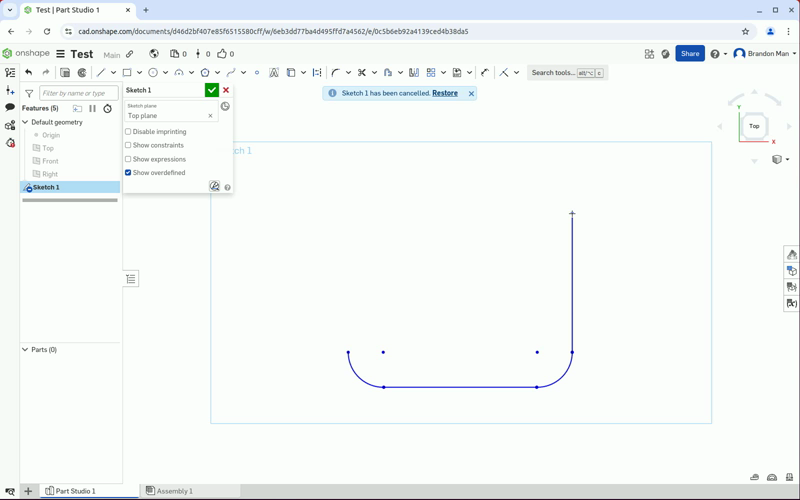
mouse_move(572, 213)
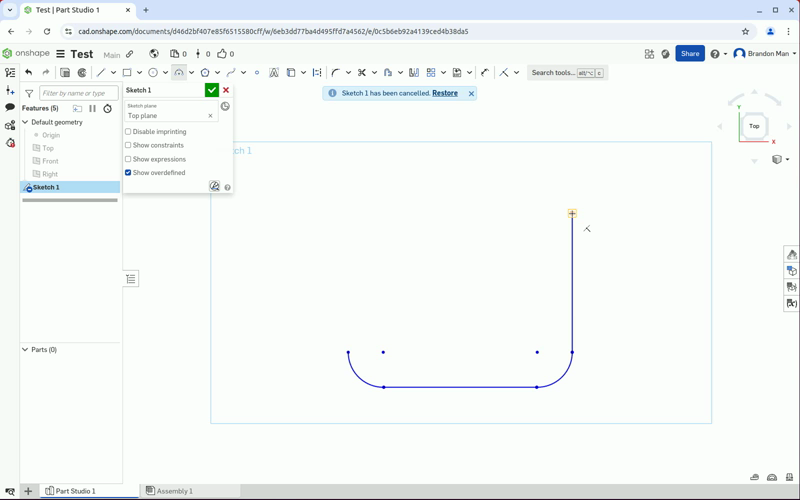
click(572, 213)
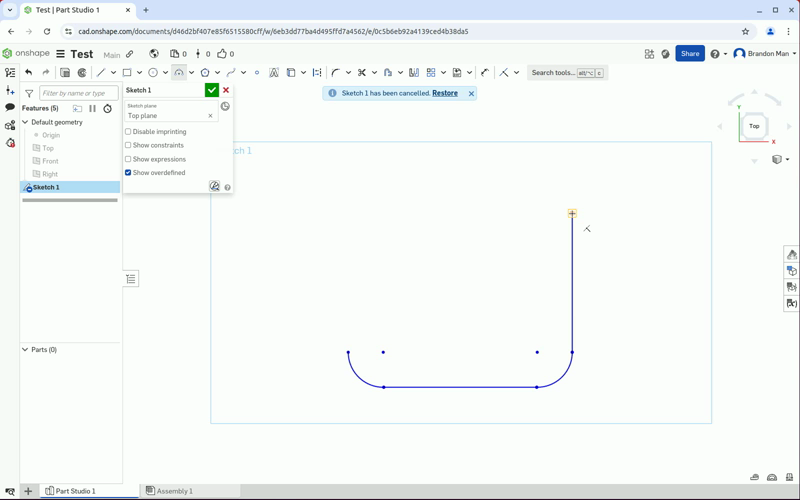
key_down(shift)
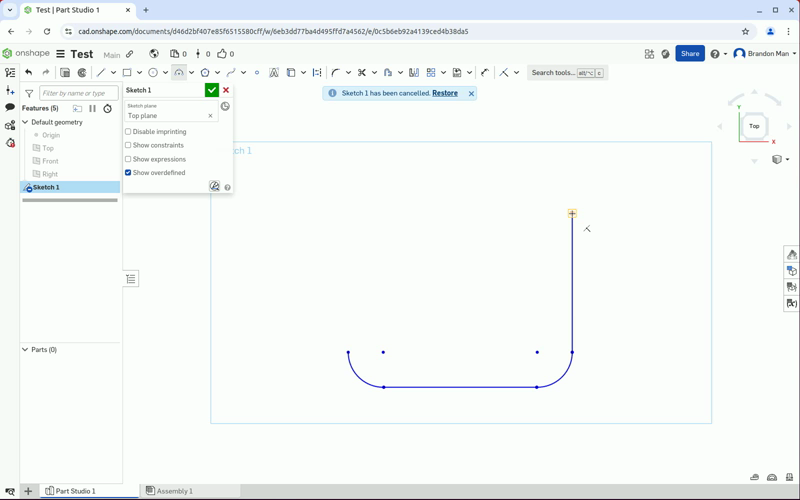
mouse_move(536, 177)
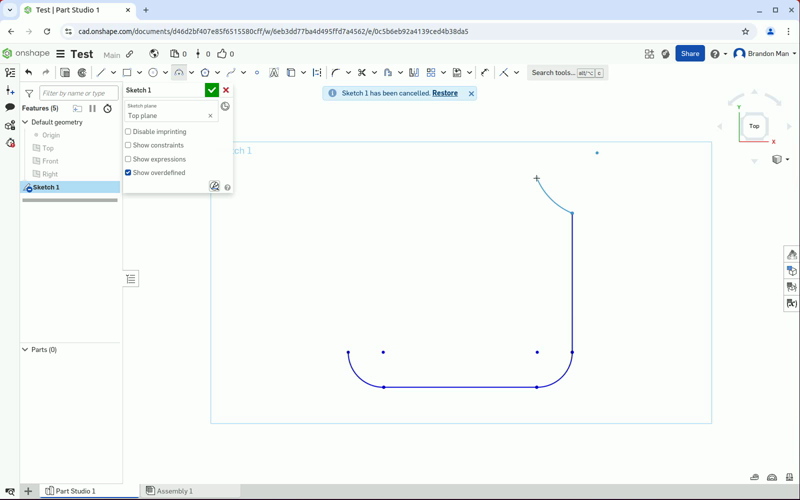
click(536, 177)
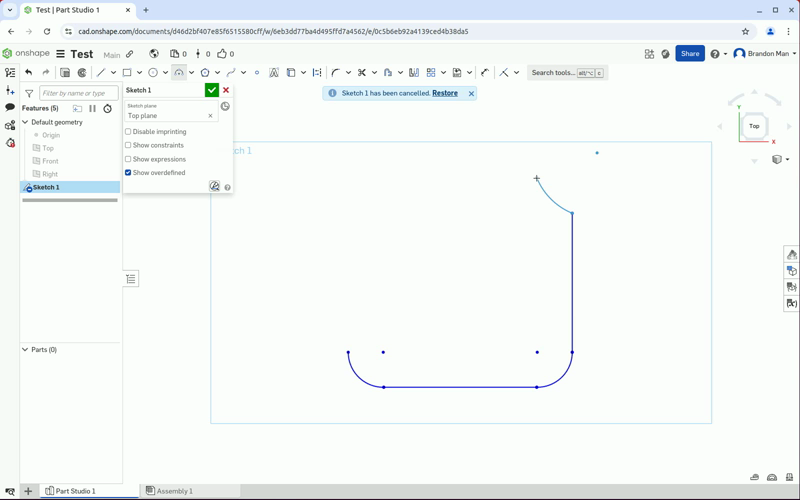
mouse_move(561, 188)
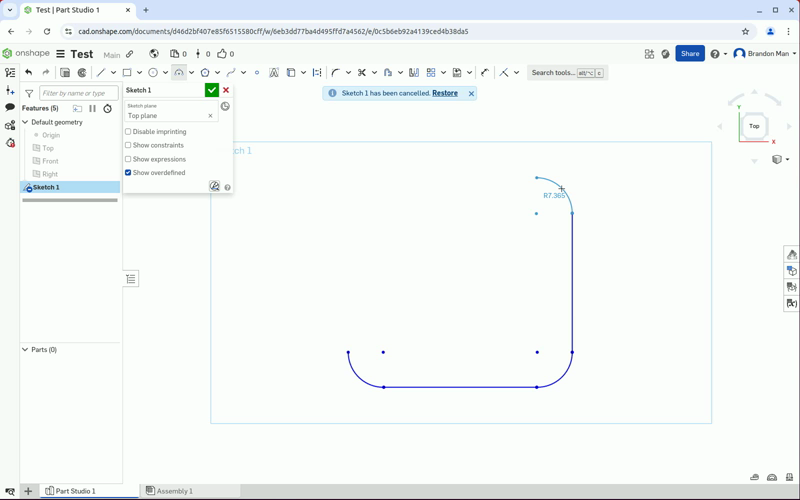
click(561, 188)
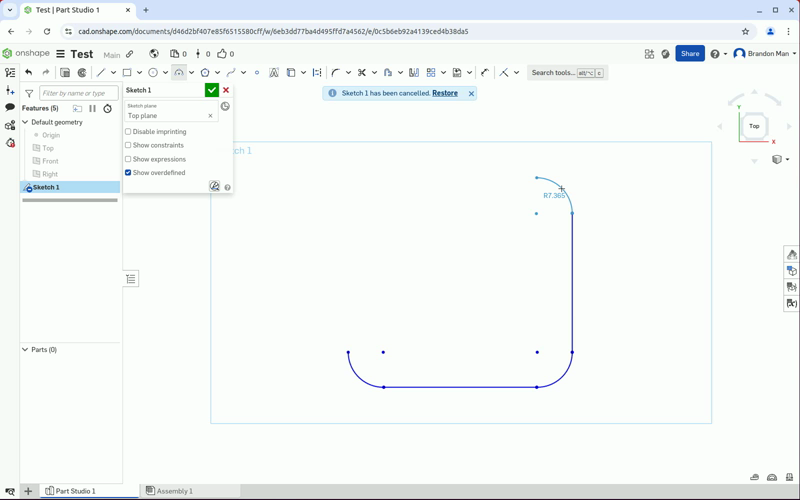
key_up(shift)
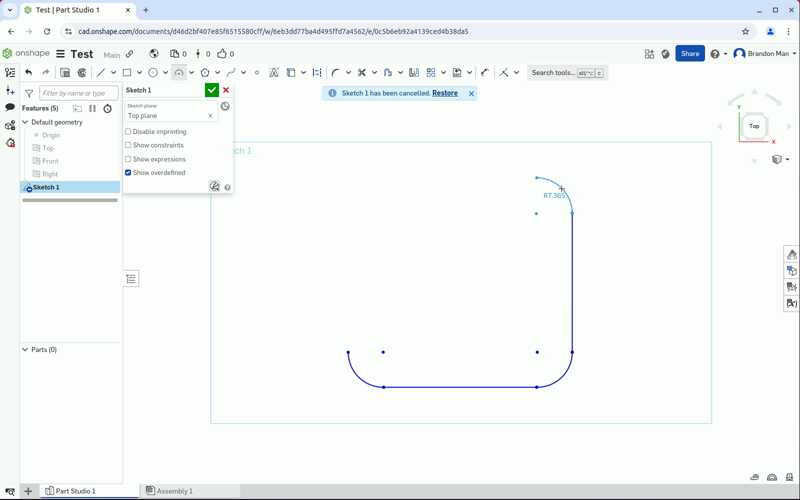
key(esc)
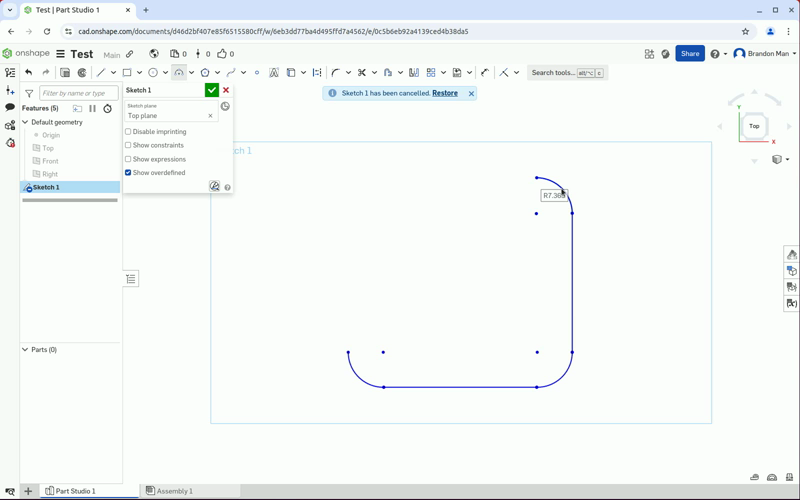
key(l)
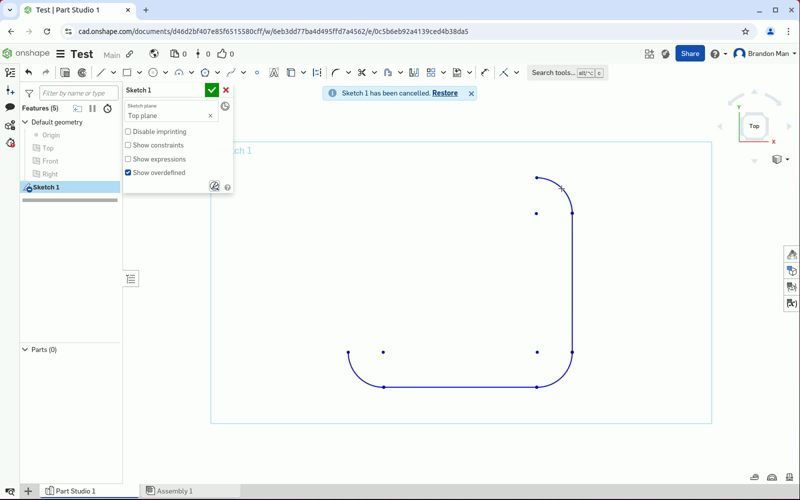
mouse_move(536, 177)
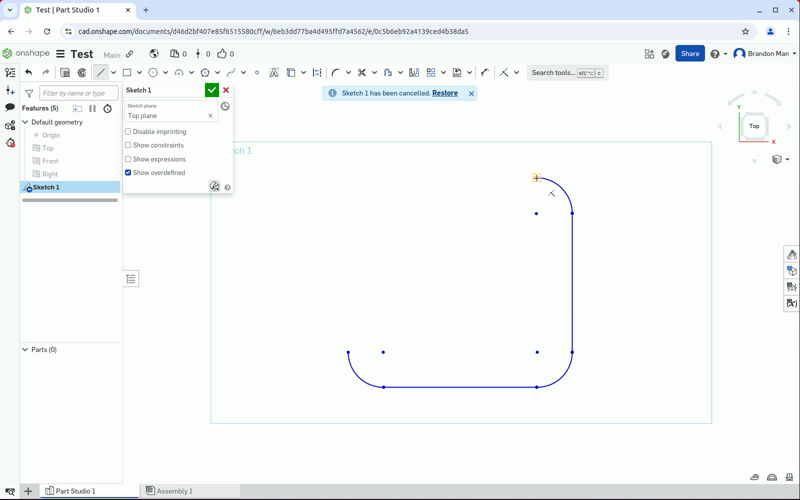
click(536, 177)
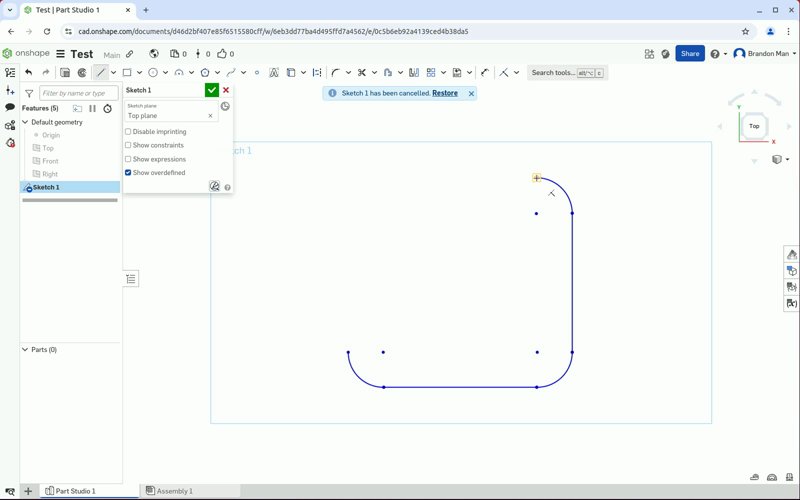
key_down(shift)
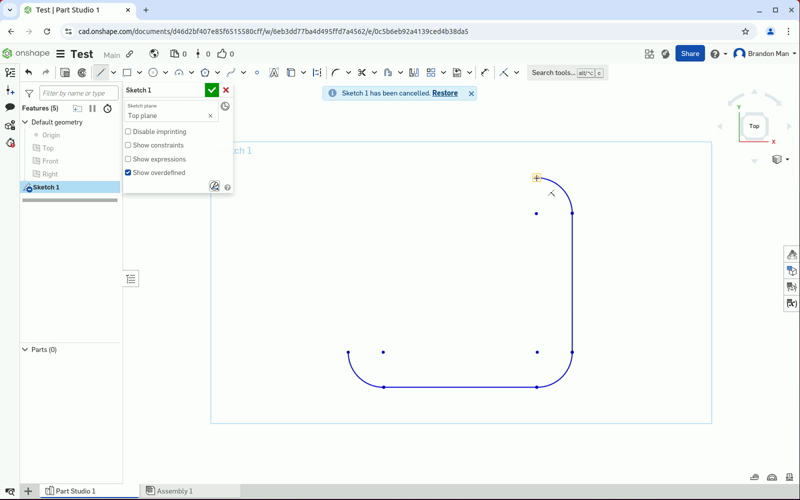
mouse_move(383, 177)
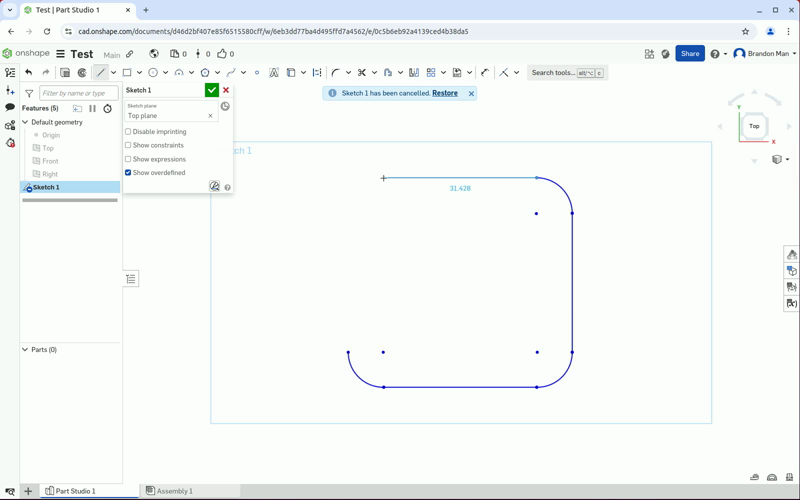
click(383, 177)
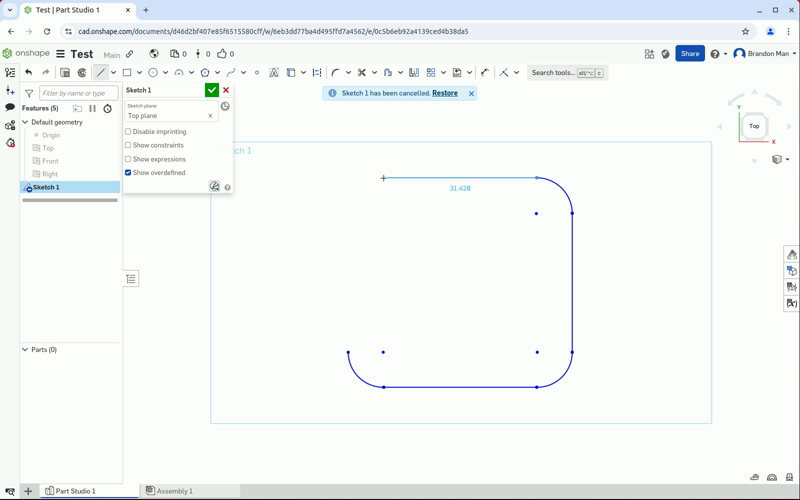
key_up(shift)
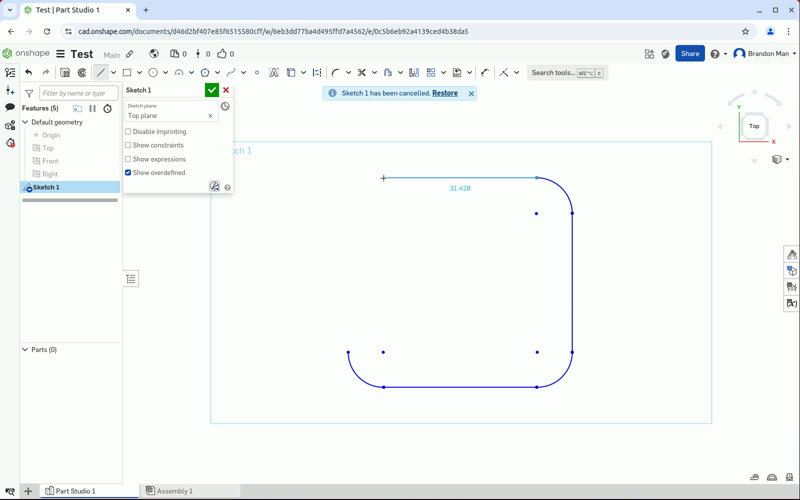
key(esc)
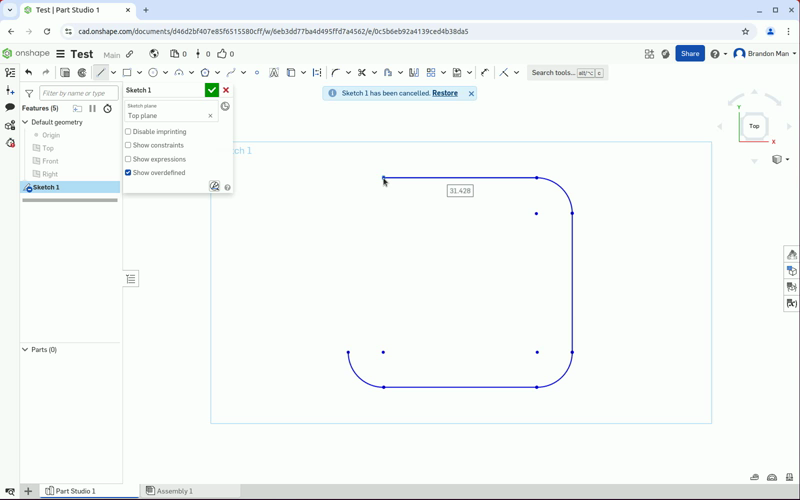
key(a)
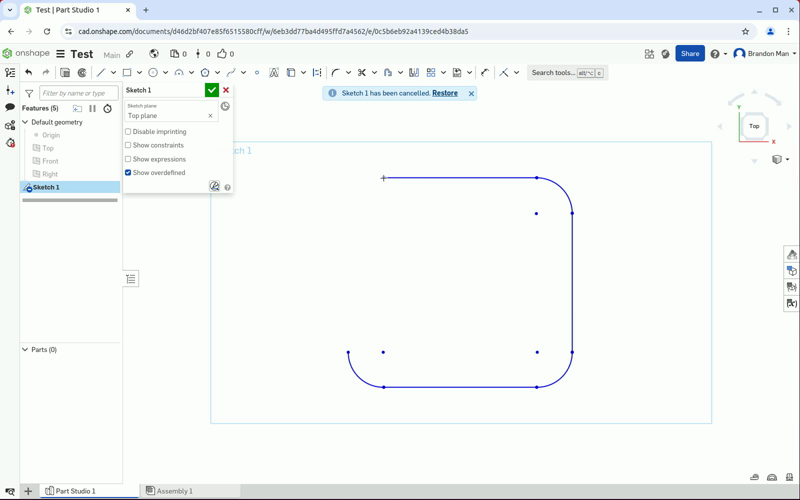
mouse_move(383, 177)
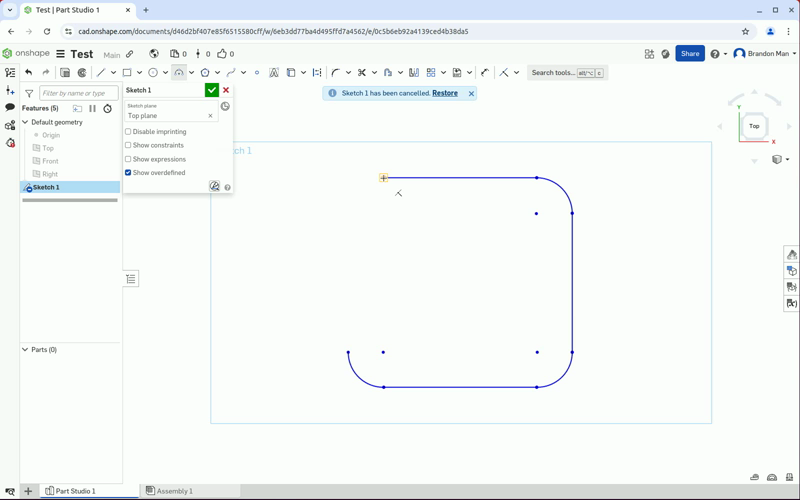
click(383, 177)
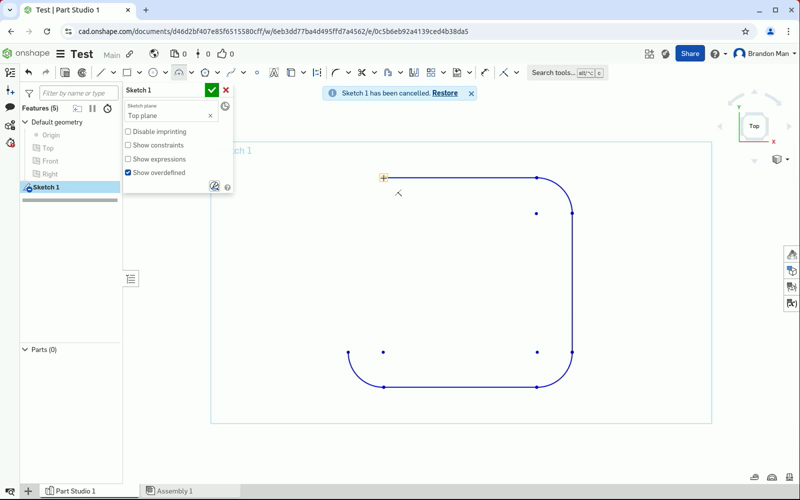
key_down(shift)
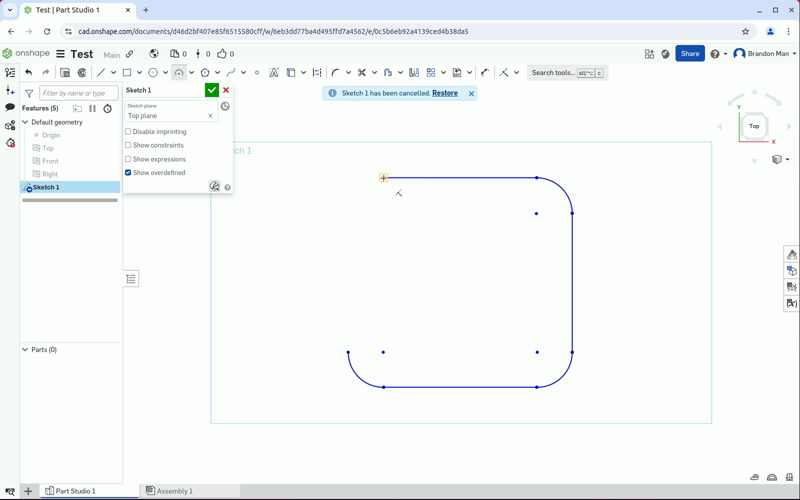
mouse_move(348, 213)
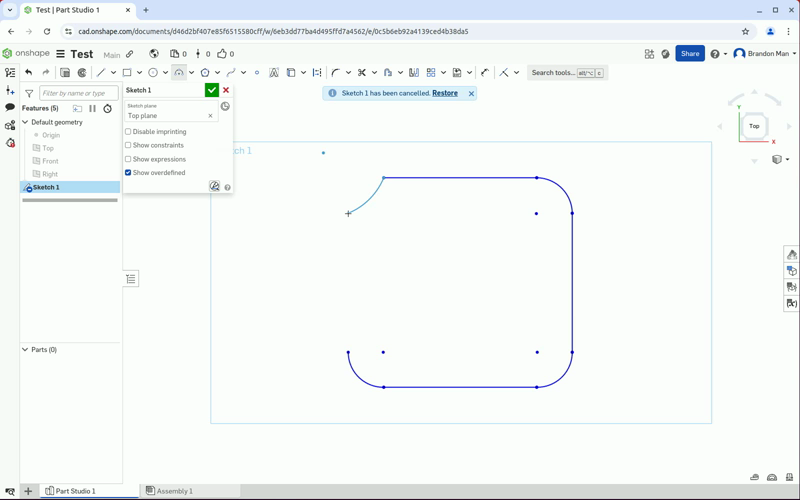
click(348, 213)
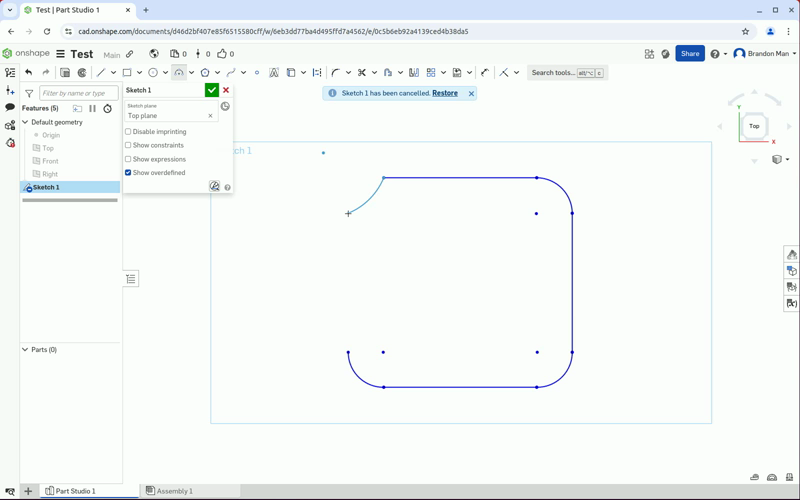
mouse_move(358, 188)
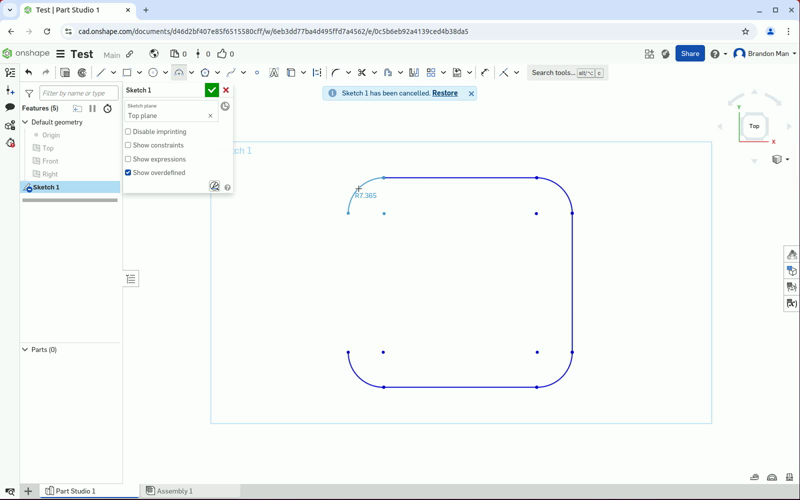
click(358, 188)
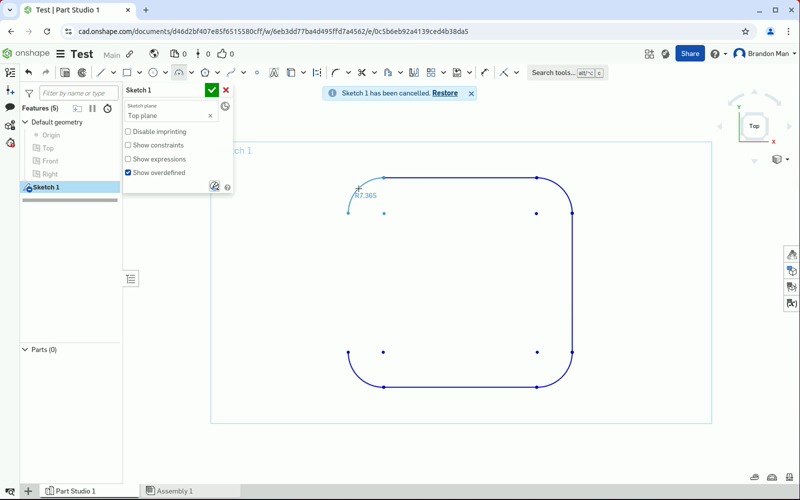
key_up(shift)
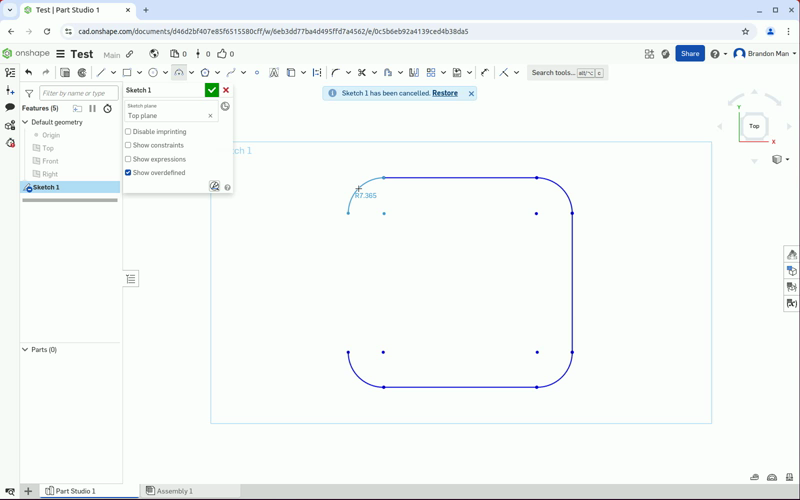
key(esc)
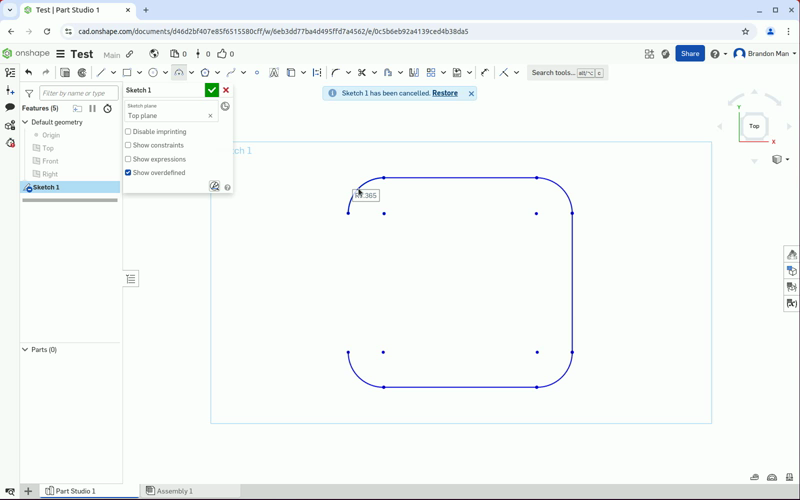
key(l)
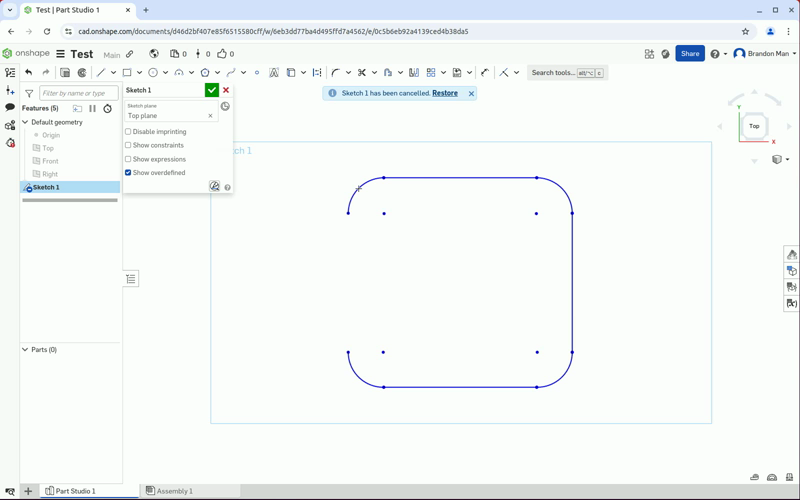
mouse_move(348, 213)
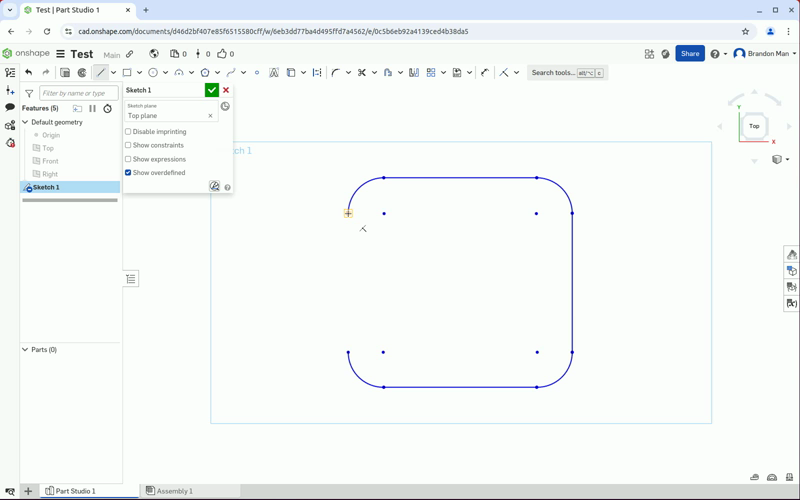
click(348, 213)
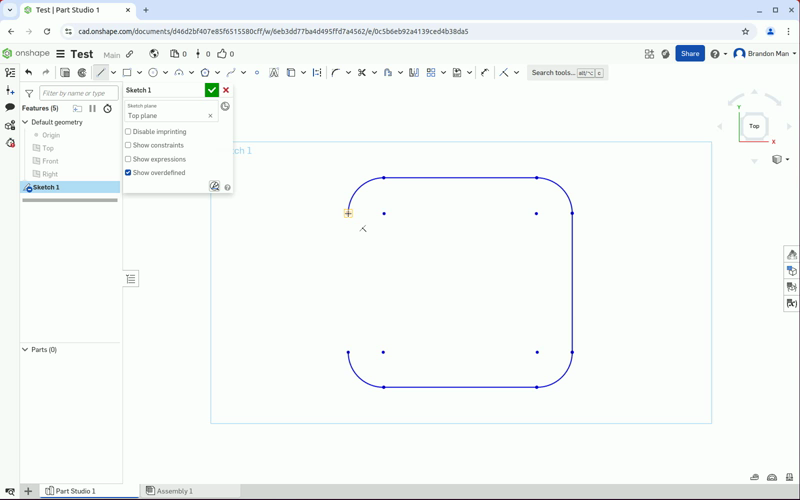
key_down(shift)
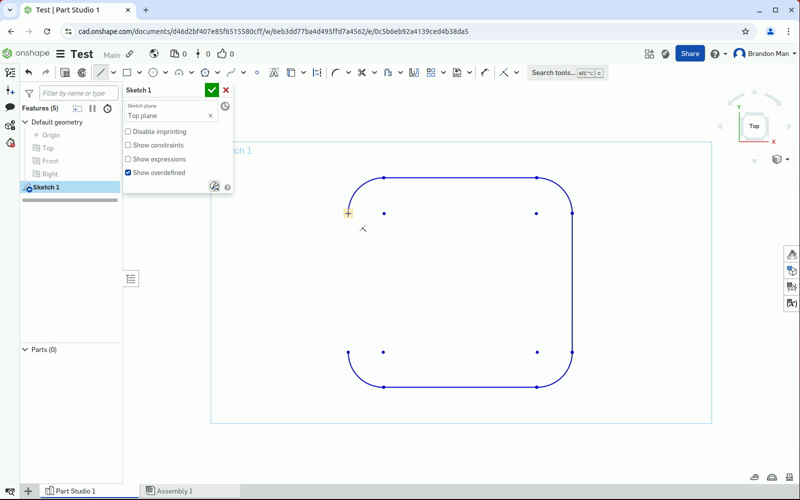
mouse_move(348, 352)
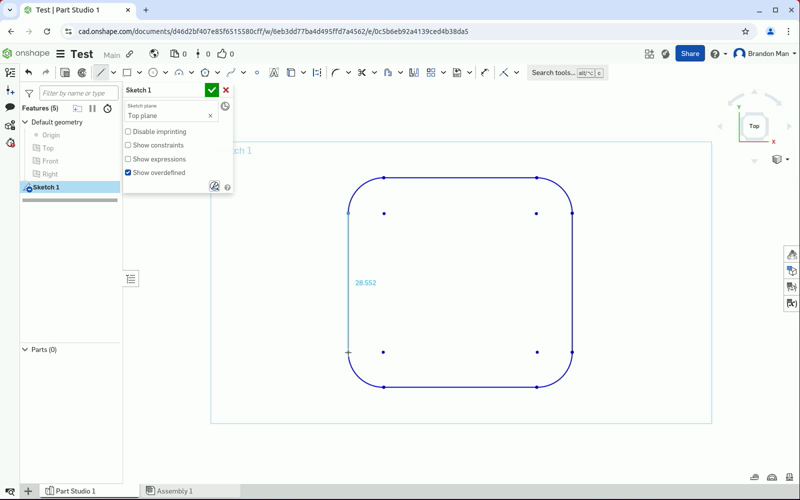
key_up(shift)
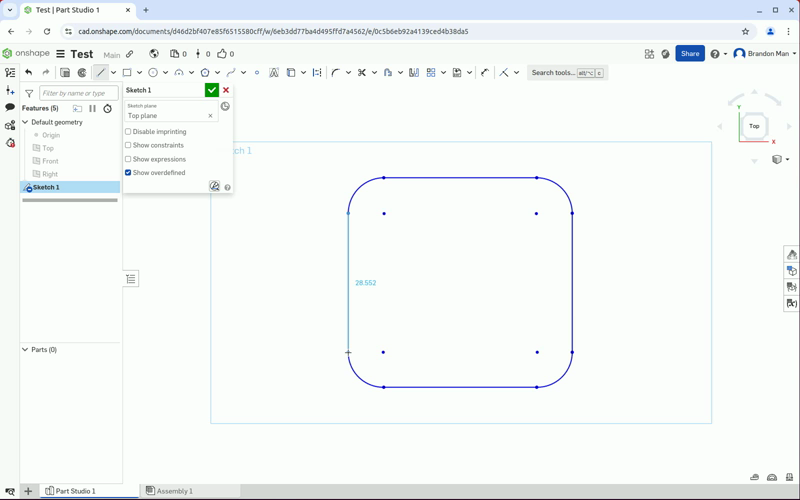
click(348, 352)
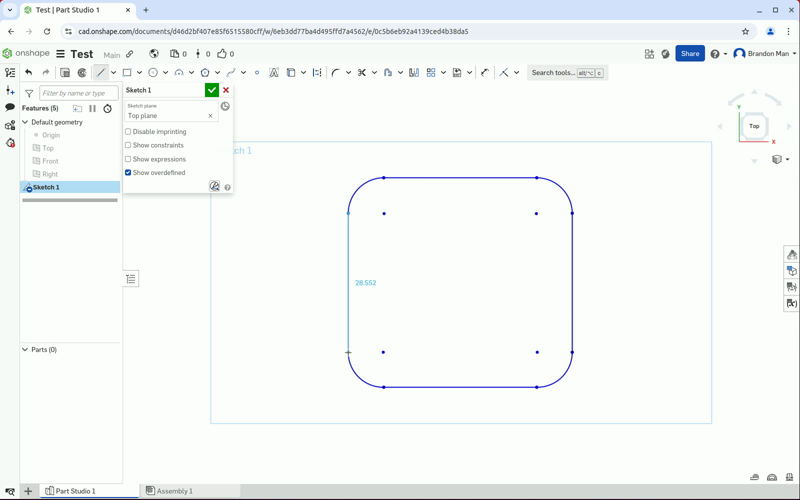
key(esc)
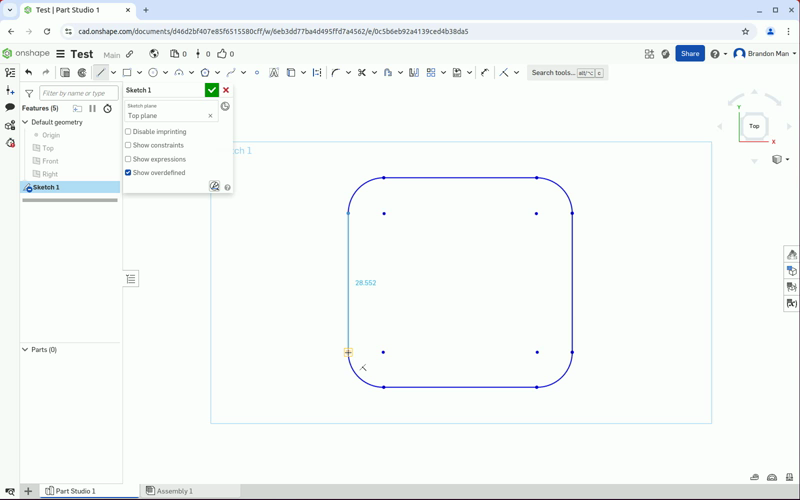
key(l)
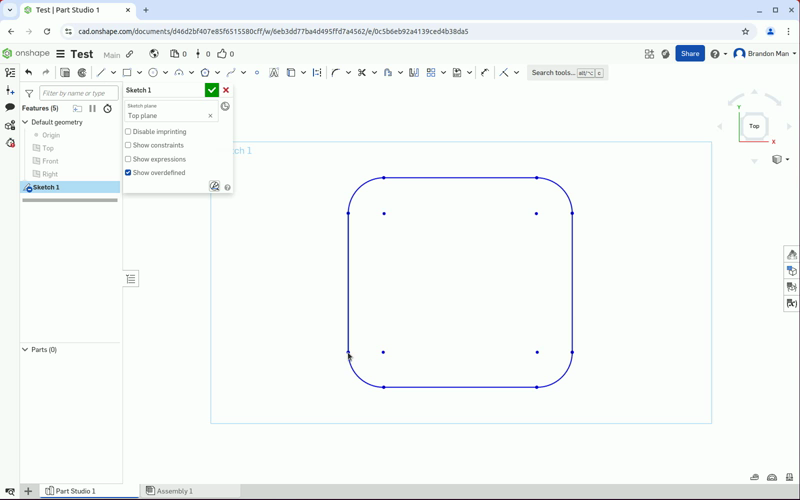
key_down(shift)
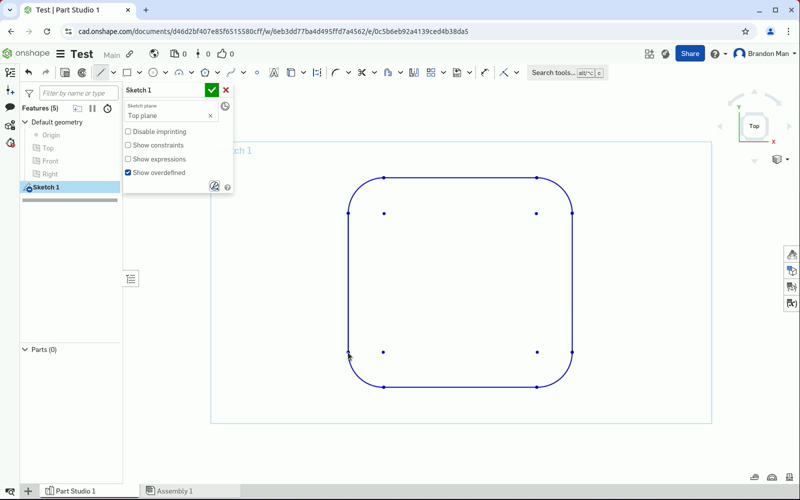
mouse_move(376, 347)
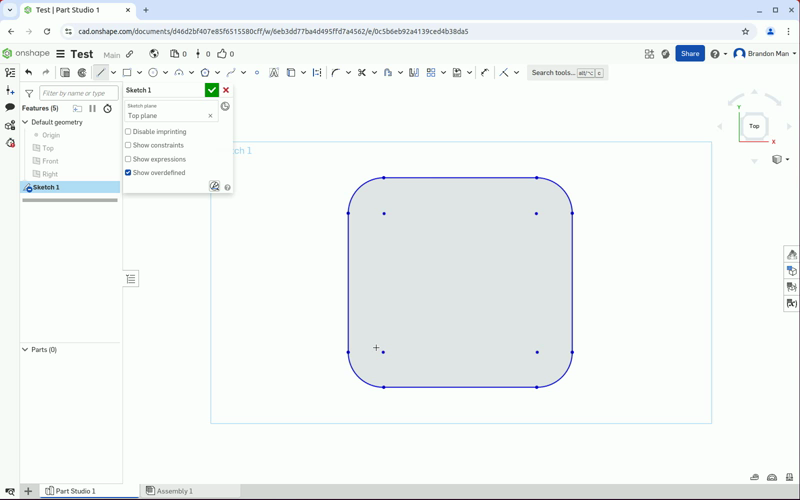
click(376, 347)
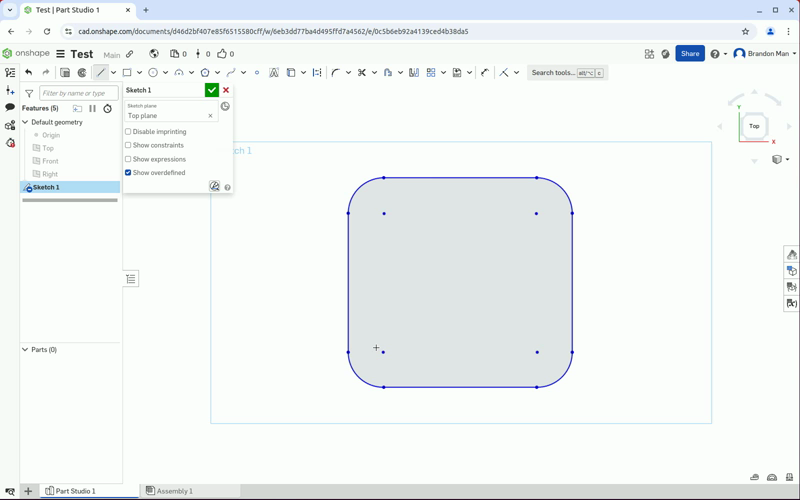
key_up(shift)
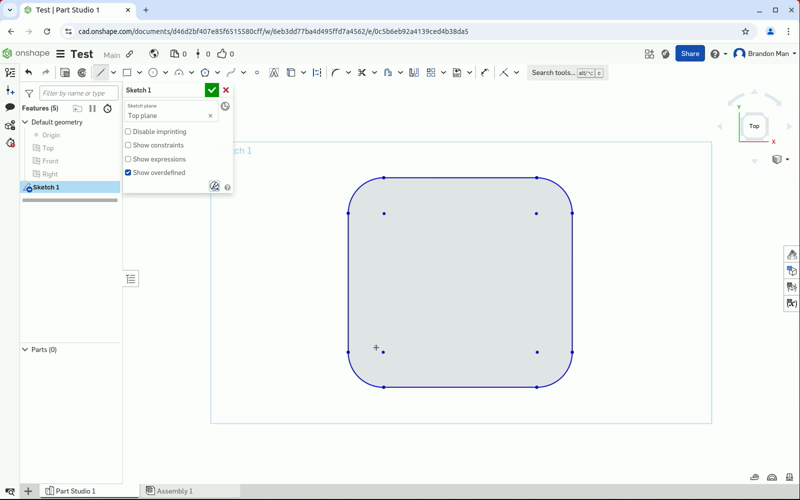
key_down(shift)
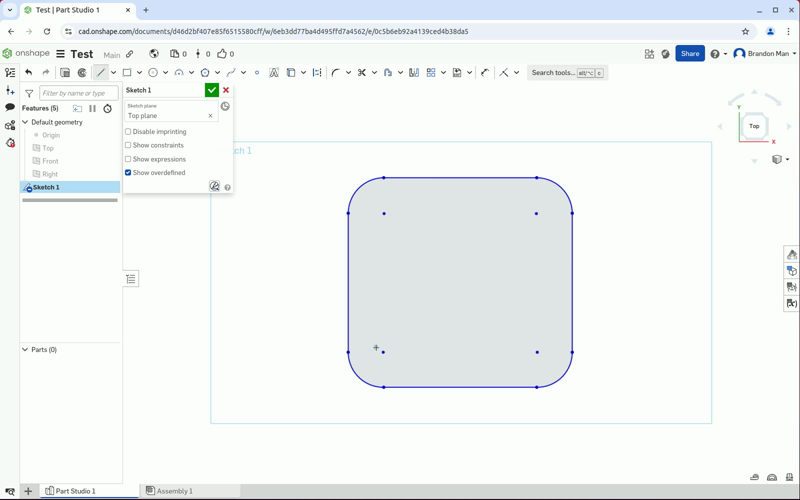
mouse_move(543, 347)
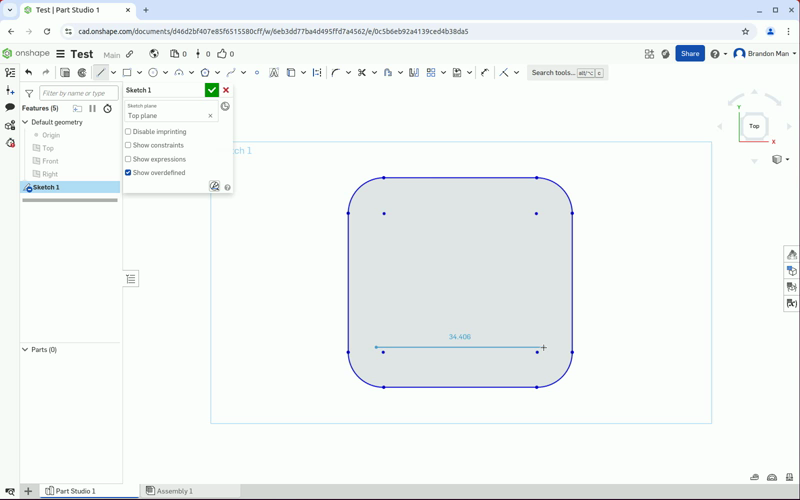
click(543, 347)
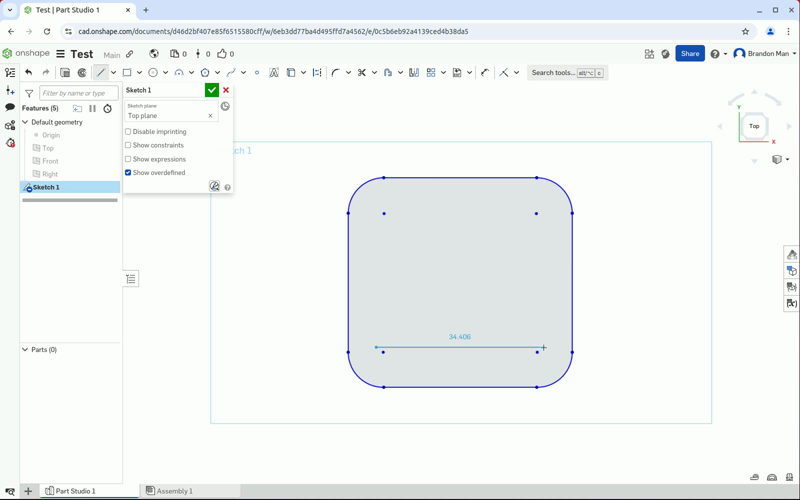
key_up(shift)
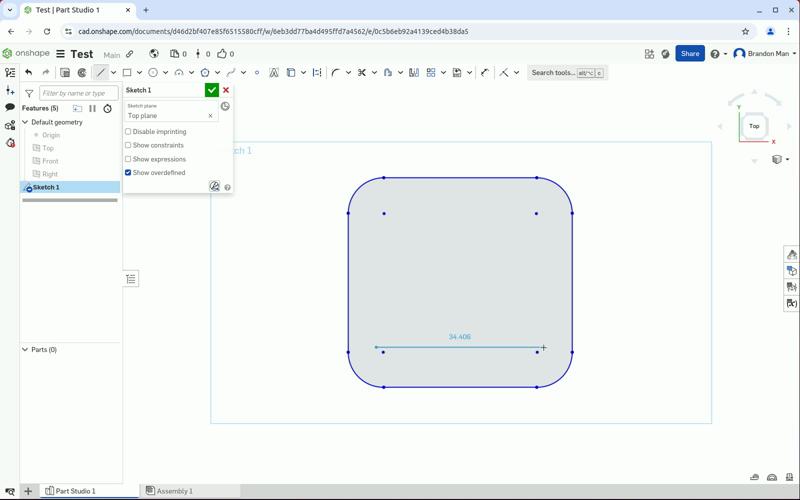
key_down(shift)
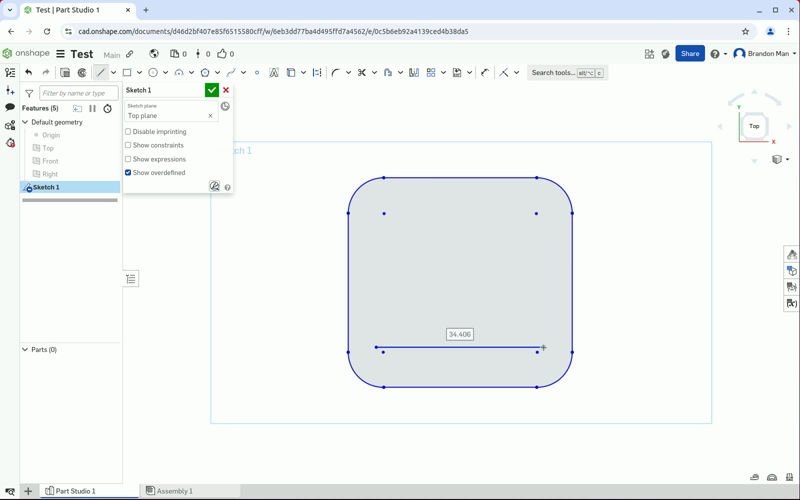
mouse_move(543, 220)
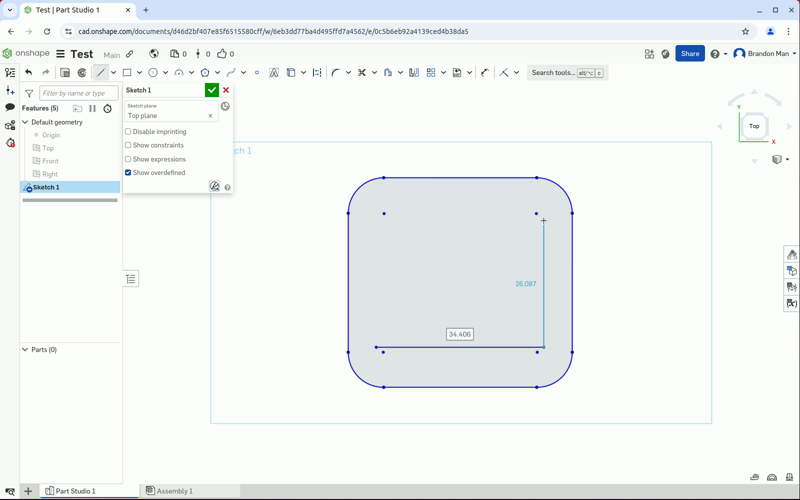
click(543, 220)
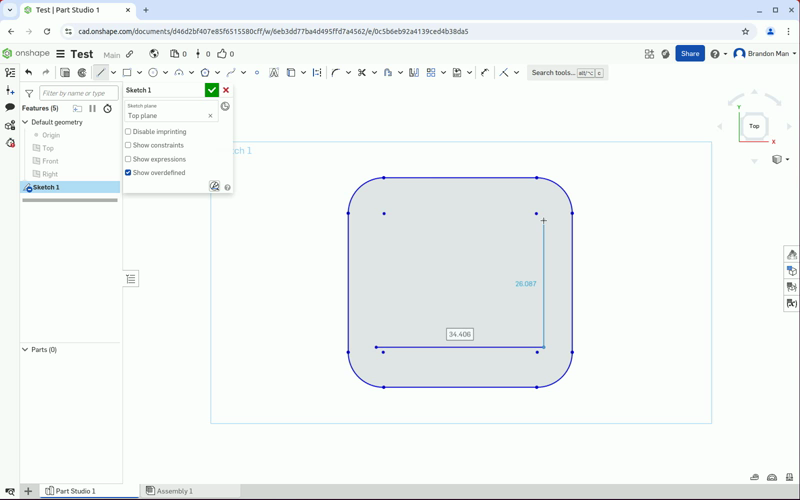
key_up(shift)
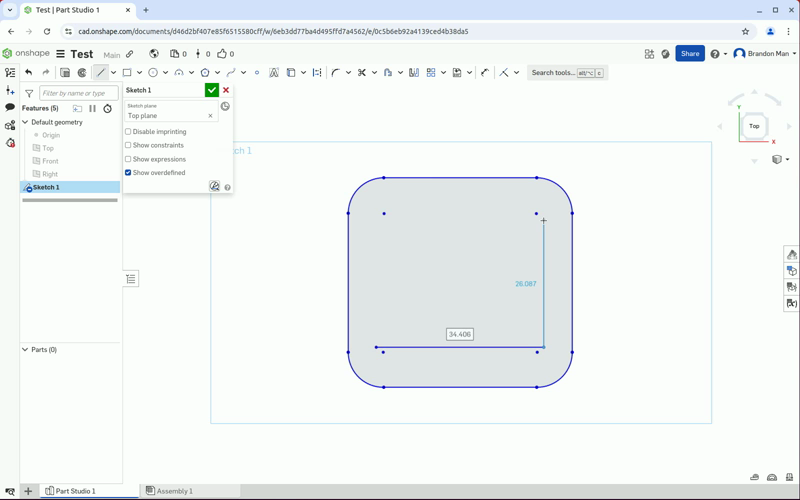
key_down(shift)
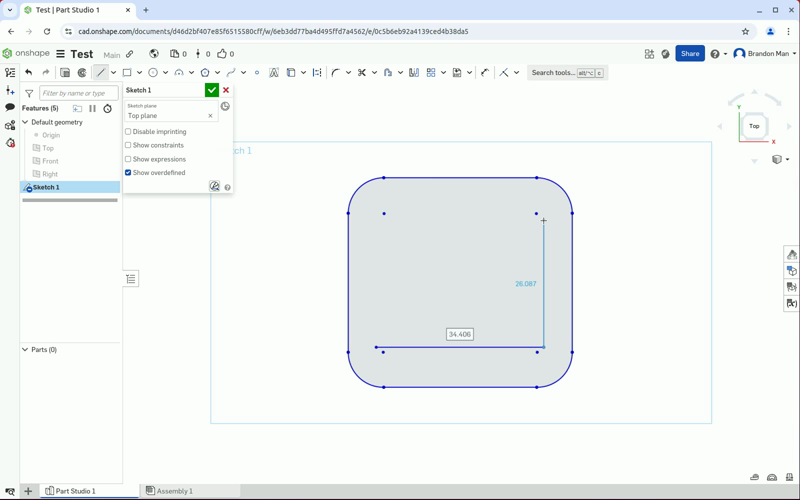
mouse_move(376, 220)
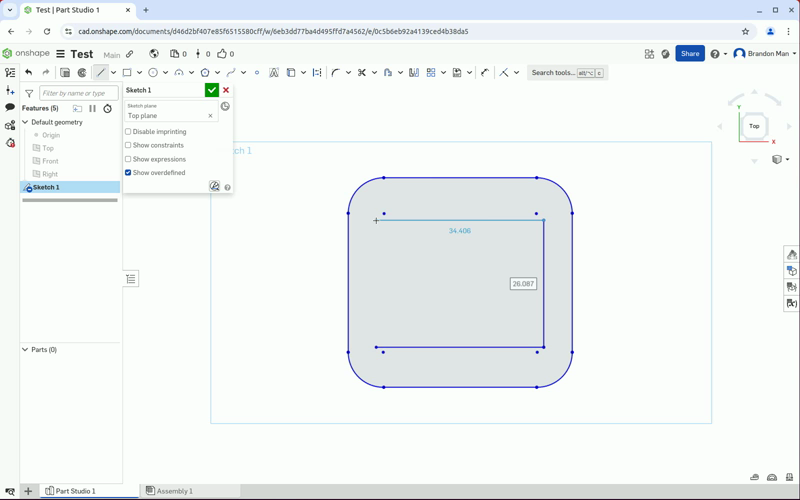
click(376, 220)
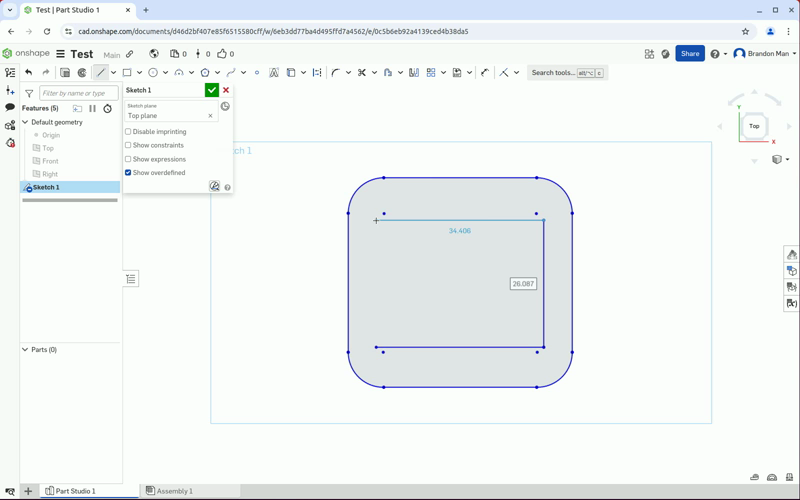
key_up(shift)
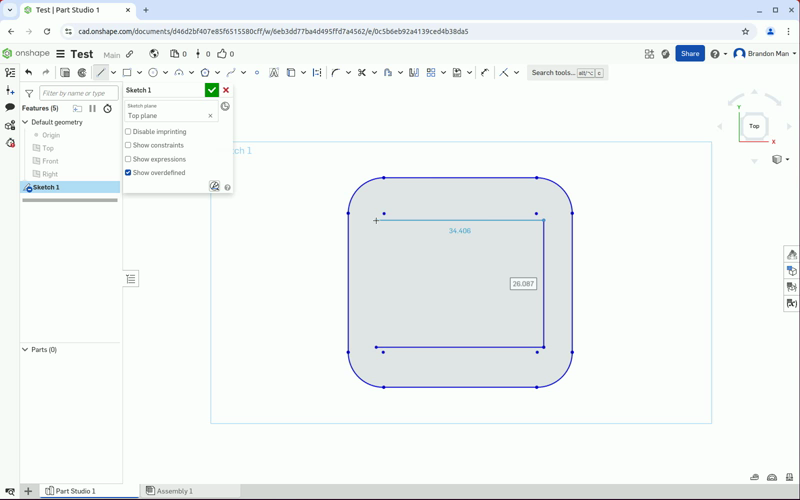
key_down(shift)
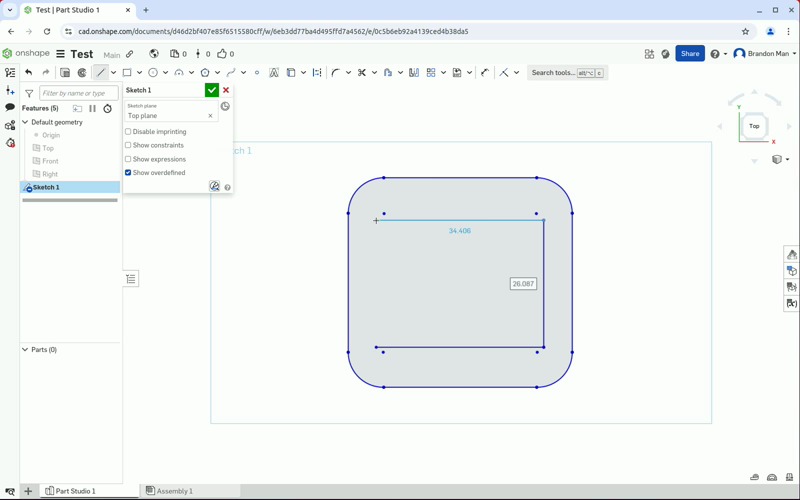
mouse_move(376, 347)
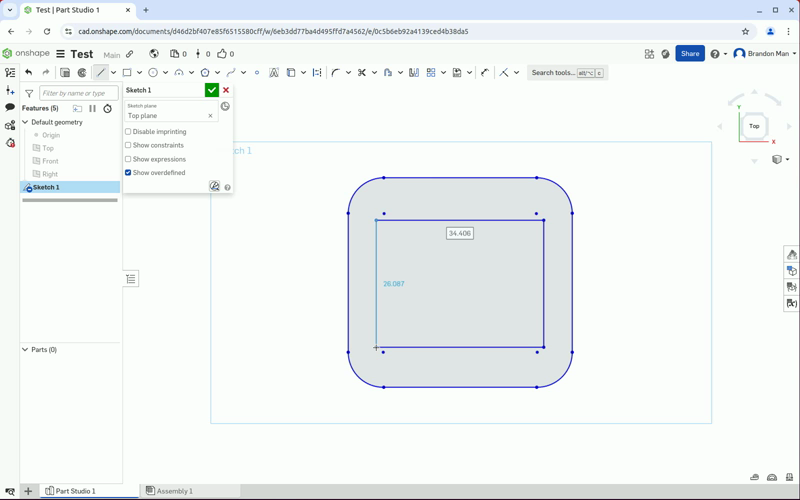
key_up(shift)
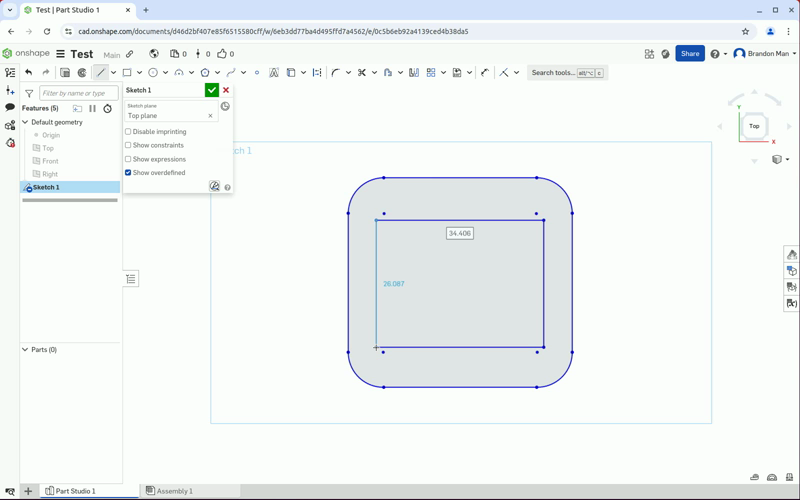
click(376, 347)
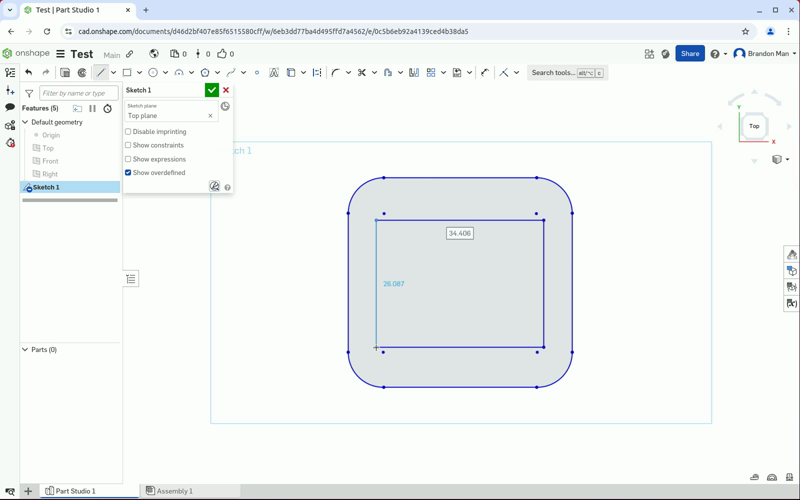
key(esc)
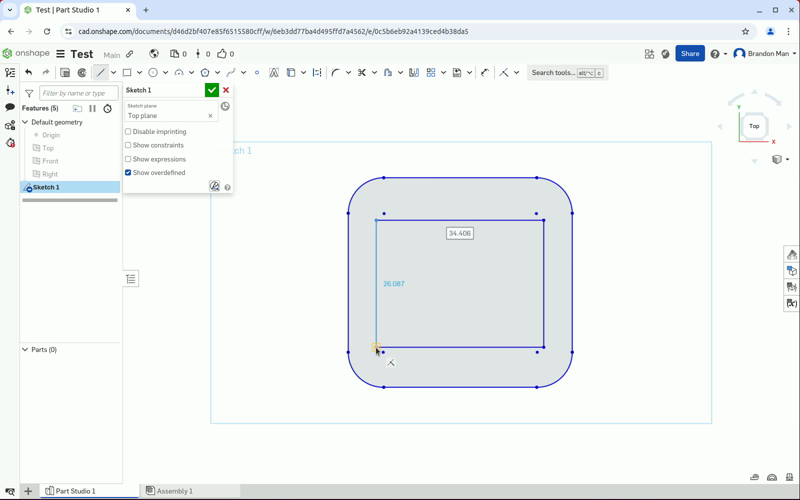
mouse_move(395, 370)
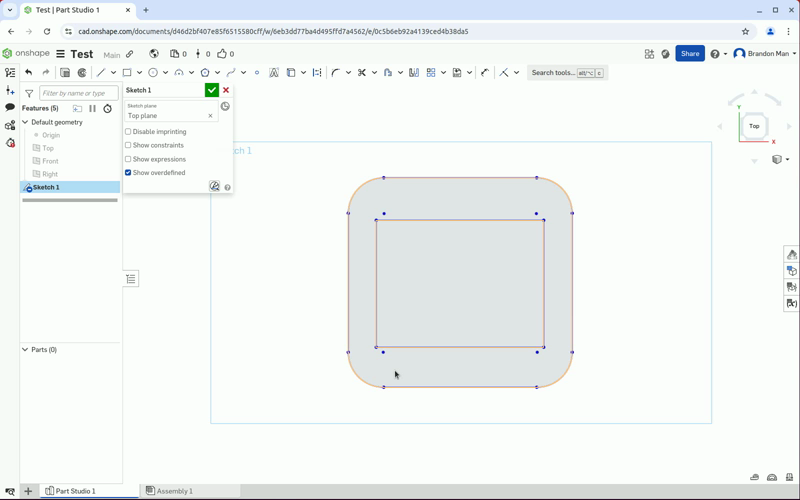
click(395, 370)
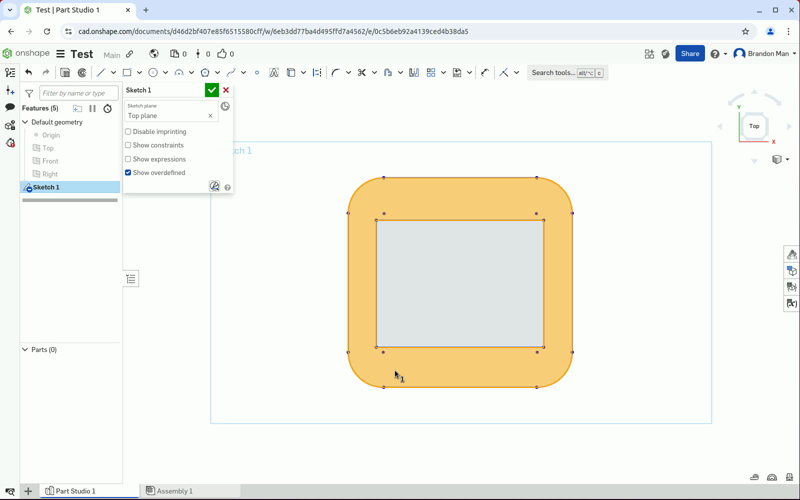
mouse_move(73, 352)
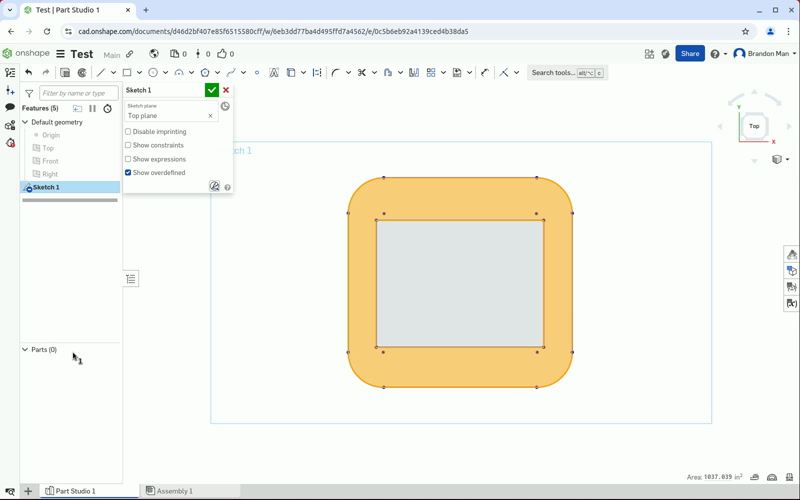
key(shift+y)
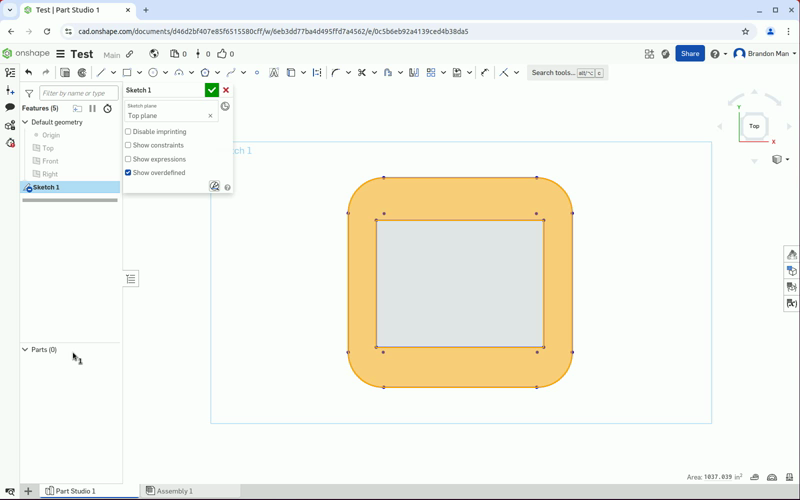
key(shift+e)
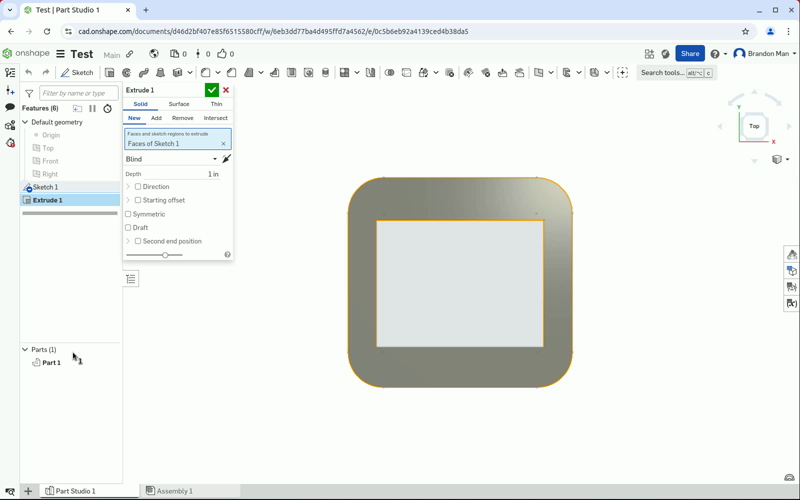
mouse_move(143, 106)
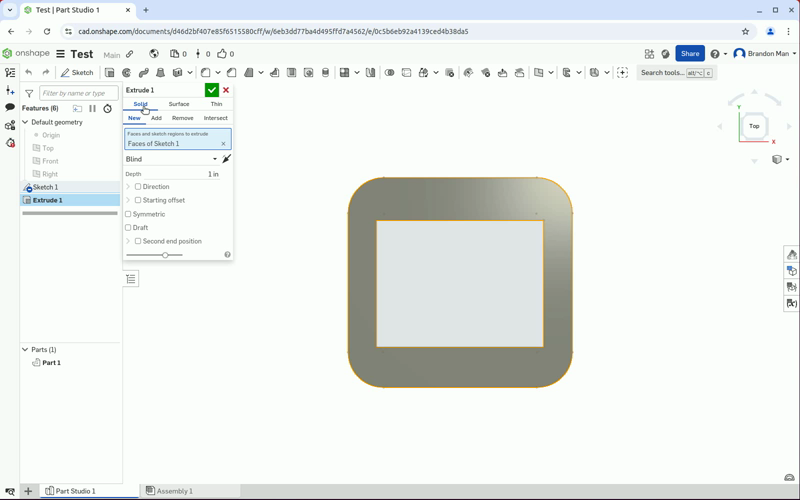
click(143, 106)
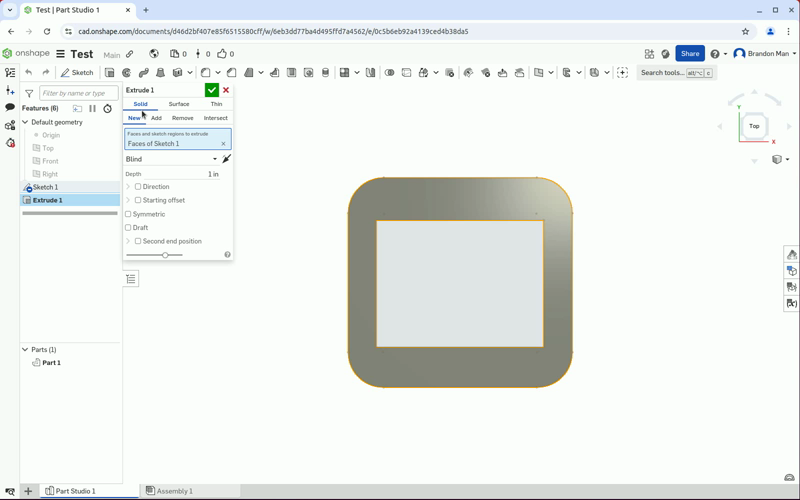
mouse_move(137, 120)
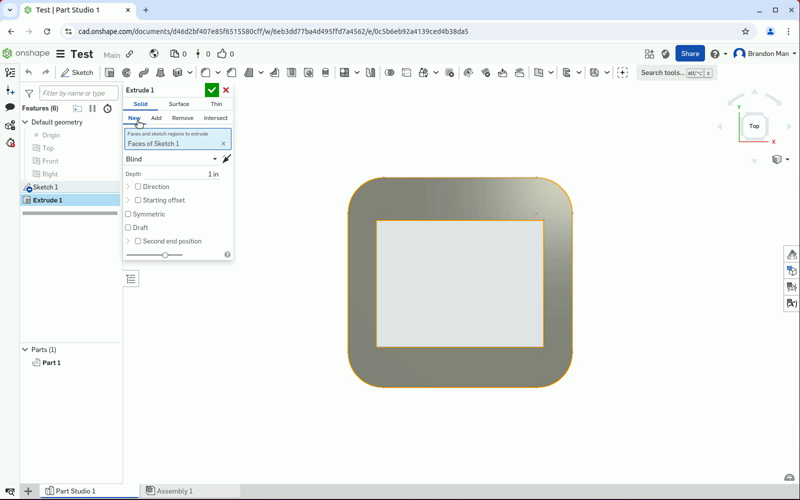
click(137, 120)
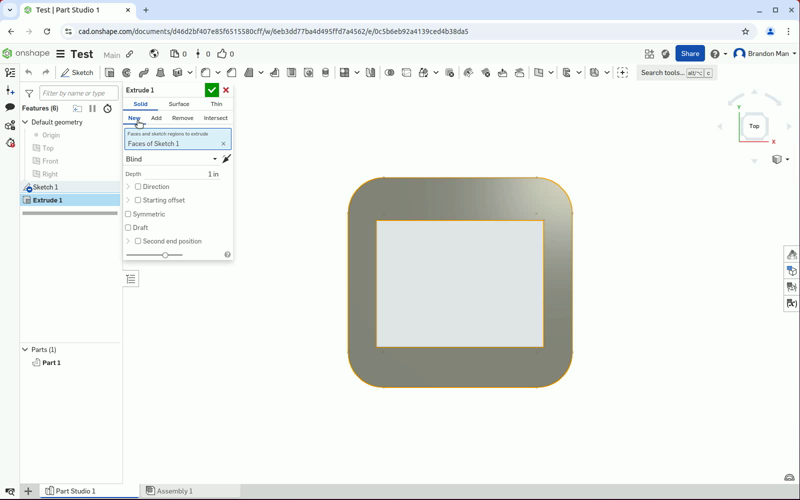
key(tab, 4)
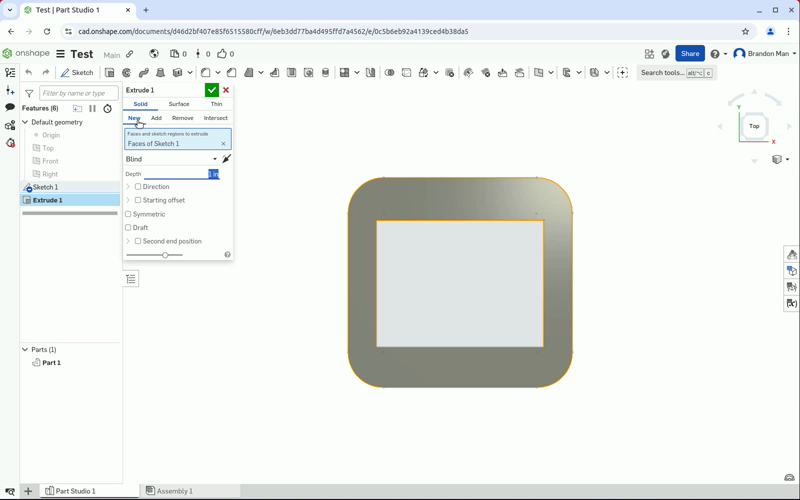
text(1.444)
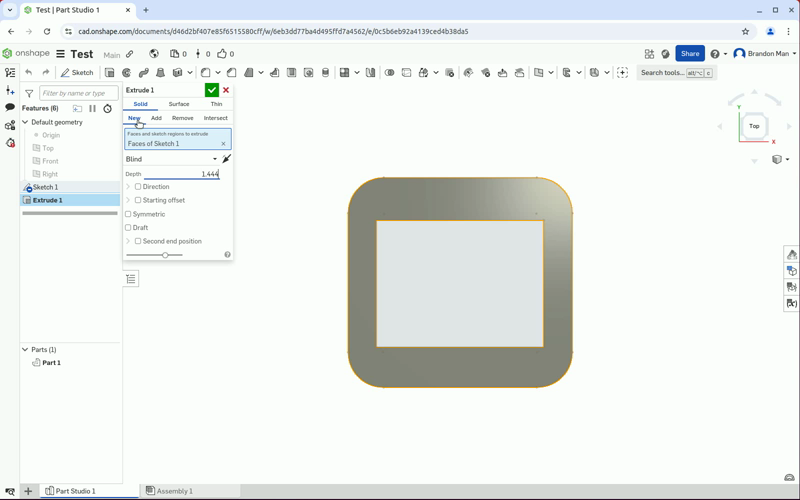
key(enter)
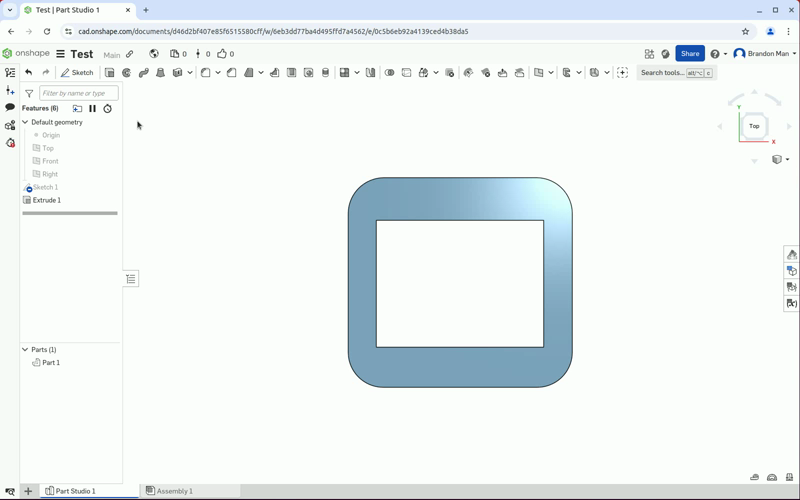
key(shift+h)
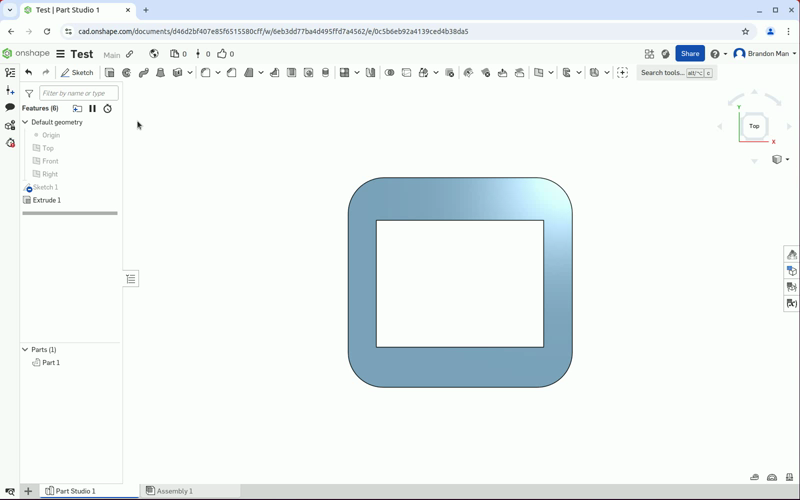
key(shift+h)
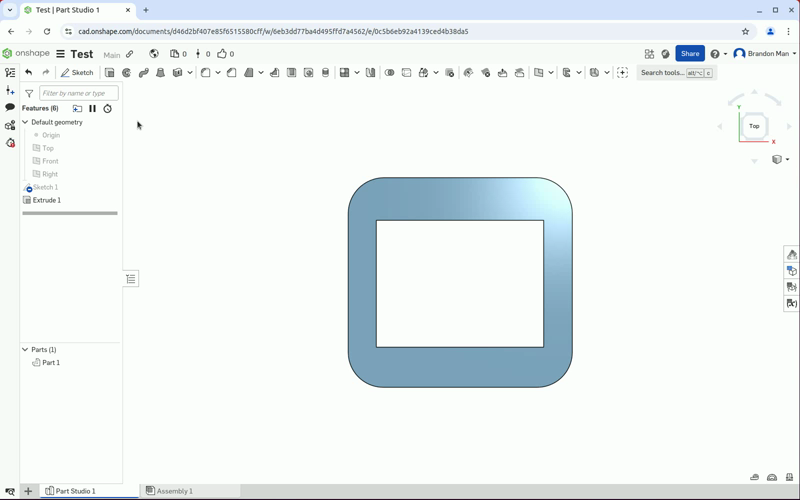
mouse_move(73, 189)
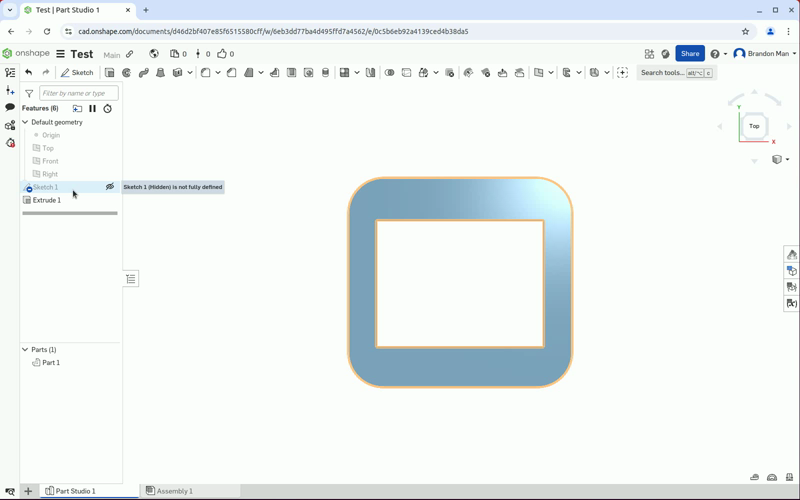
click(73, 189)
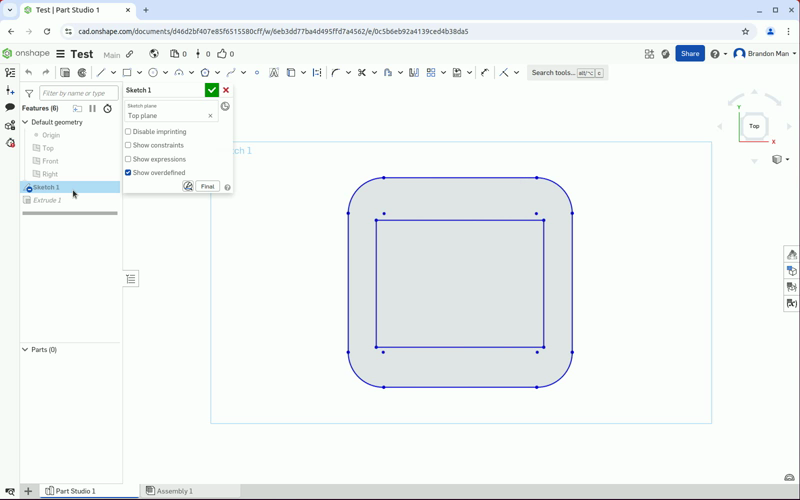
mouse_move(229, 92)
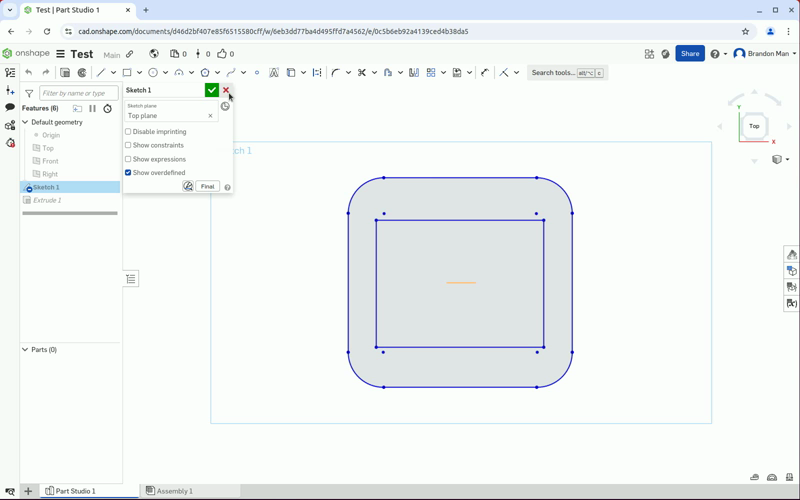
click(229, 92)
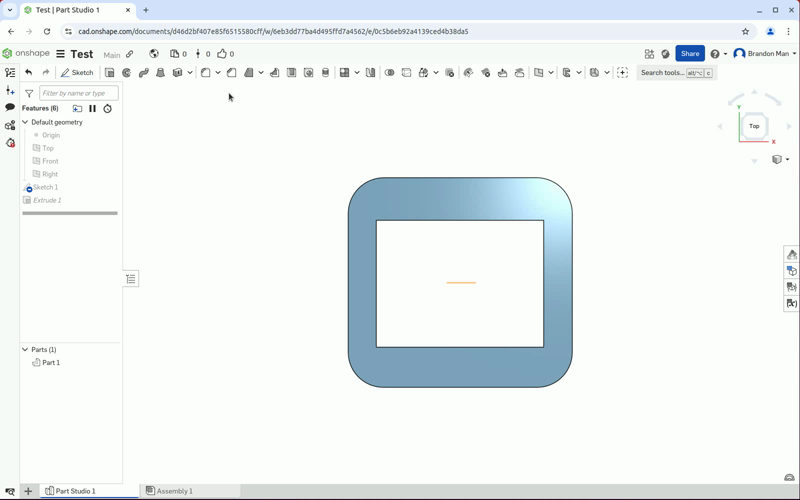
mouse_move(541, 75)
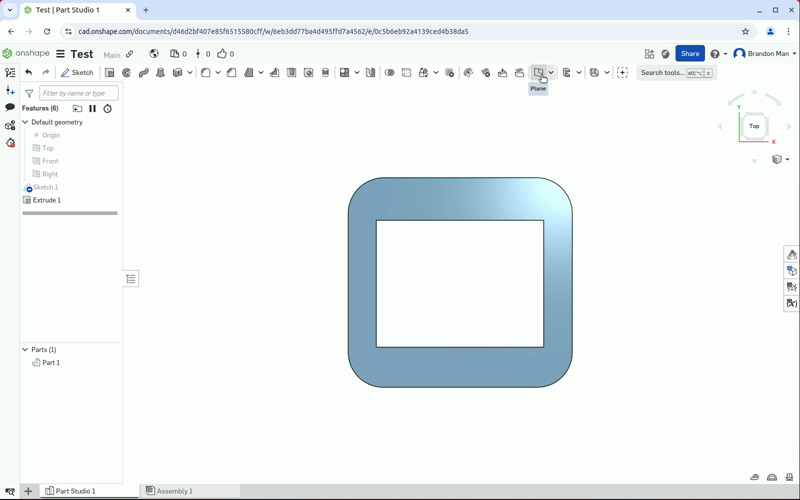
click(541, 75)
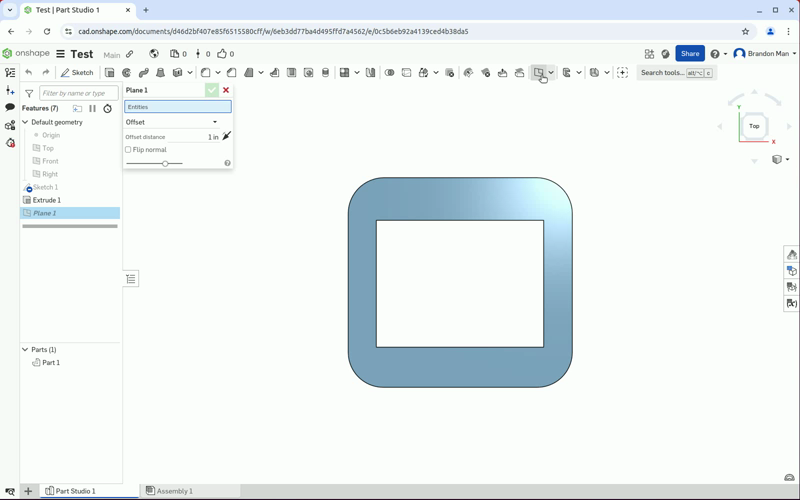
mouse_move(73, 150)
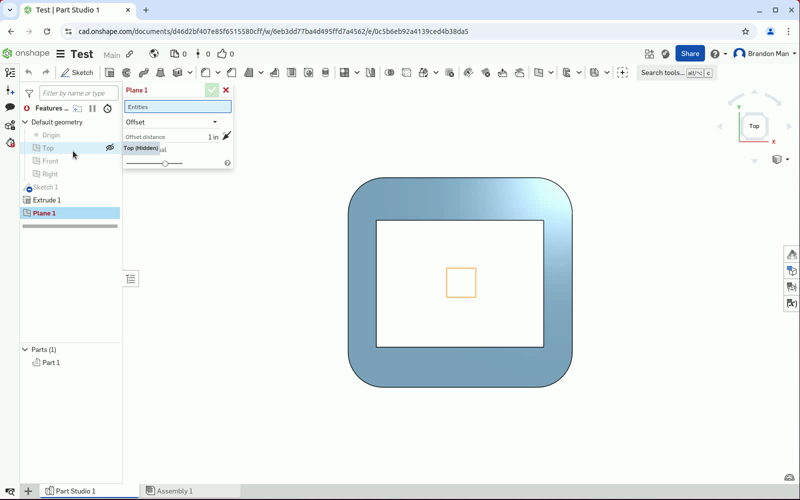
click(73, 150)
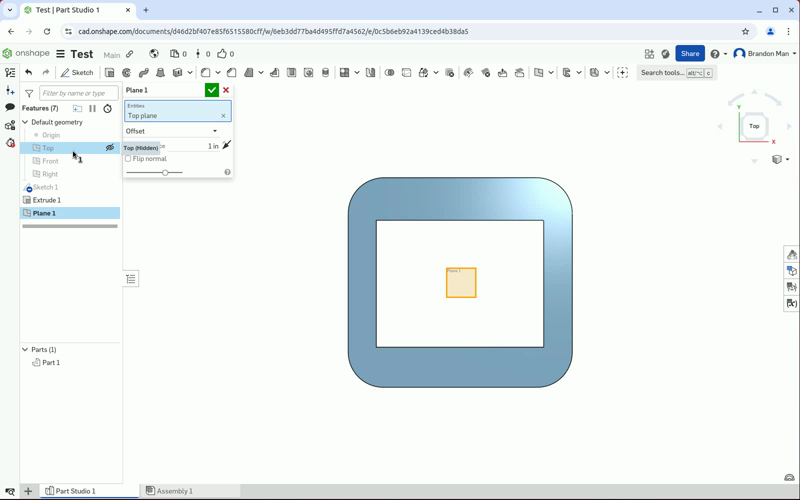
key(tab, 2)
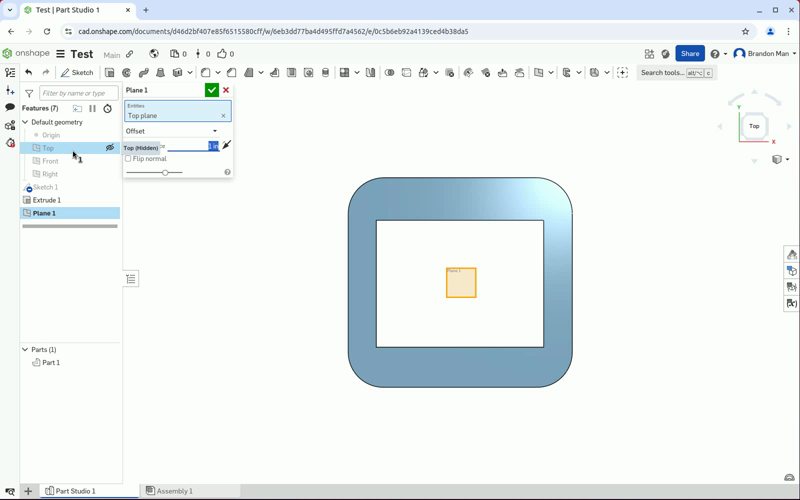
text(1.448)
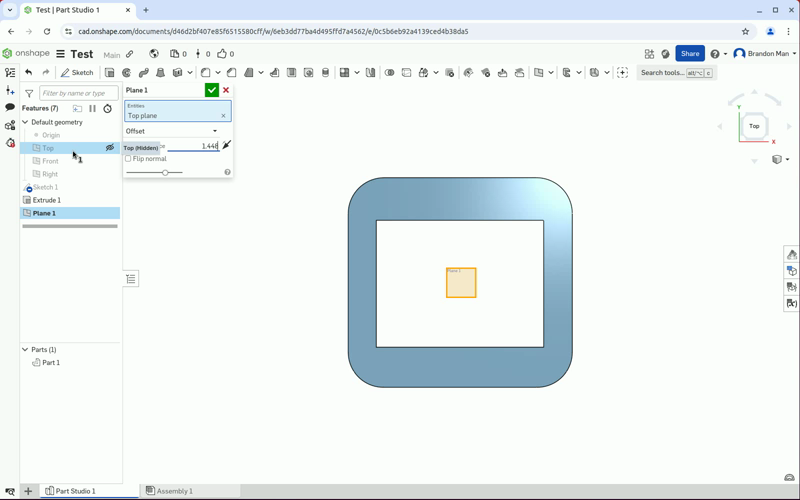
key(enter, 2)
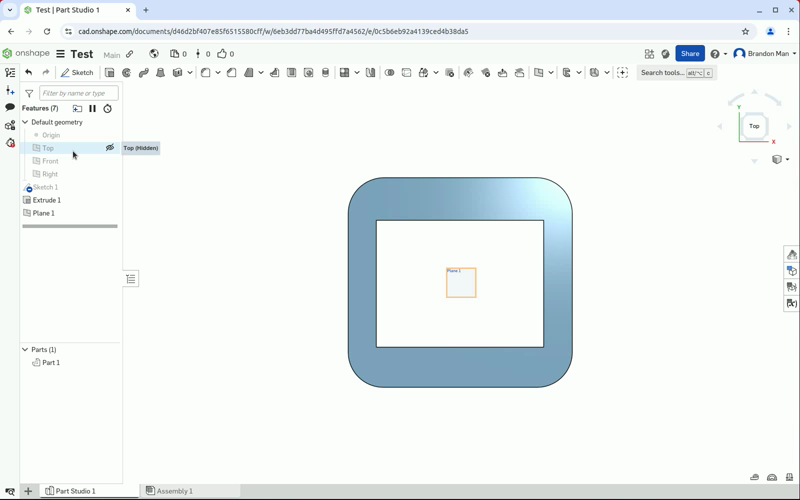
key(shift+s)
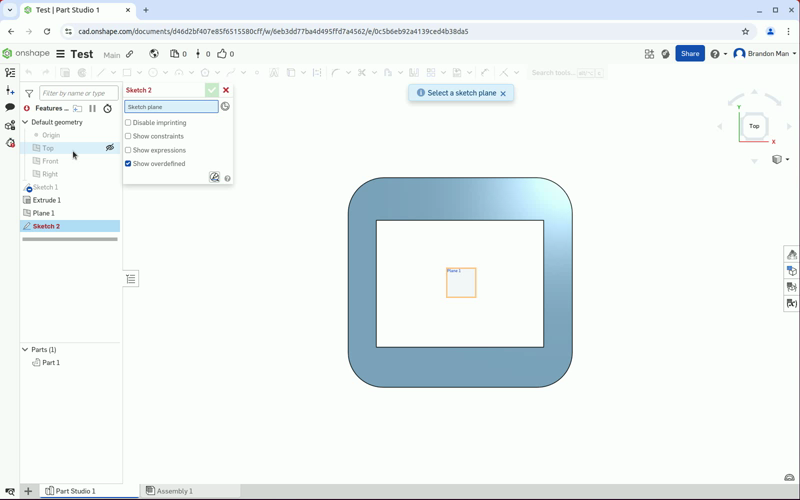
mouse_move(73, 215)
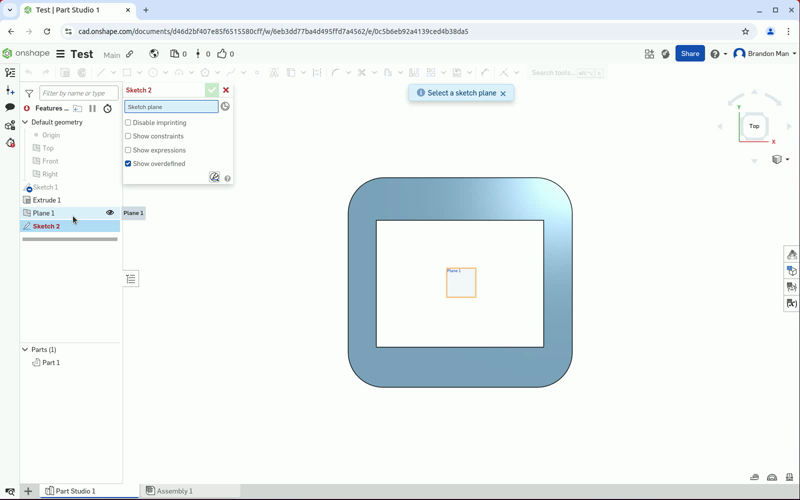
click(73, 215)
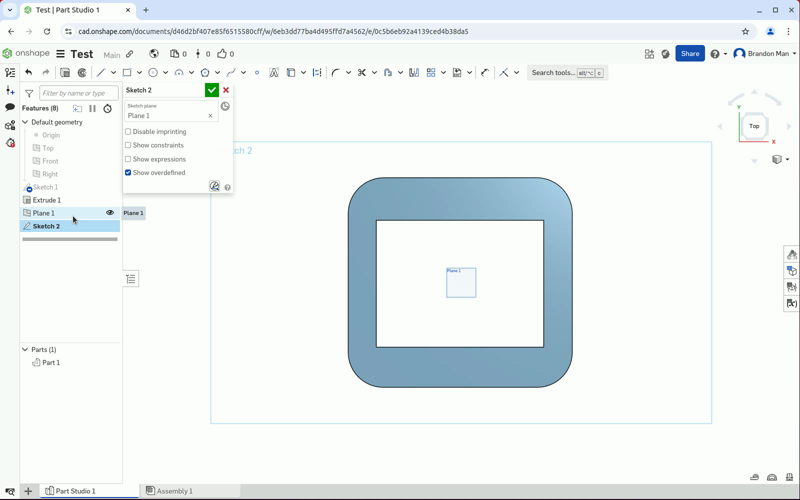
mouse_move(73, 352)
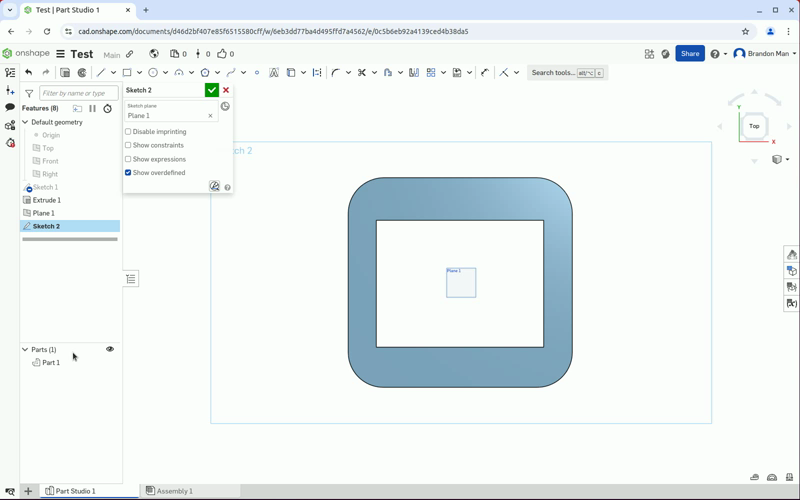
key(y)
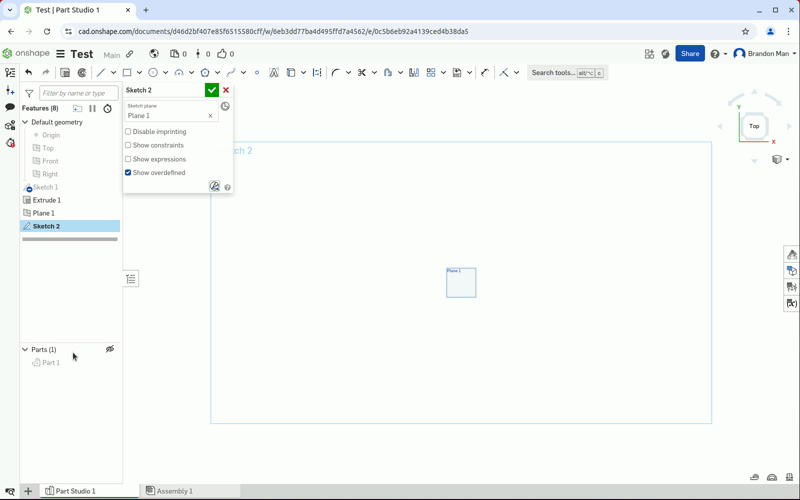
key(a)
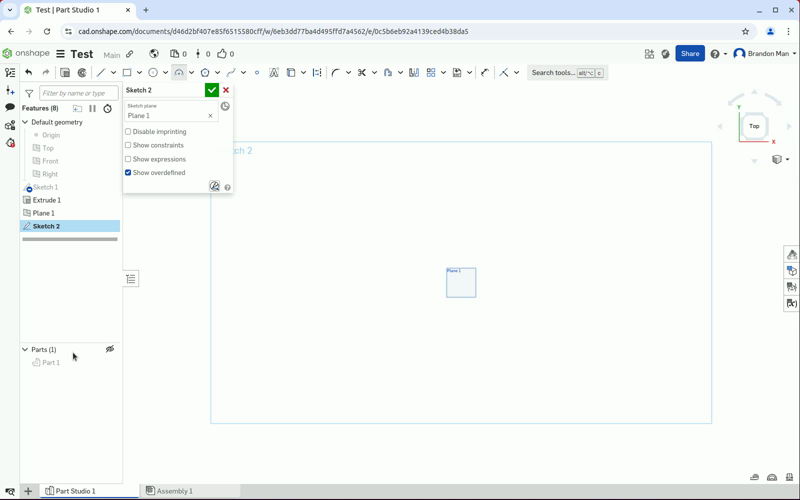
key_down(shift)
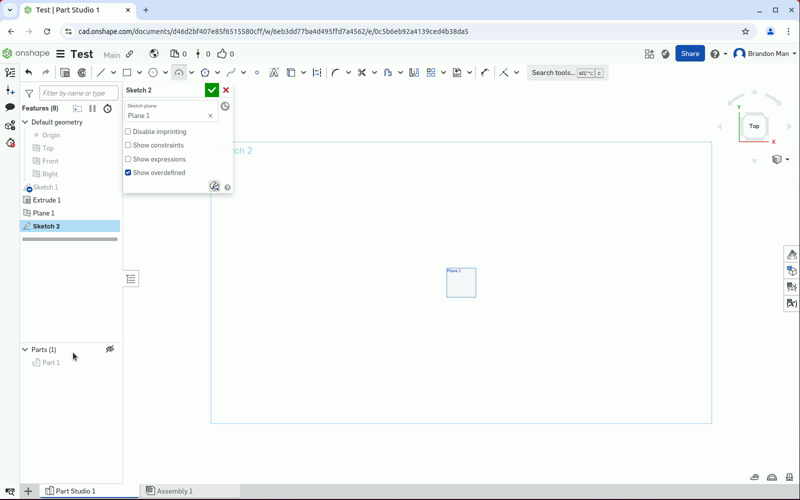
mouse_move(356, 348)
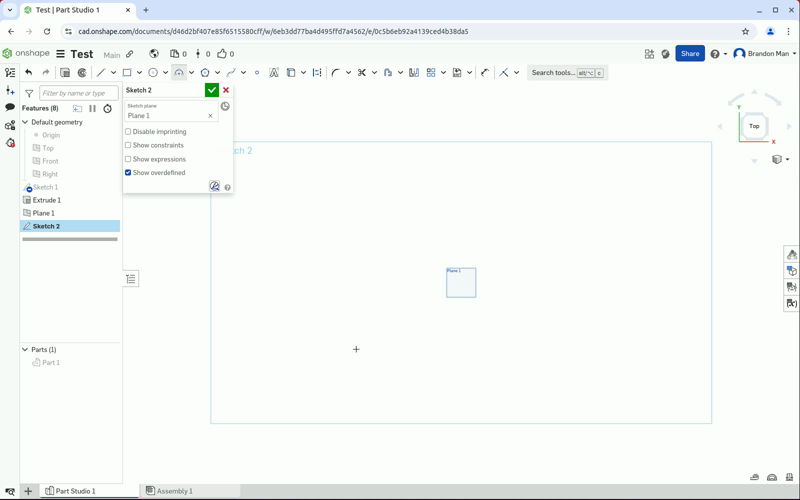
click(356, 348)
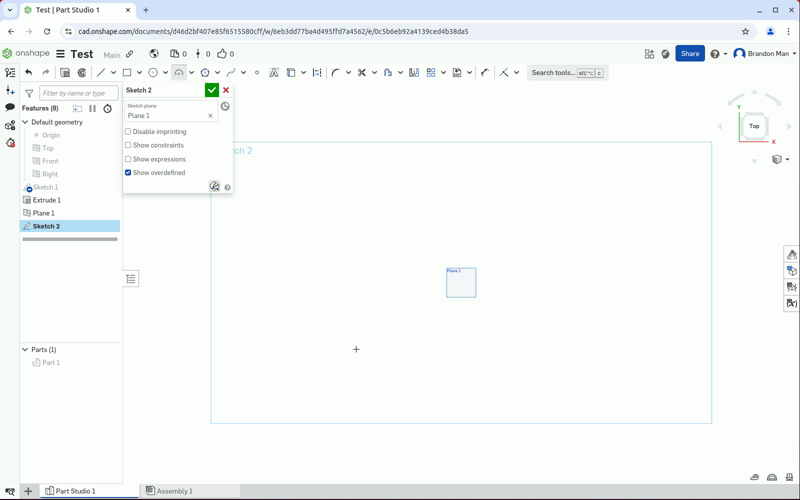
key_up(shift)
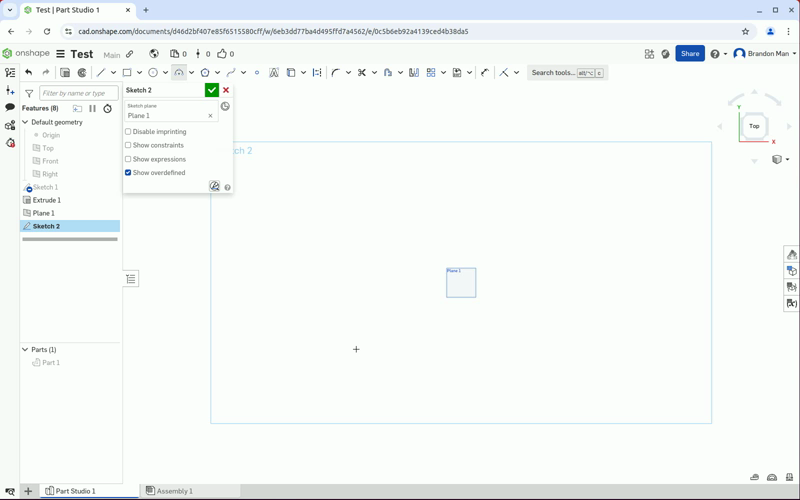
key_down(shift)
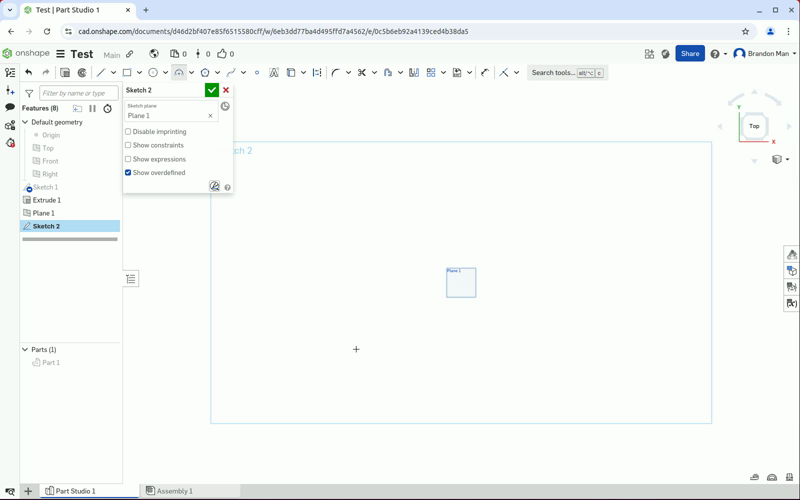
mouse_move(386, 378)
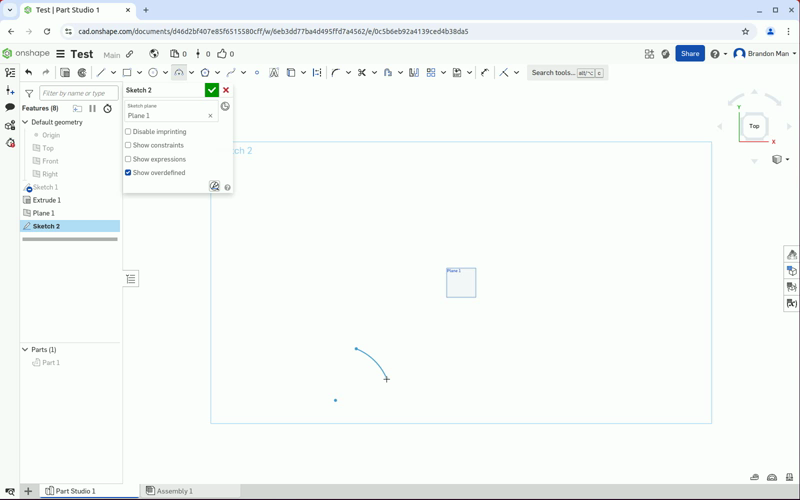
click(386, 378)
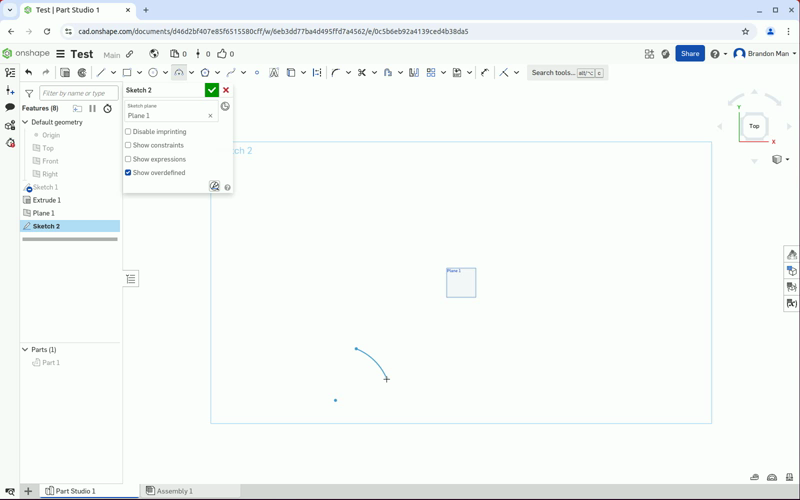
mouse_move(365, 370)
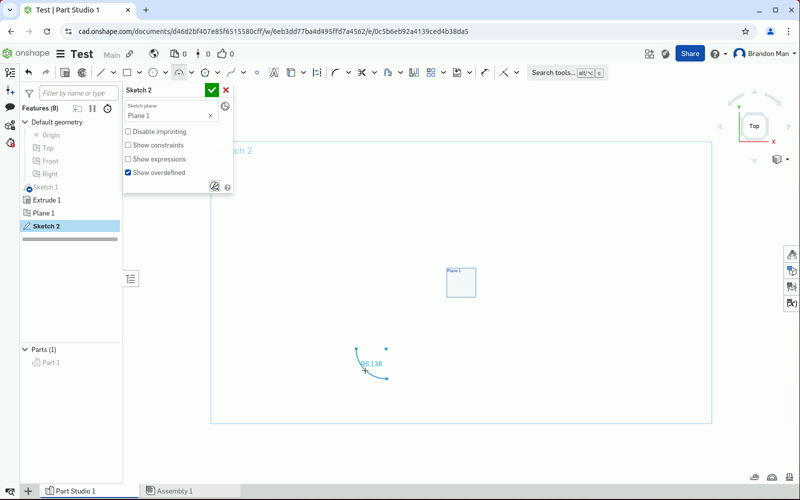
click(365, 370)
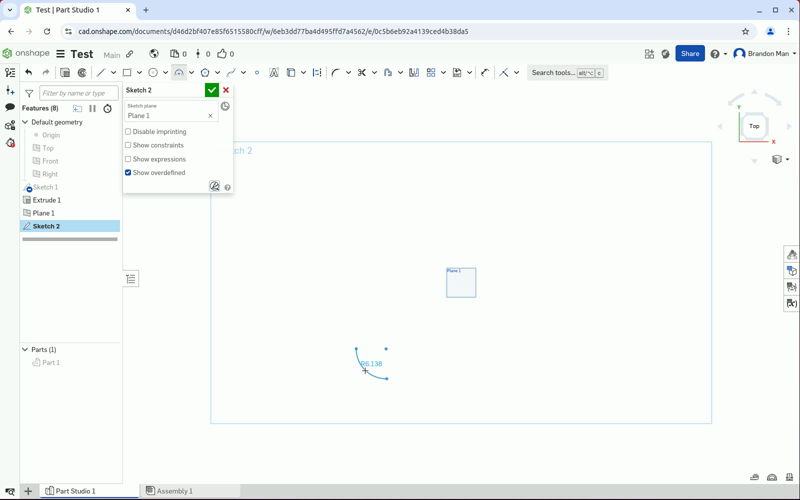
key_up(shift)
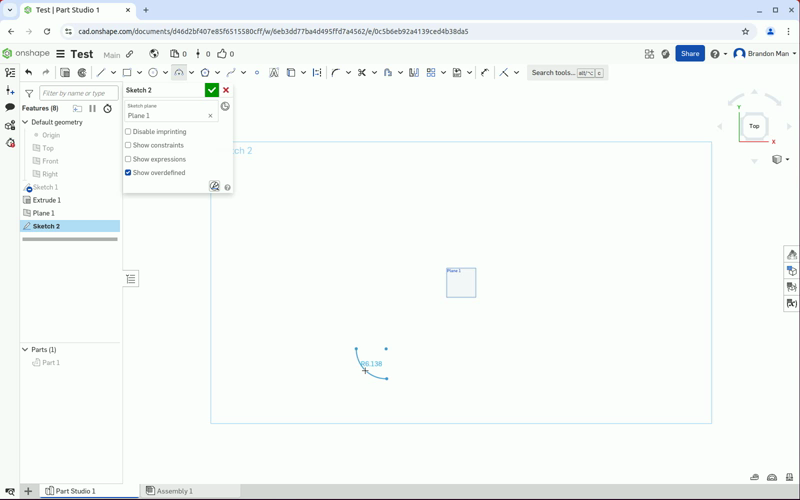
key(esc)
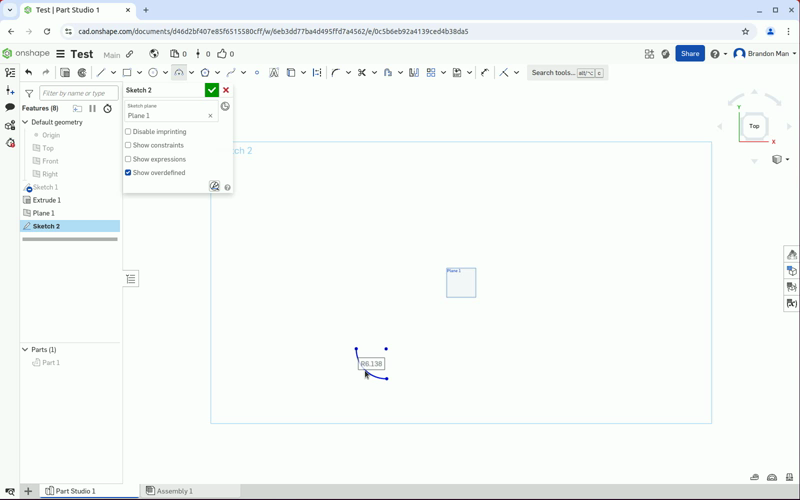
key(l)
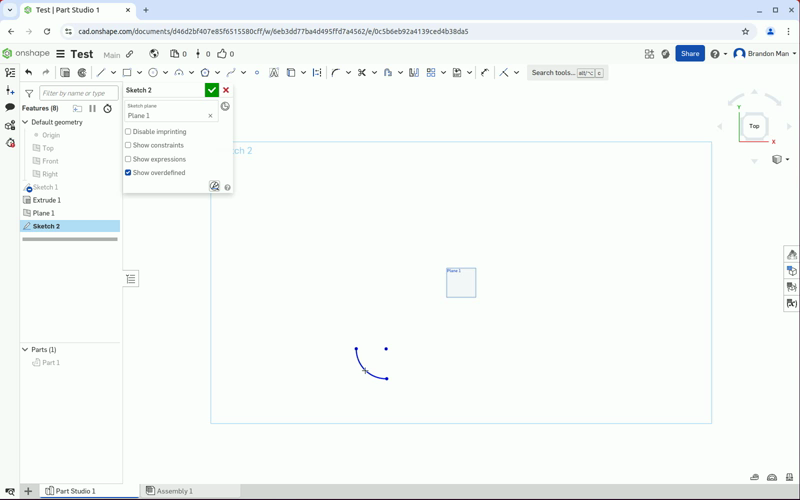
mouse_move(386, 378)
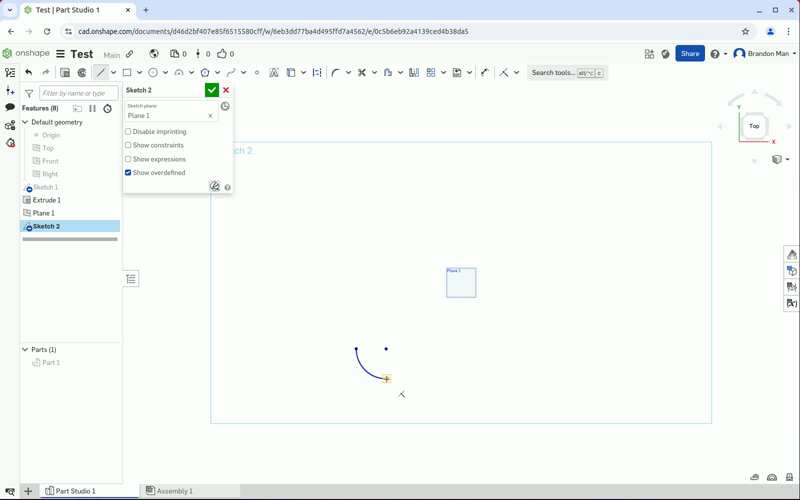
click(386, 378)
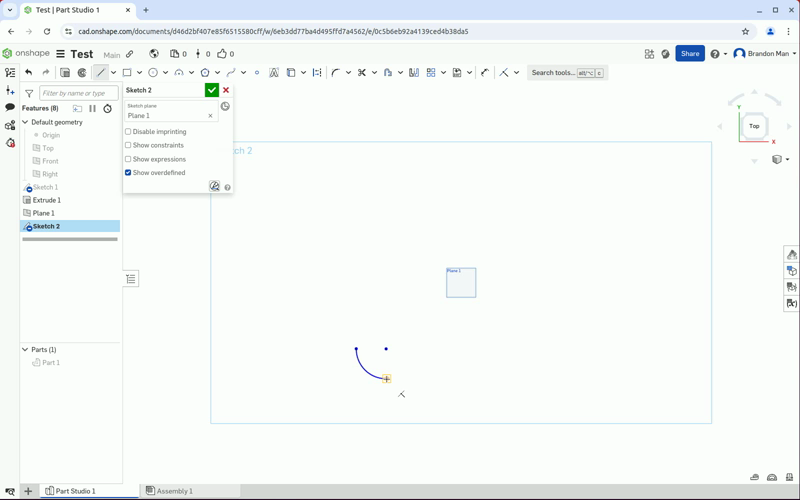
key_down(shift)
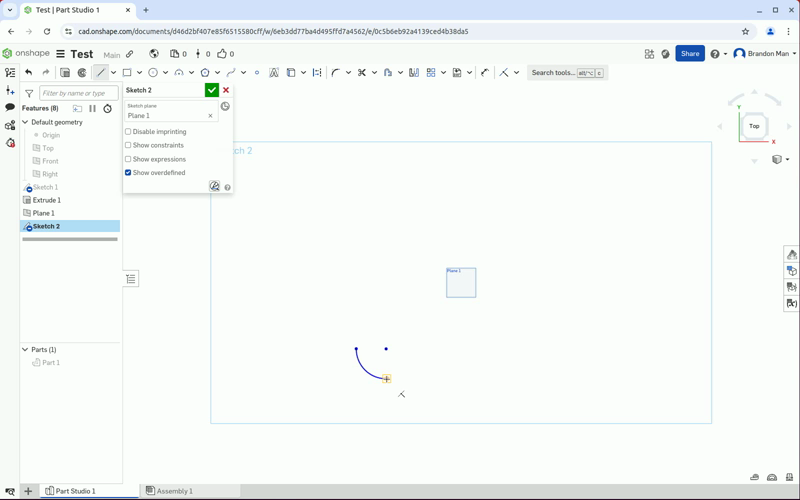
mouse_move(532, 378)
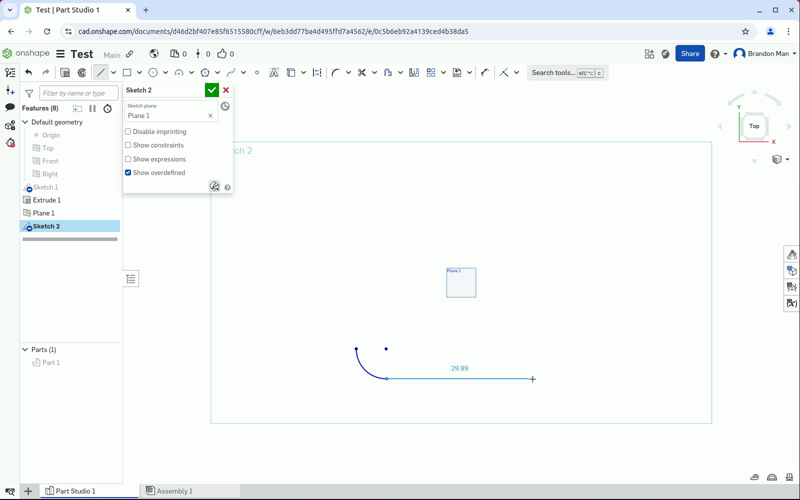
click(532, 378)
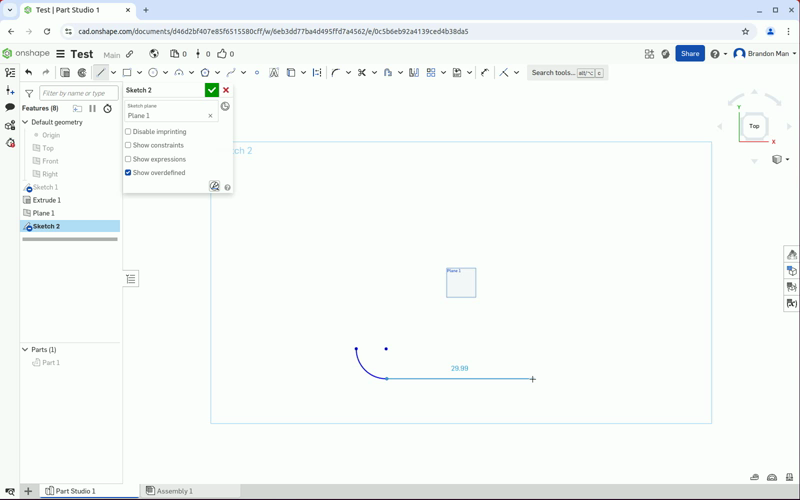
key_up(shift)
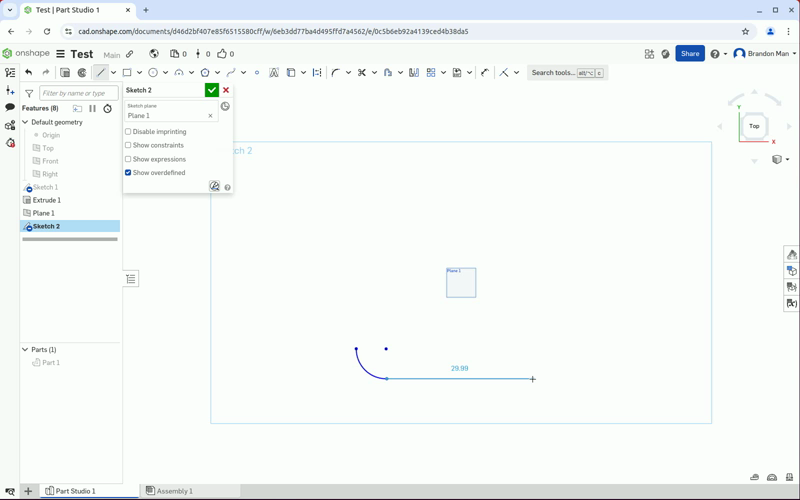
key(esc)
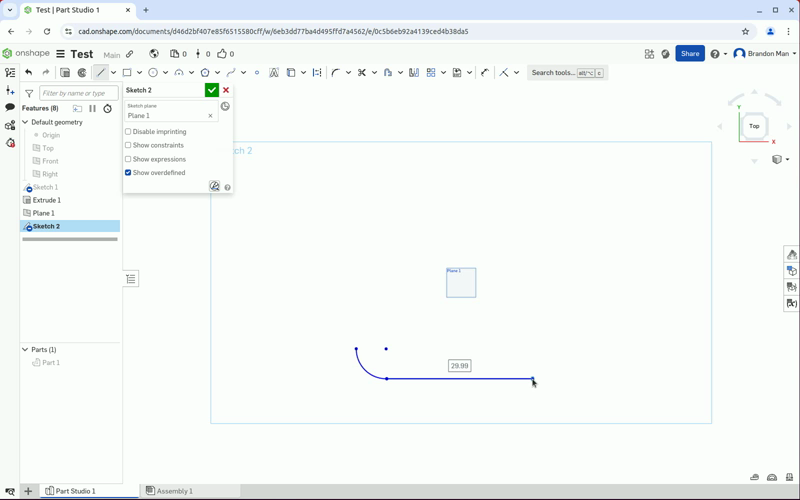
key(a)
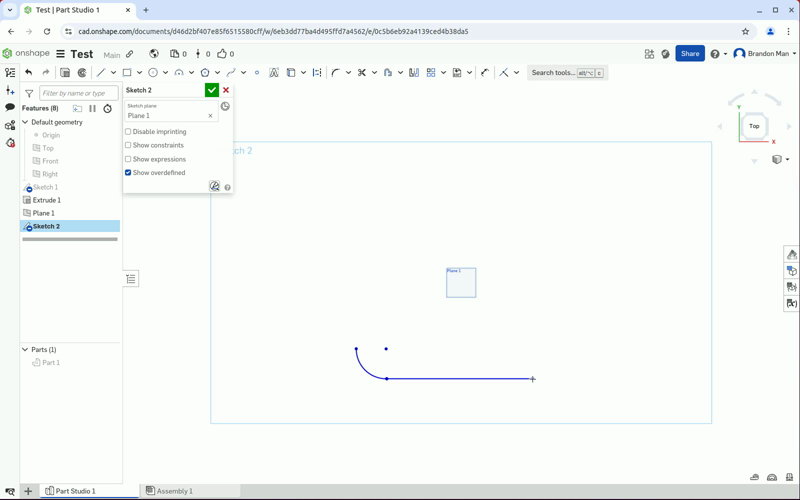
mouse_move(532, 378)
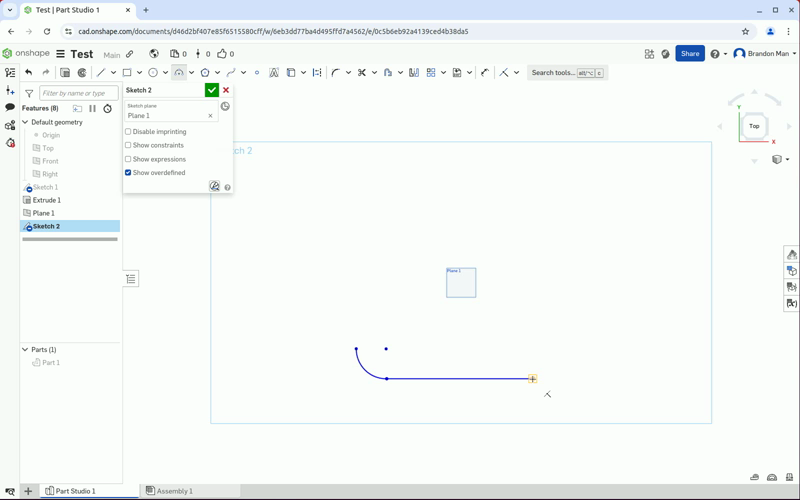
click(532, 378)
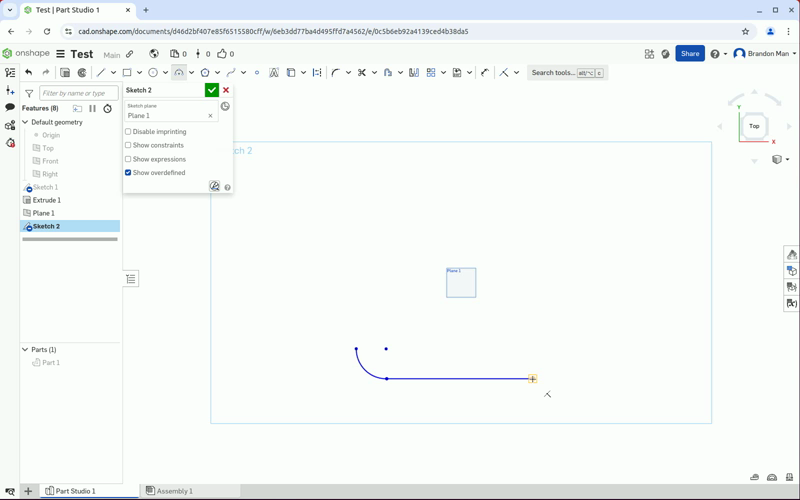
key_down(shift)
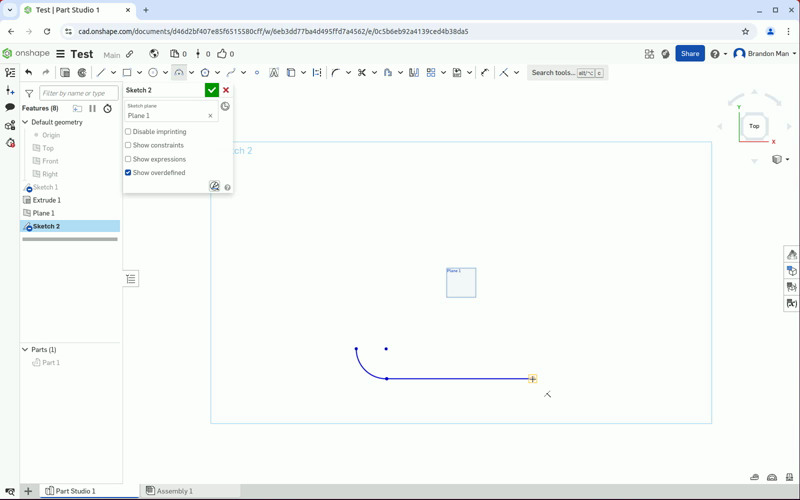
mouse_move(563, 348)
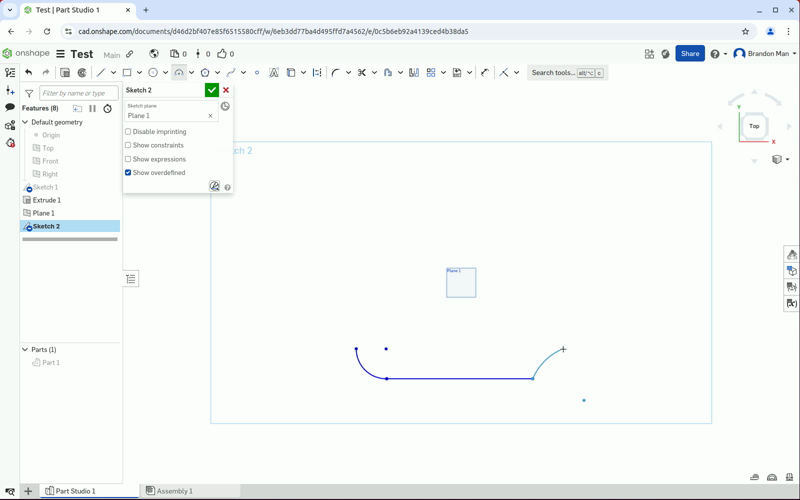
click(563, 348)
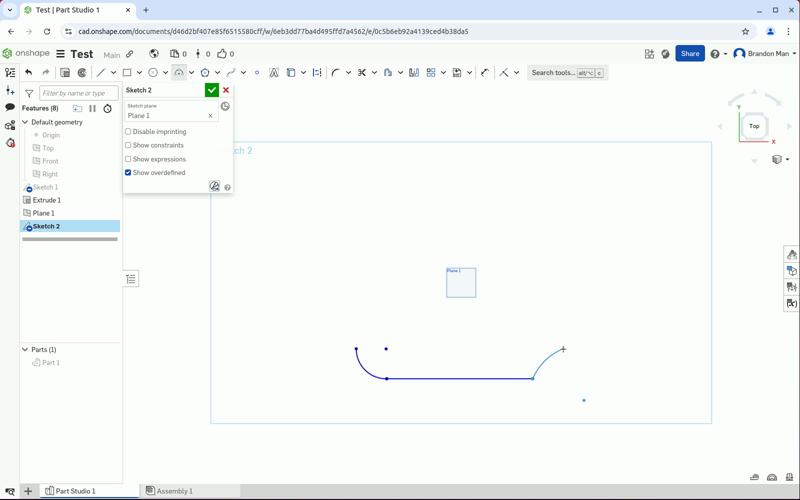
mouse_move(554, 370)
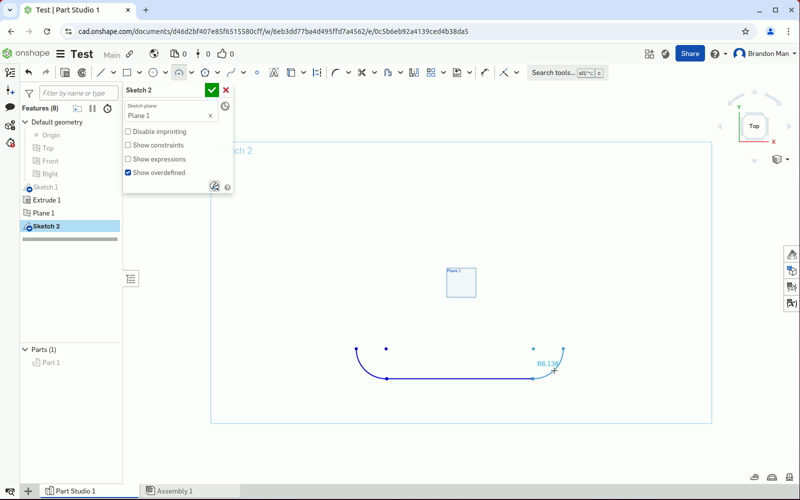
click(554, 370)
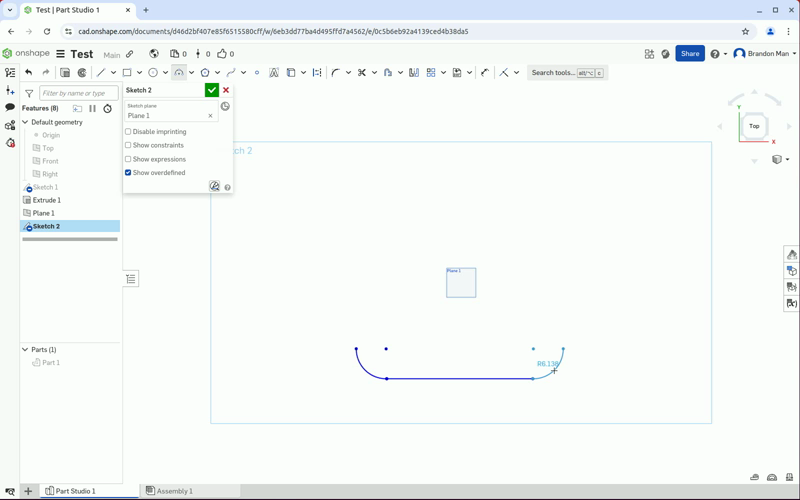
key_up(shift)
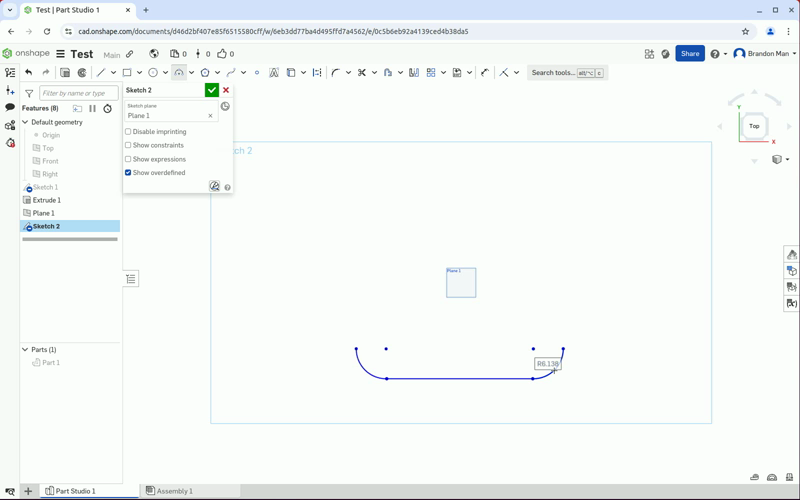
key(esc)
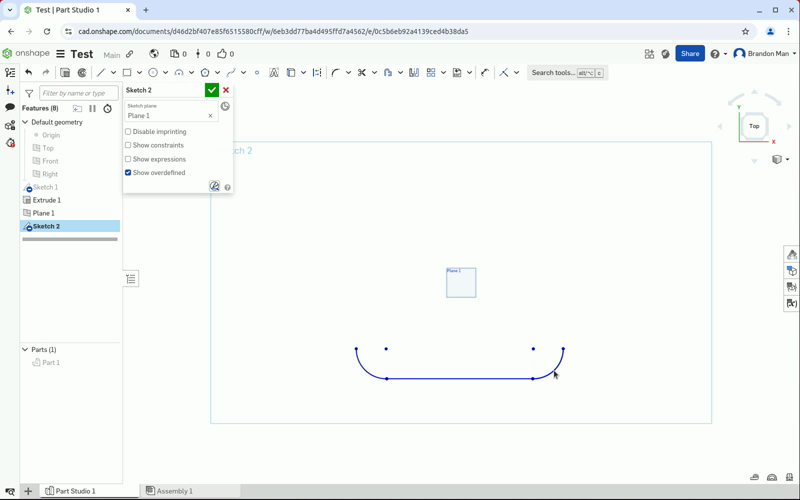
key(l)
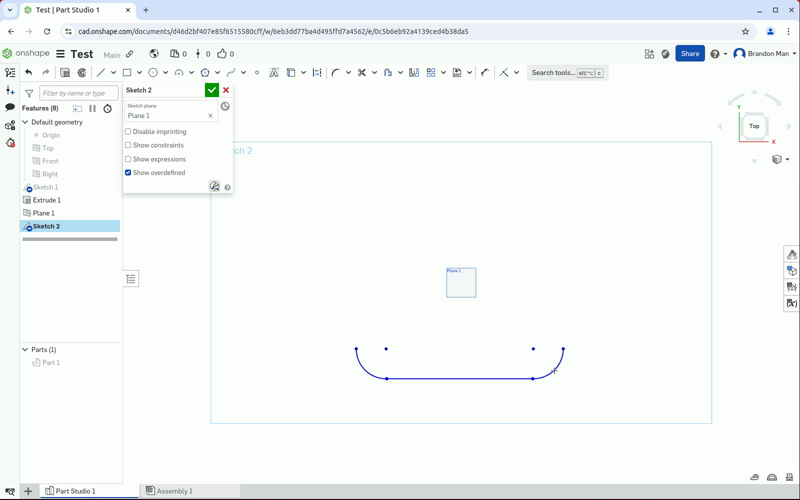
mouse_move(563, 348)
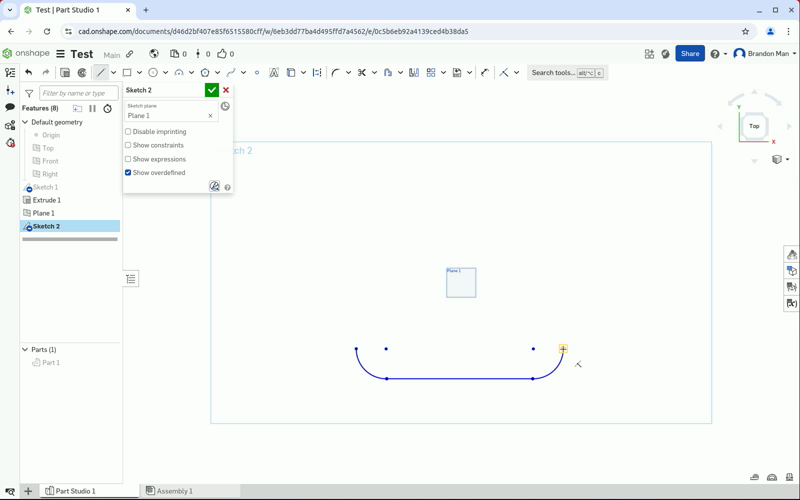
click(563, 348)
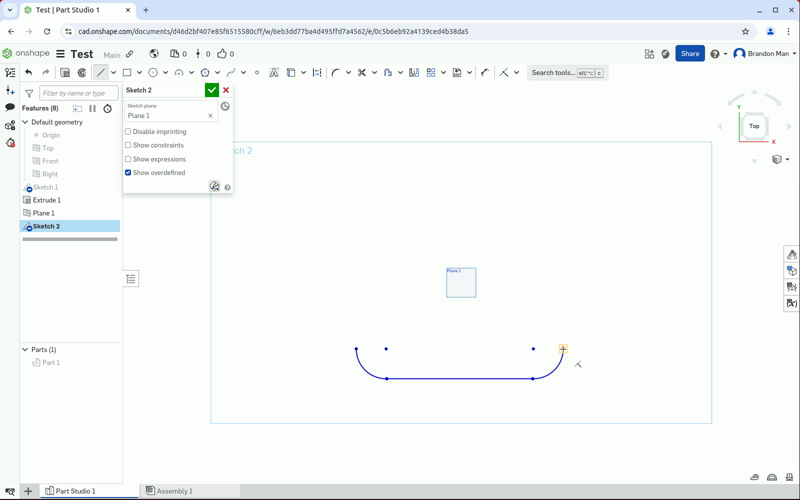
key_down(shift)
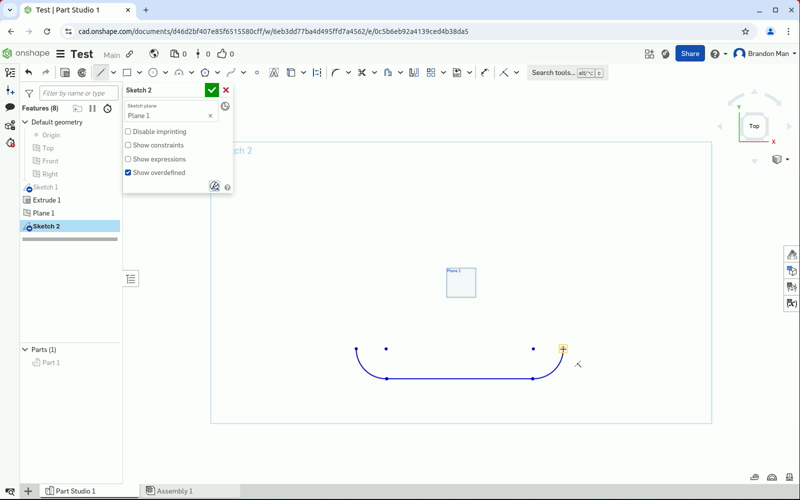
mouse_move(563, 218)
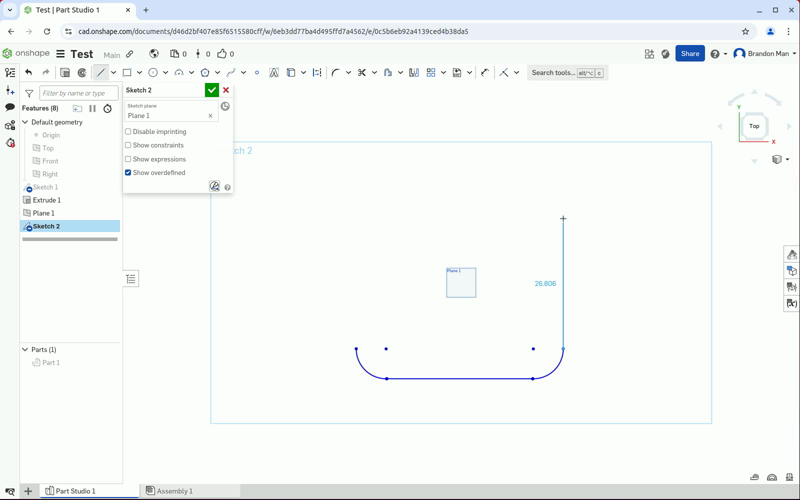
click(563, 218)
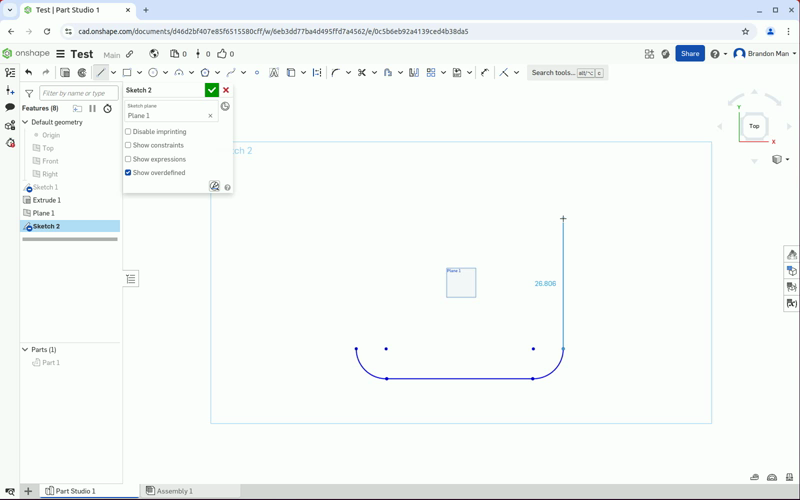
key_up(shift)
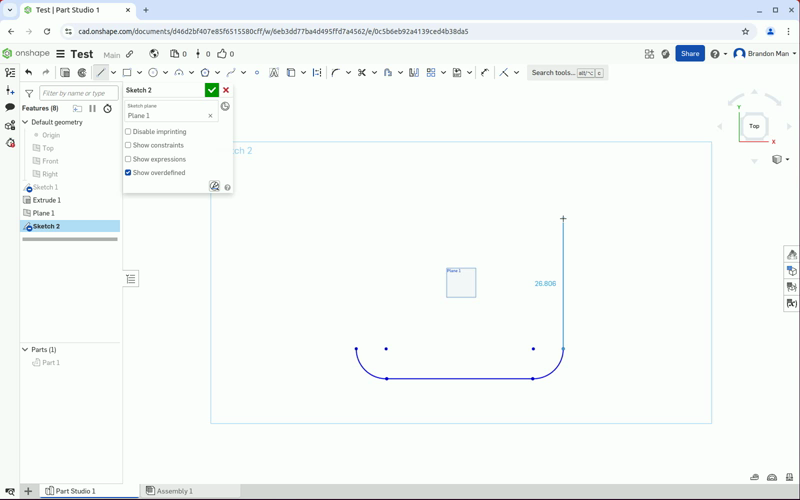
key(esc)
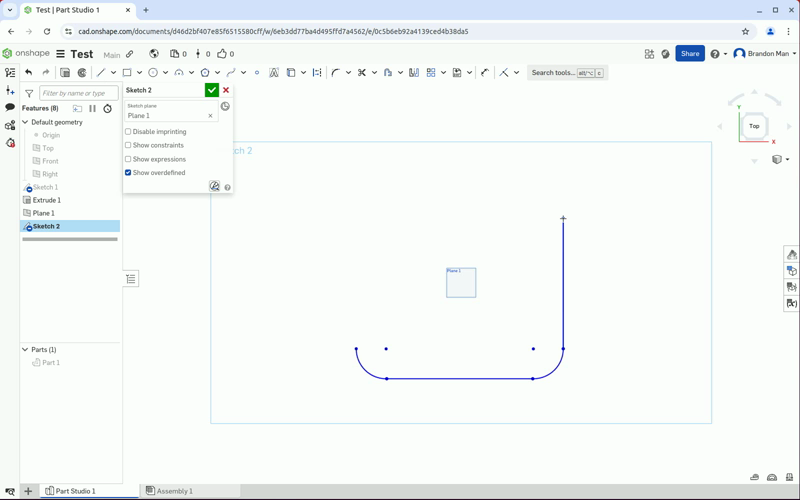
key(a)
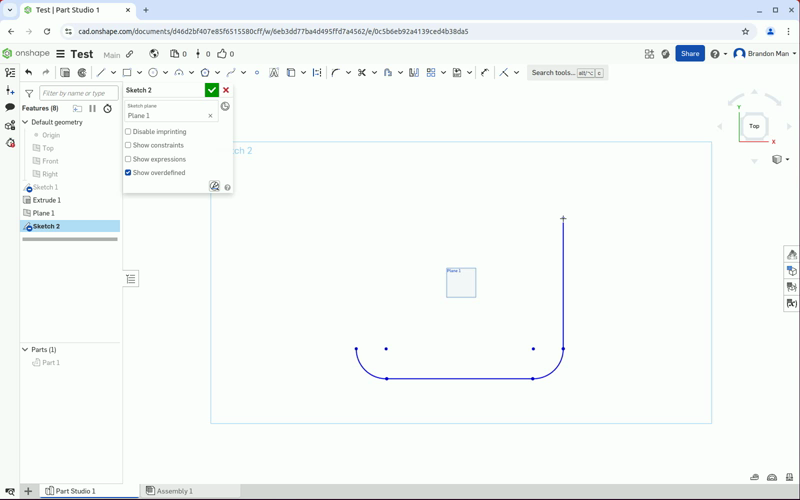
mouse_move(563, 218)
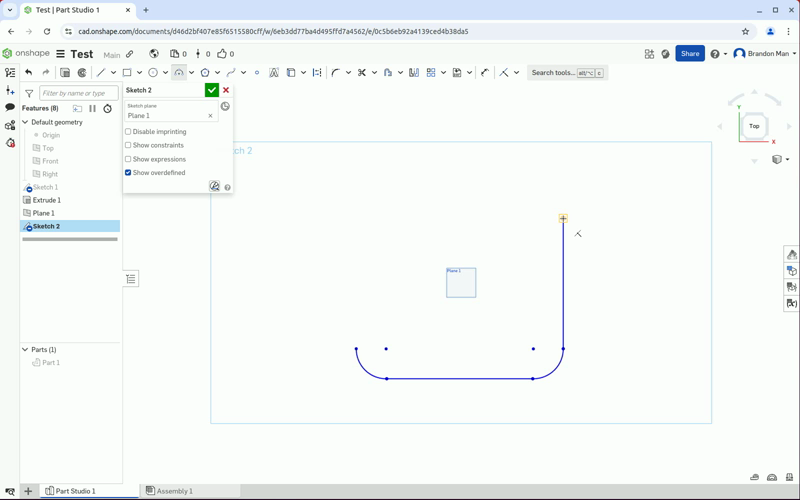
click(563, 218)
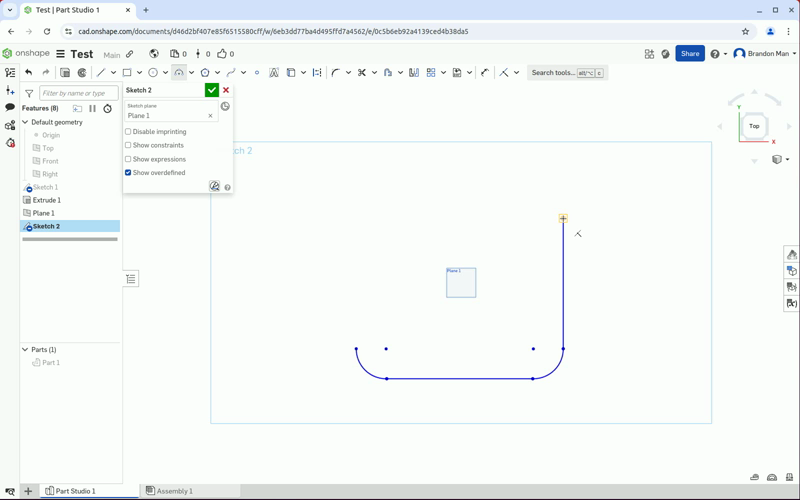
key_down(shift)
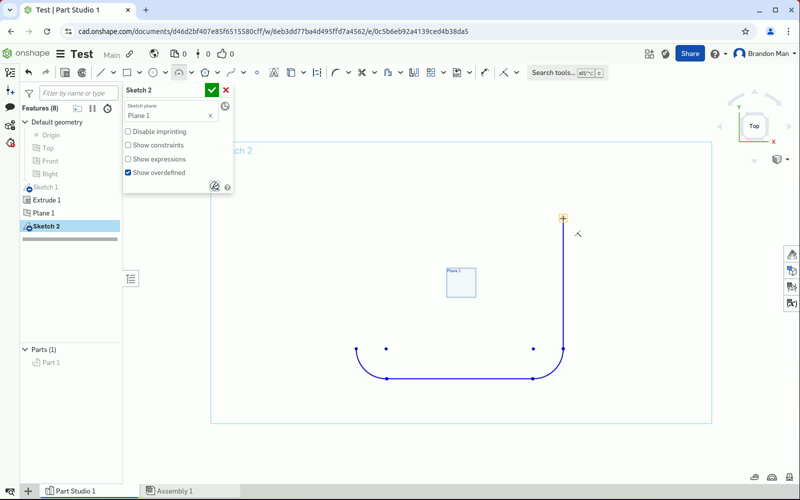
mouse_move(532, 189)
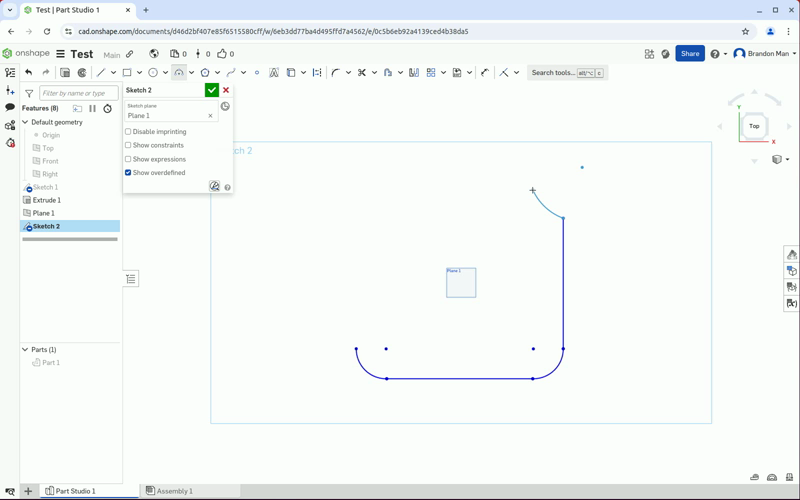
click(532, 189)
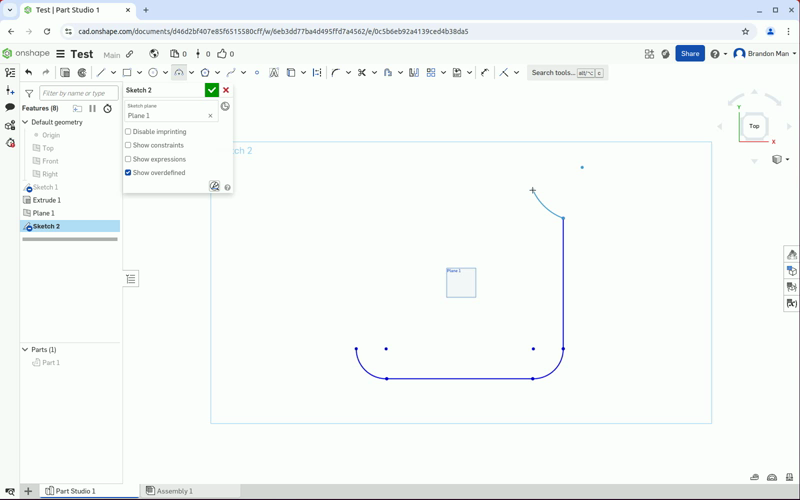
mouse_move(553, 197)
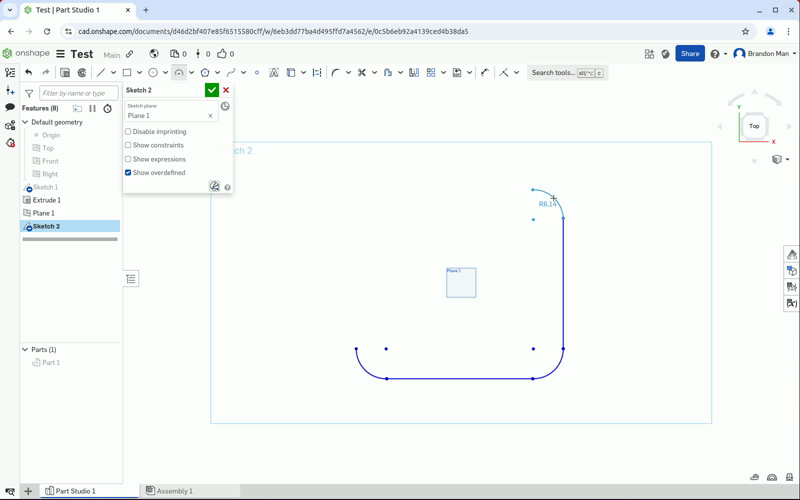
click(553, 197)
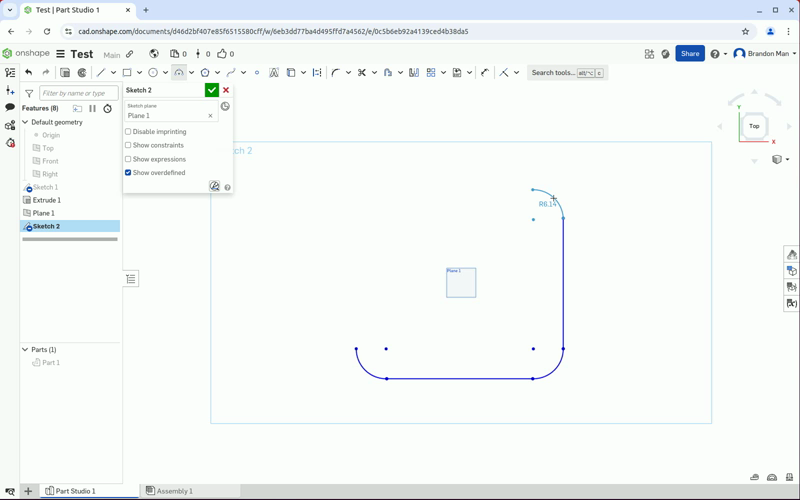
key_up(shift)
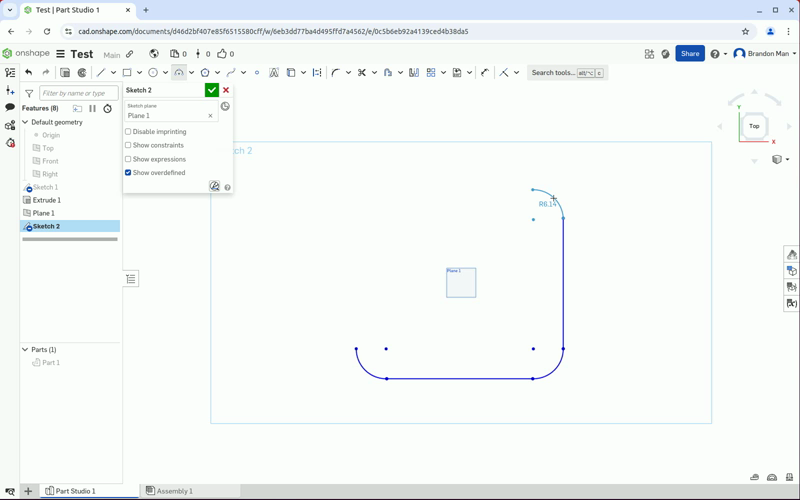
key(esc)
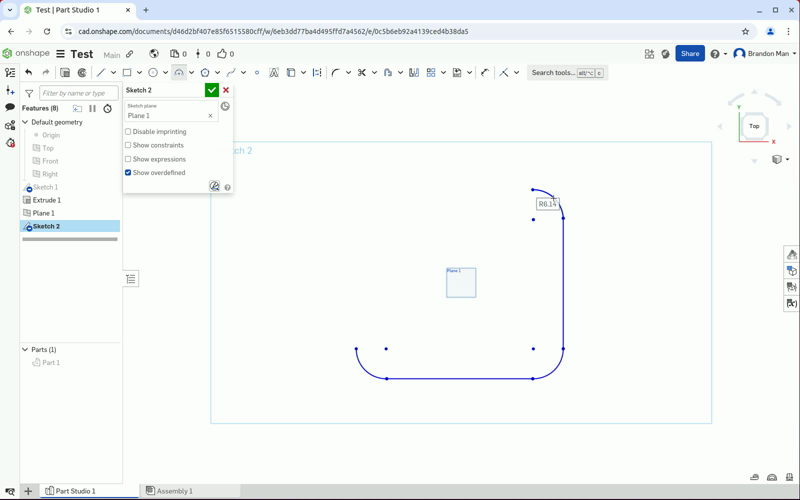
key(l)
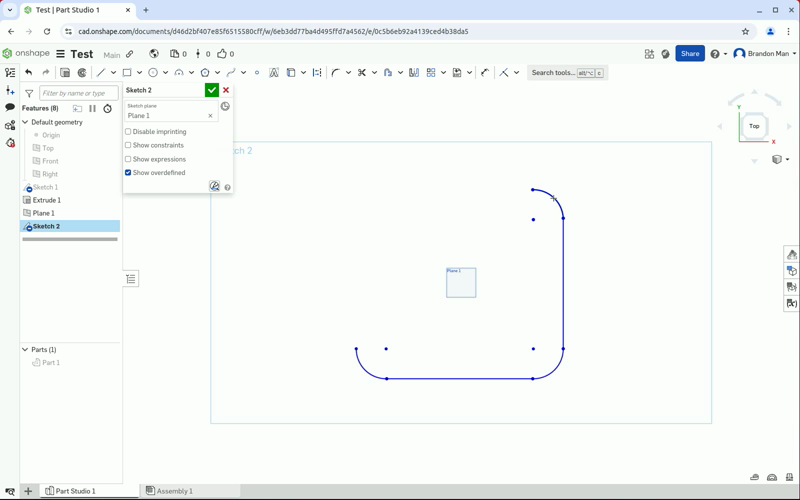
mouse_move(532, 189)
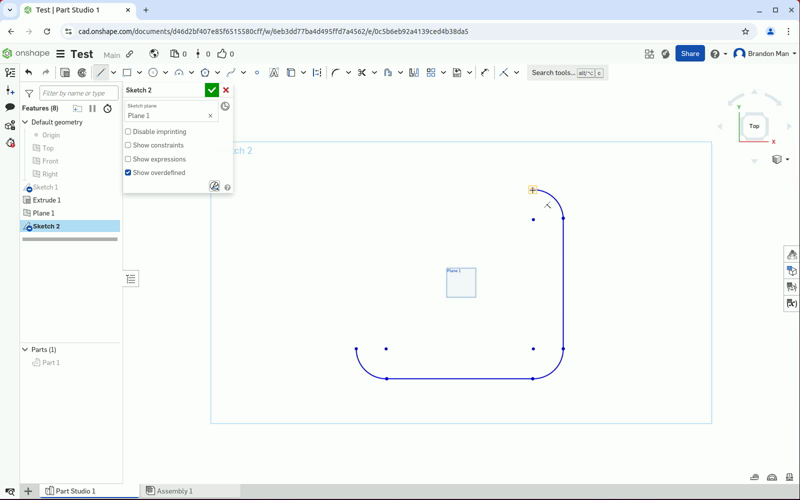
click(532, 189)
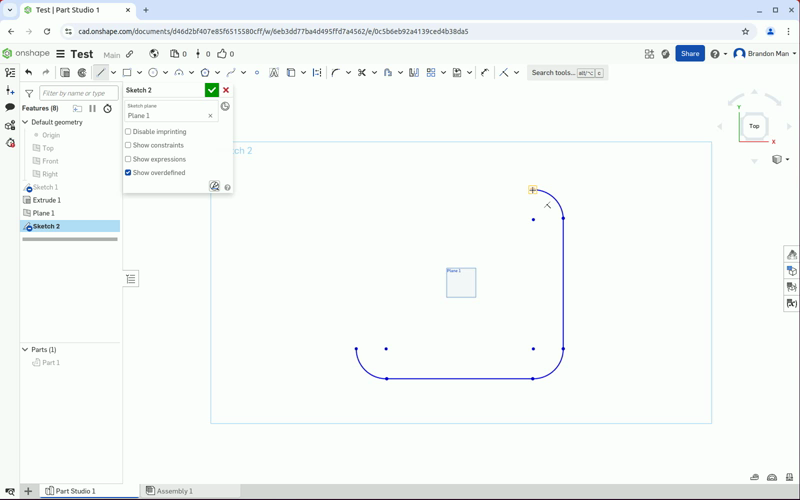
key_down(shift)
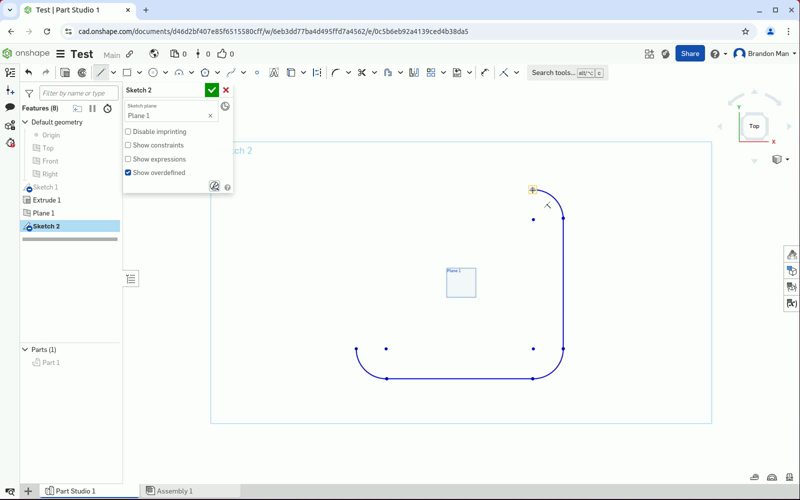
mouse_move(386, 189)
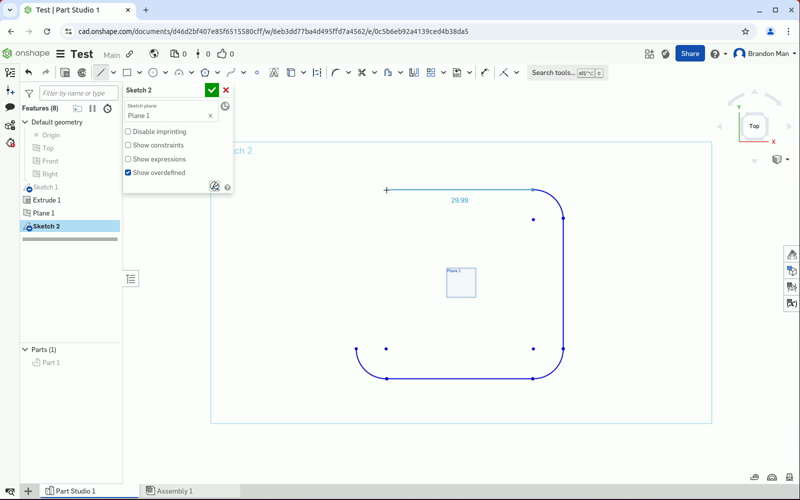
click(386, 189)
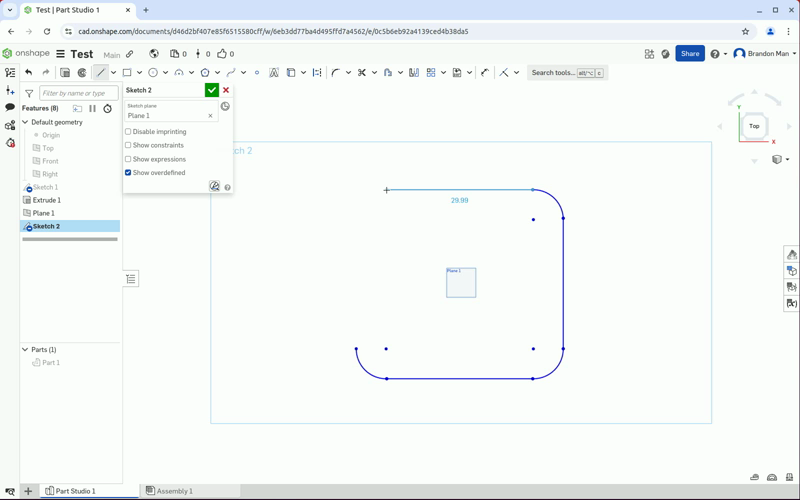
key_up(shift)
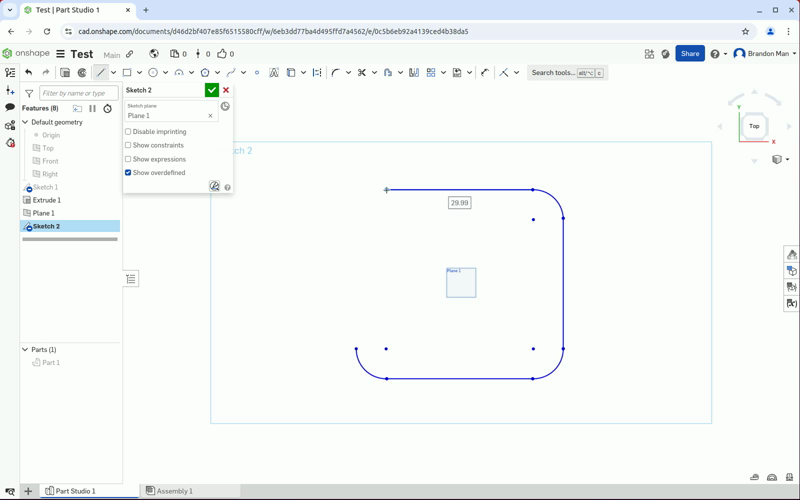
key(esc)
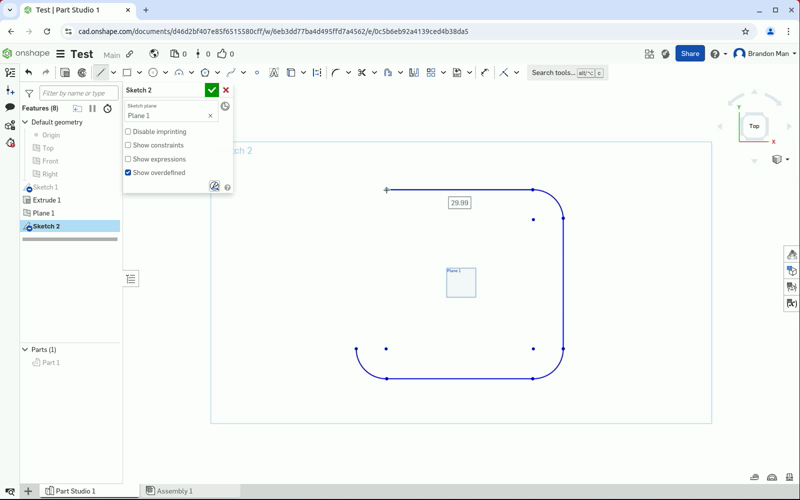
key(a)
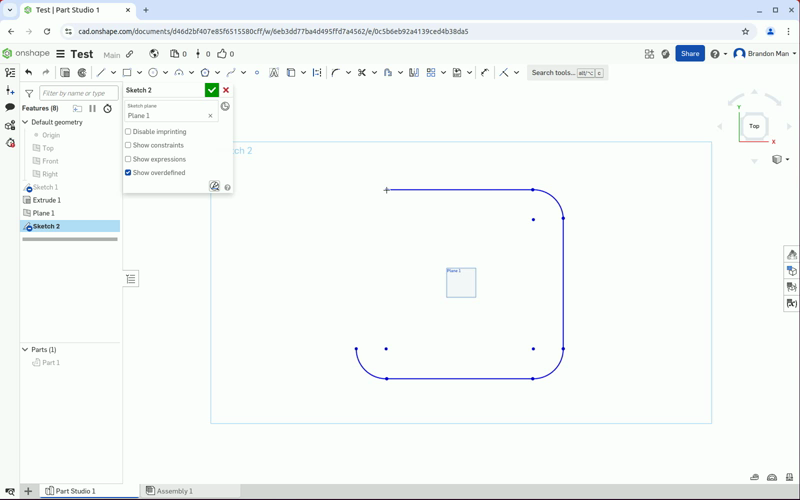
mouse_move(386, 189)
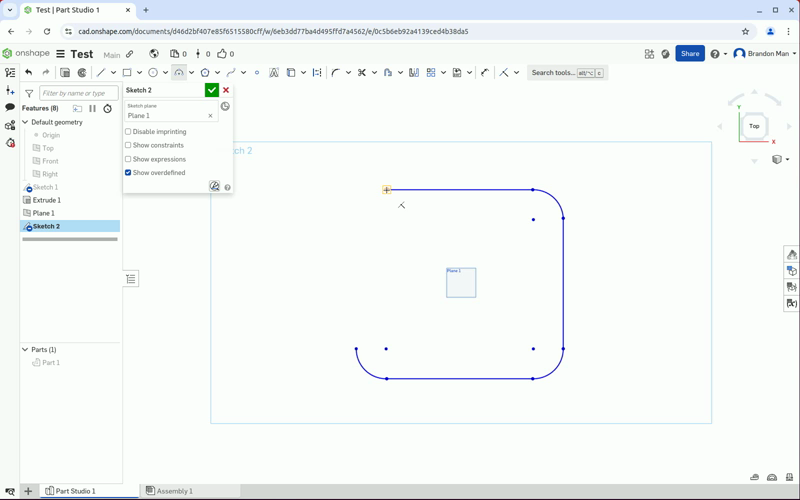
click(386, 189)
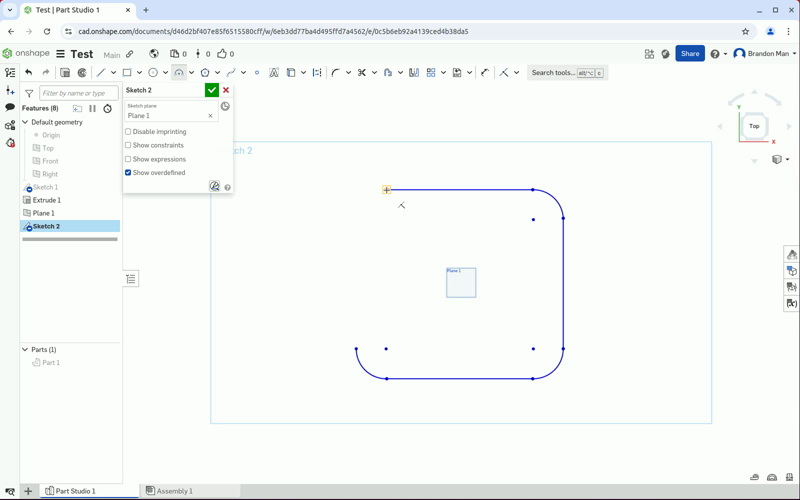
key_down(shift)
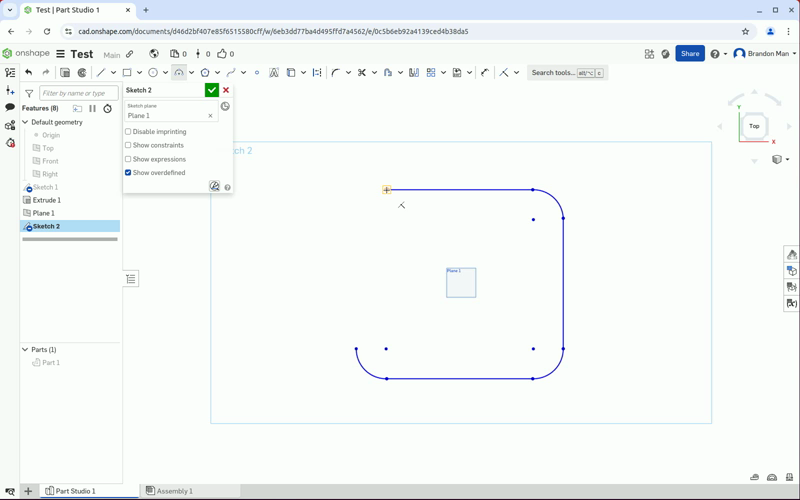
mouse_move(356, 218)
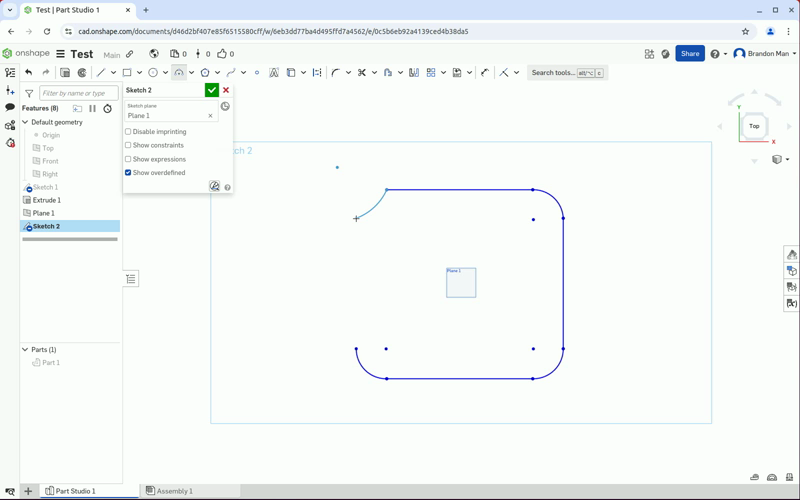
click(356, 218)
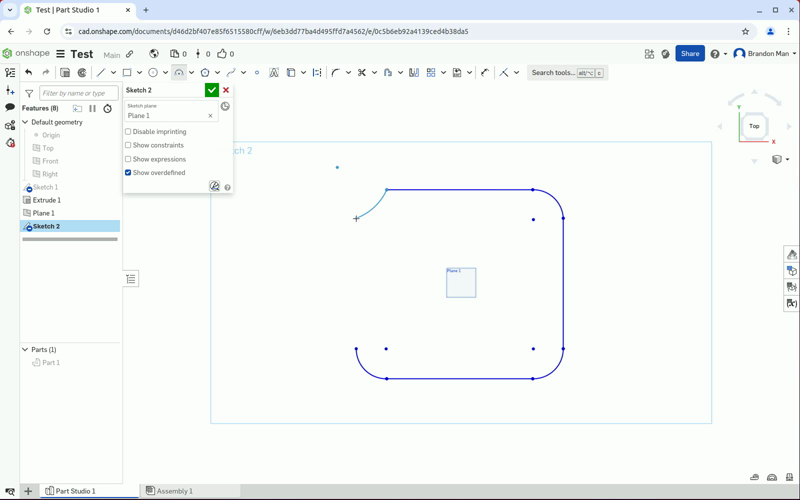
mouse_move(365, 197)
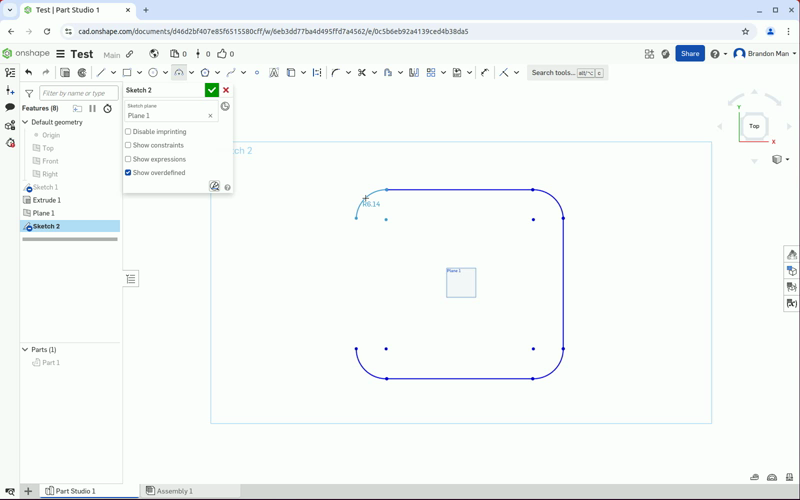
click(365, 197)
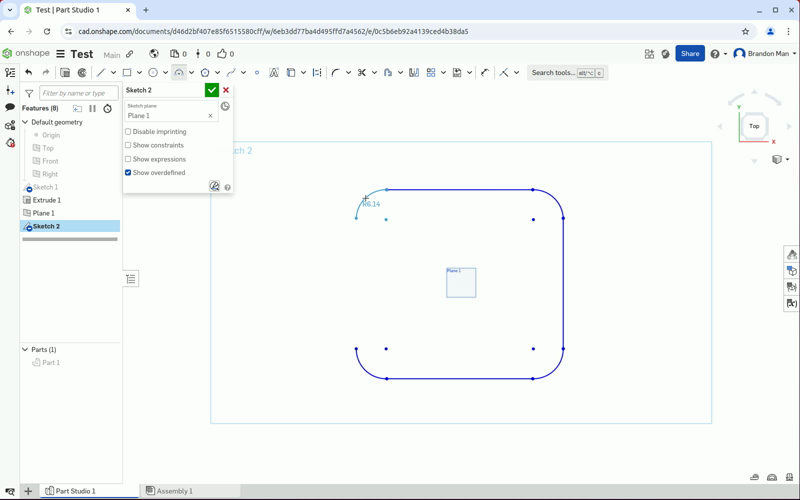
key_up(shift)
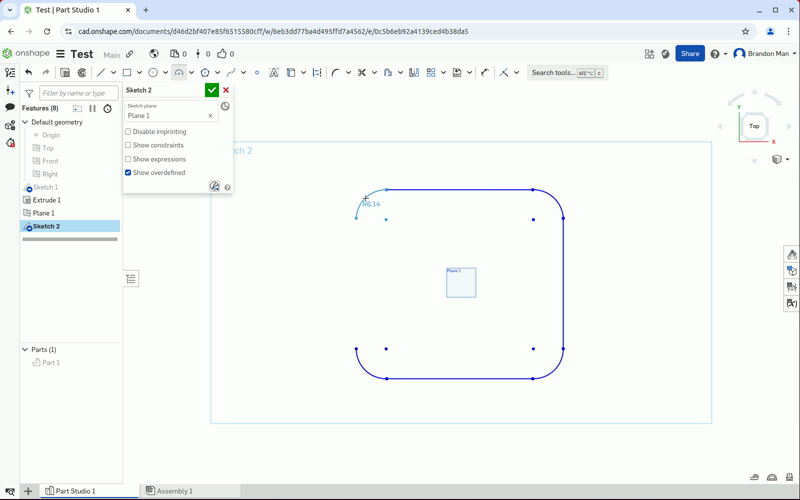
key(esc)
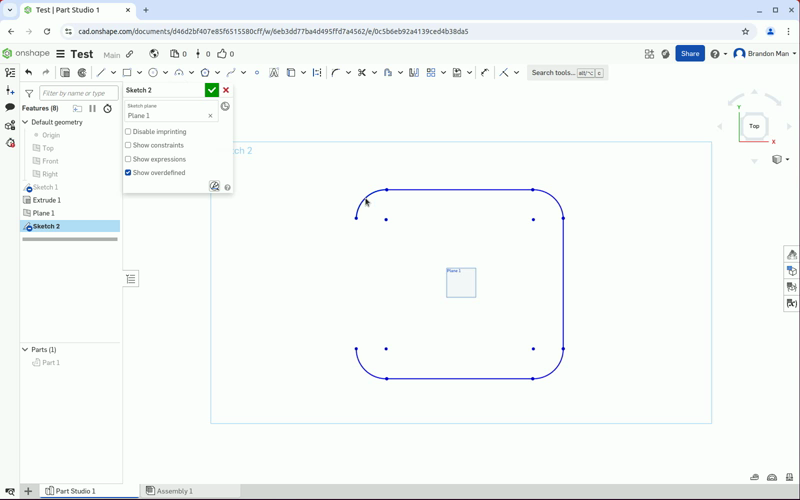
key(l)
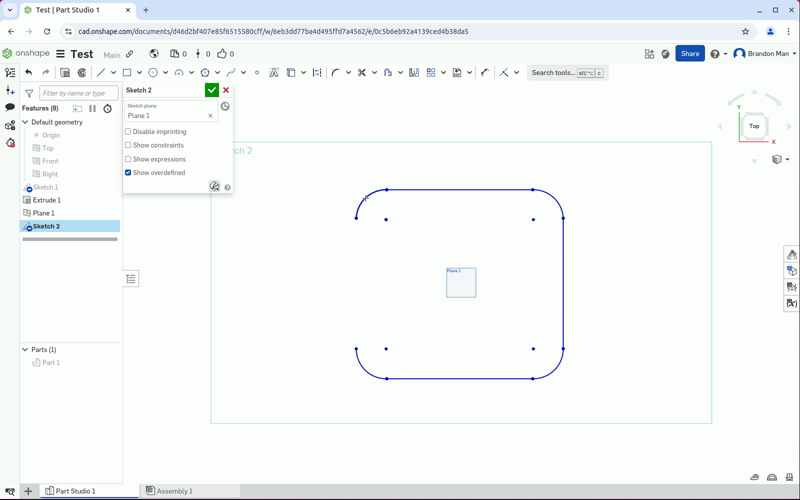
mouse_move(356, 218)
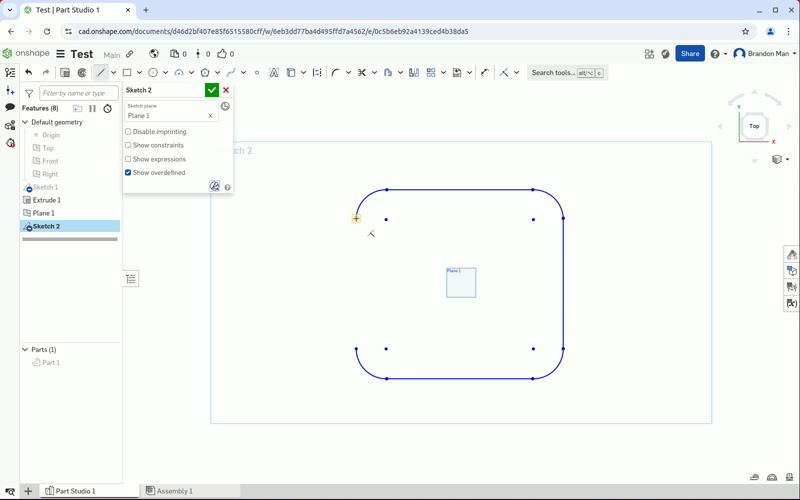
click(356, 218)
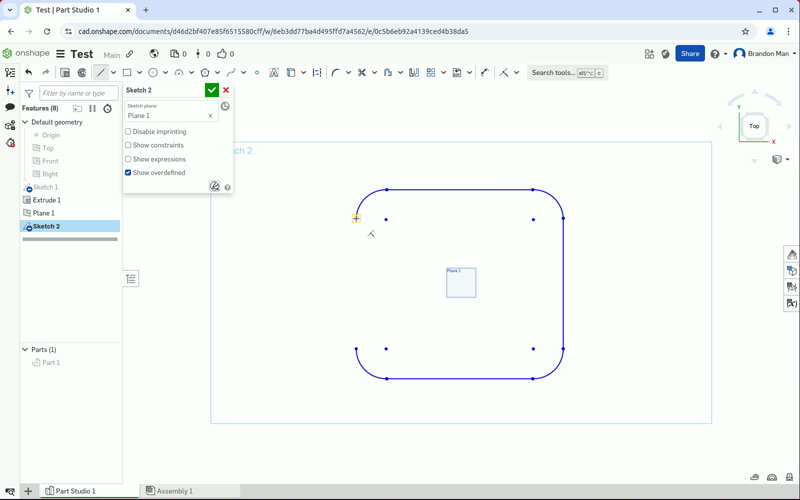
key_down(shift)
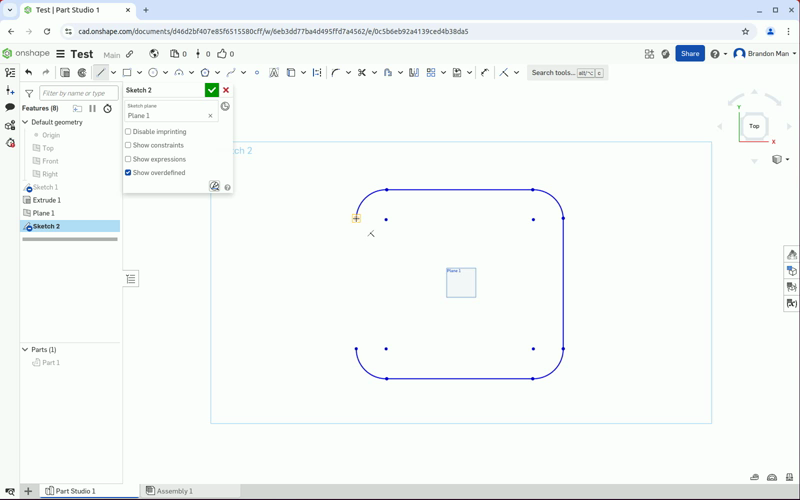
mouse_move(356, 348)
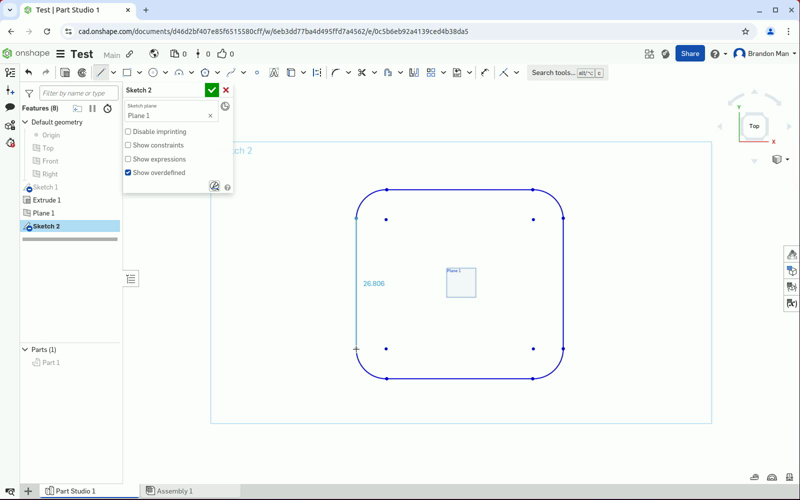
key_up(shift)
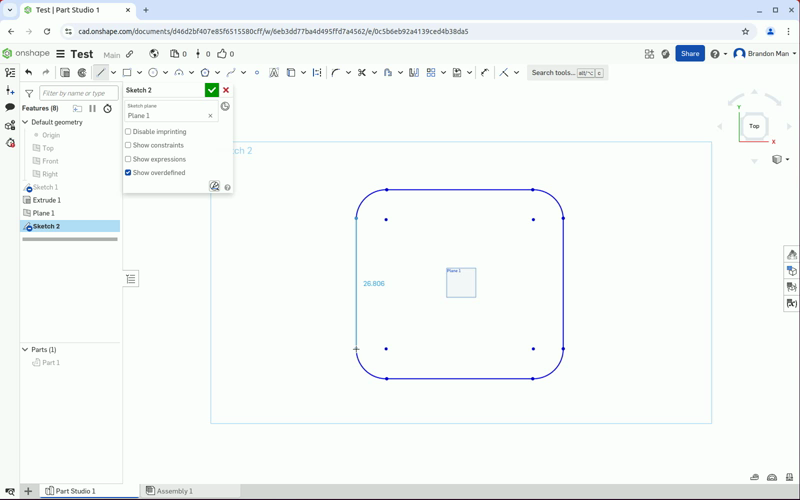
click(356, 348)
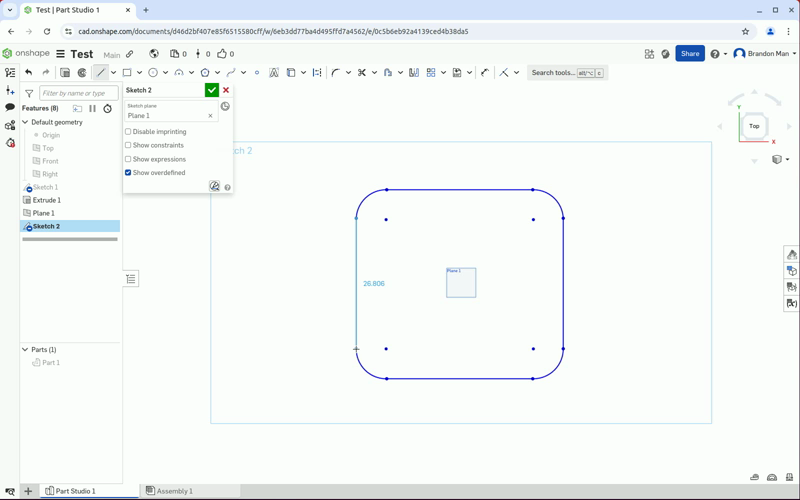
key(esc)
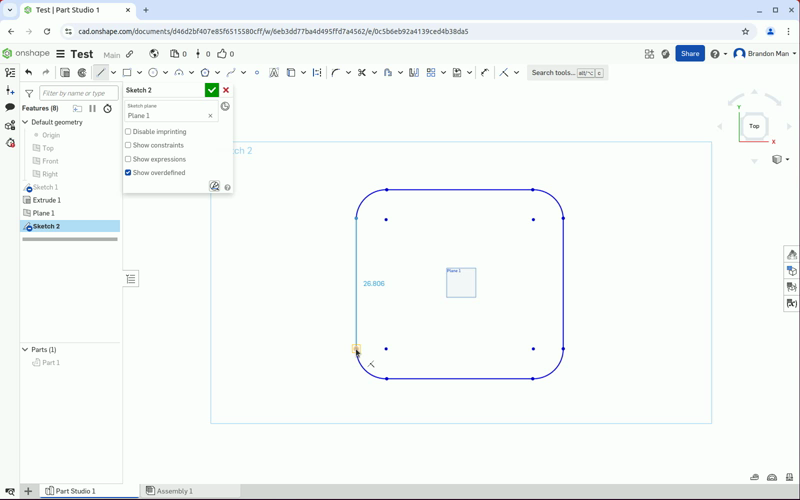
key(l)
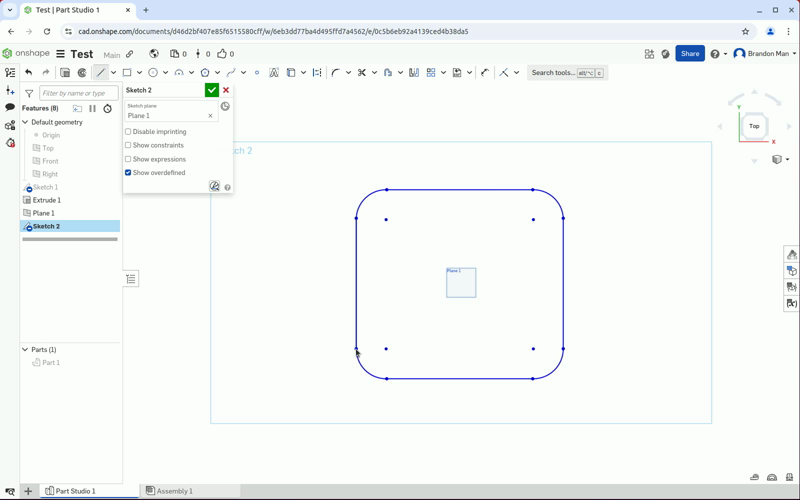
key_down(shift)
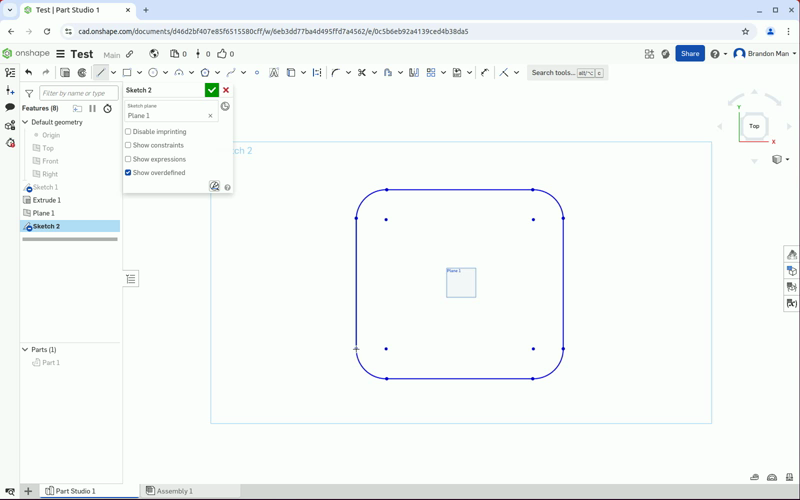
mouse_move(376, 346)
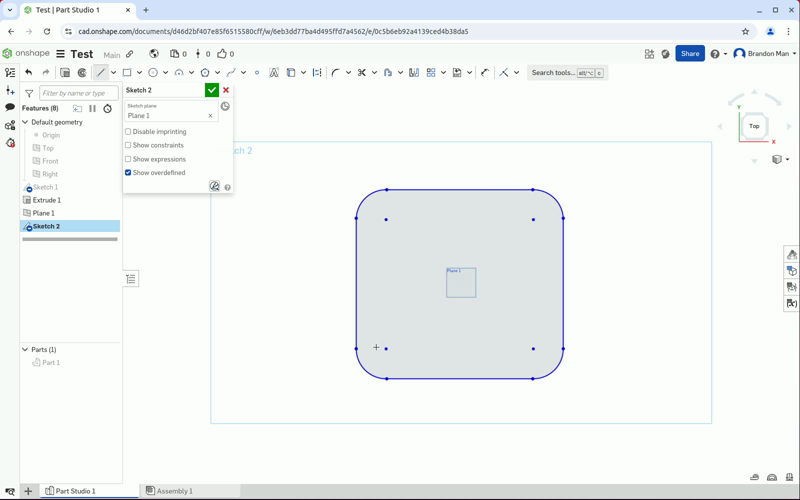
click(376, 346)
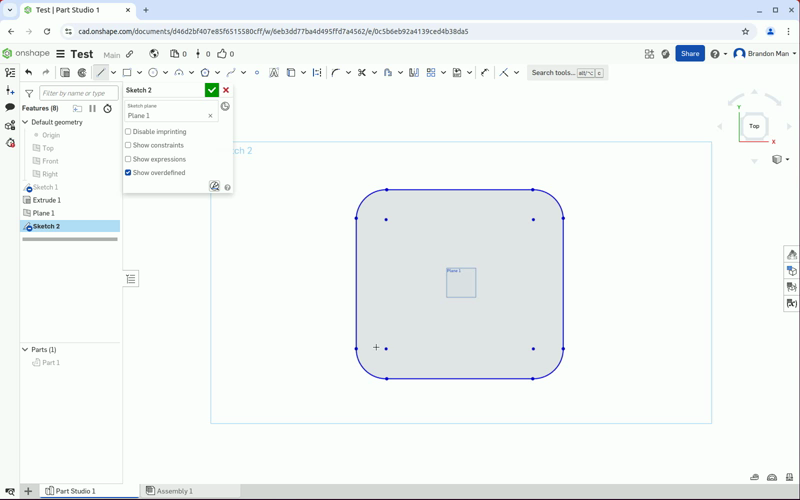
key_up(shift)
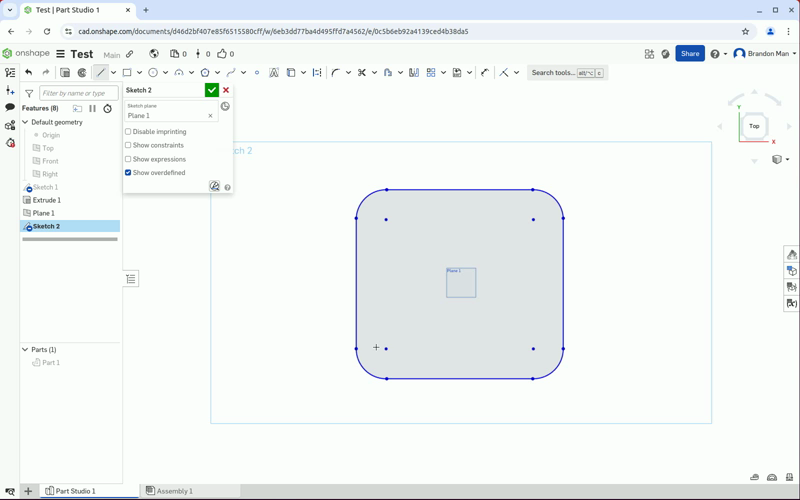
key_down(shift)
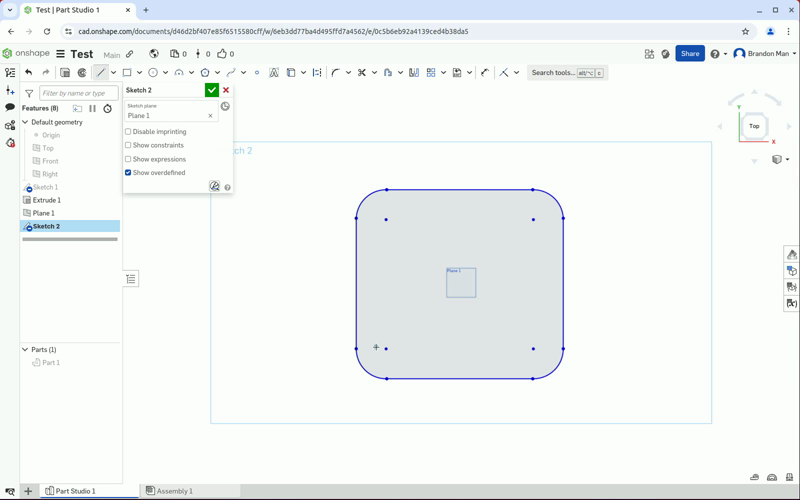
mouse_move(543, 346)
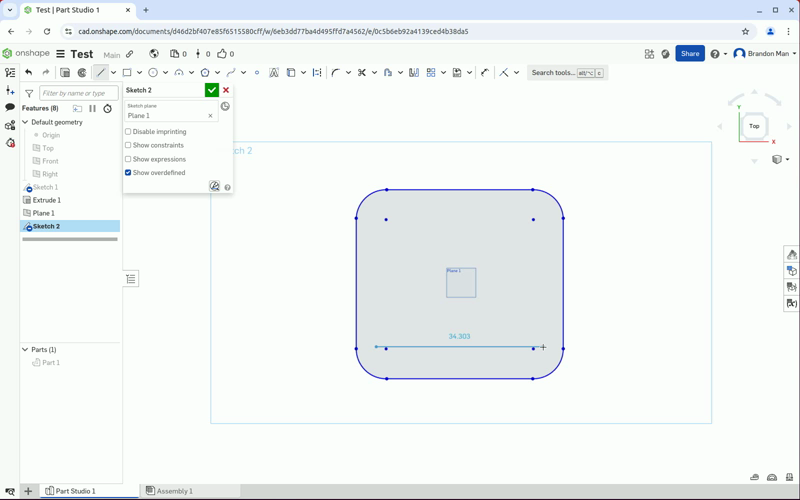
click(543, 346)
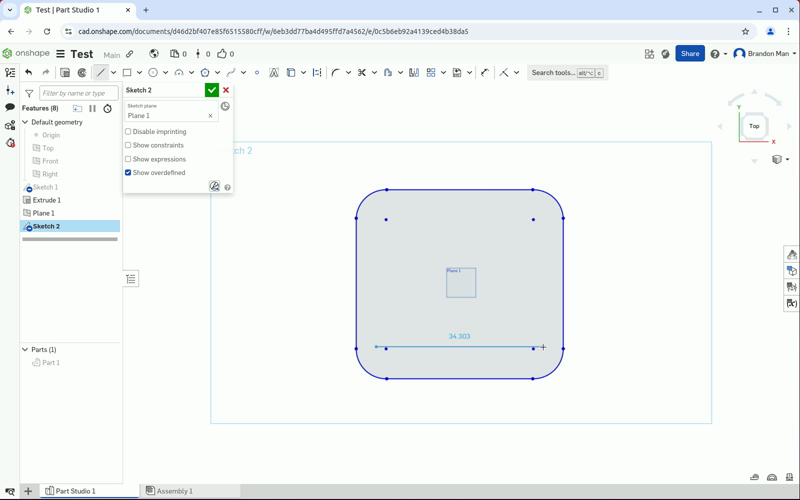
key_up(shift)
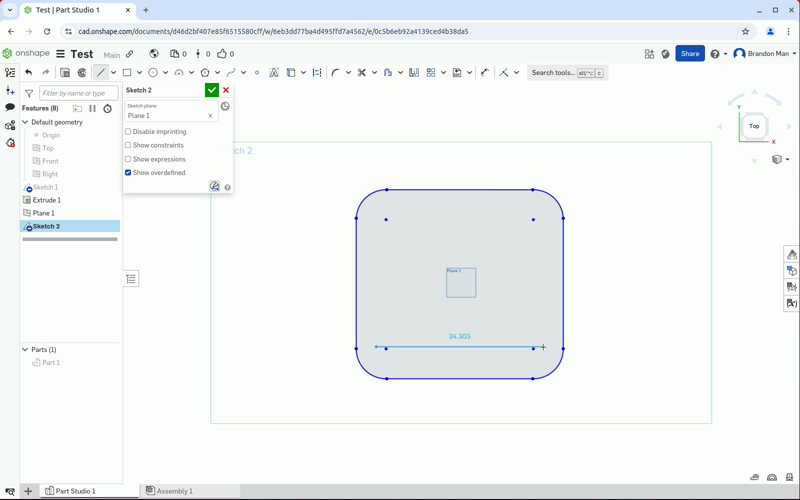
key_down(shift)
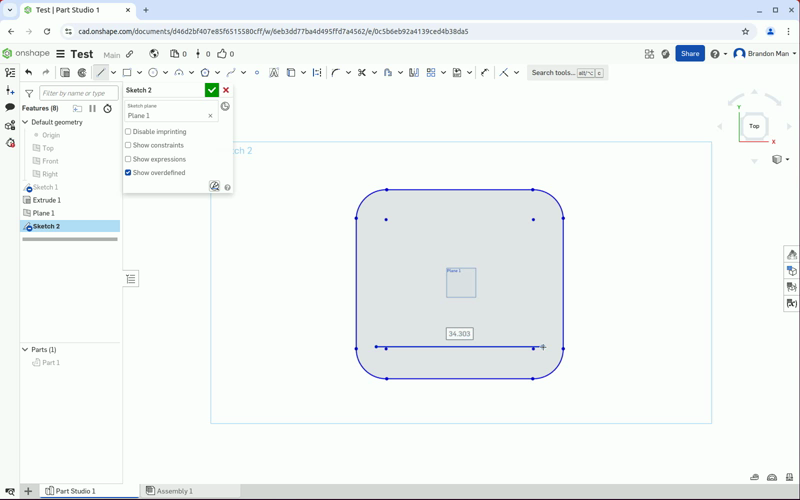
mouse_move(543, 220)
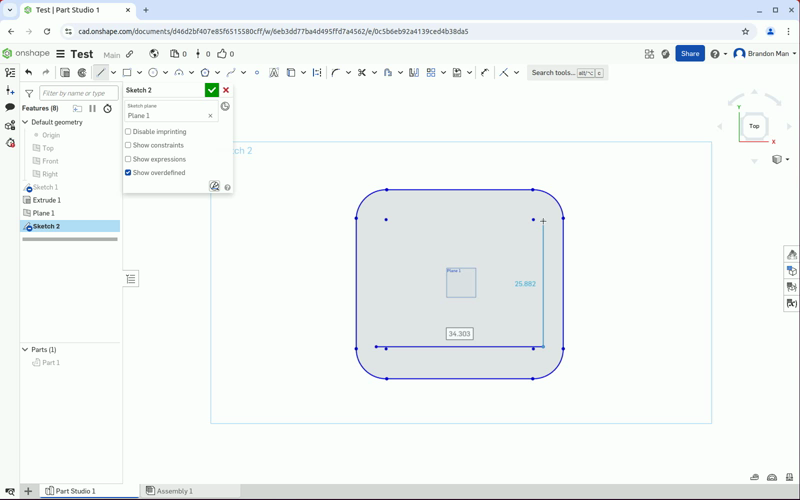
click(543, 220)
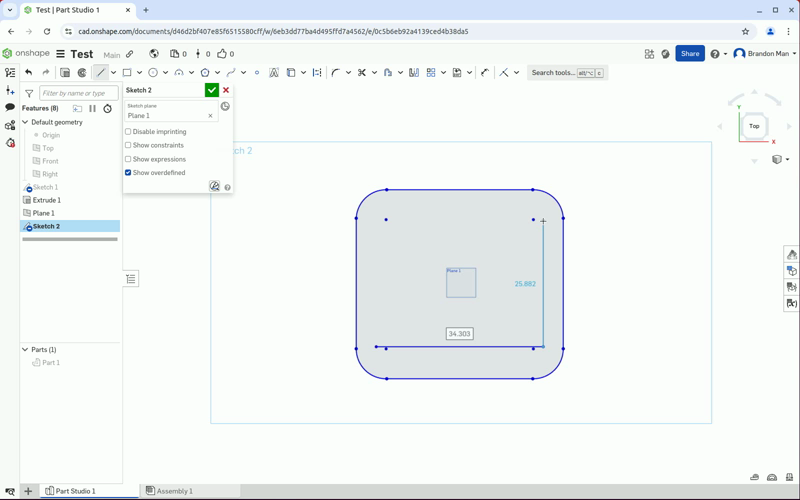
key_up(shift)
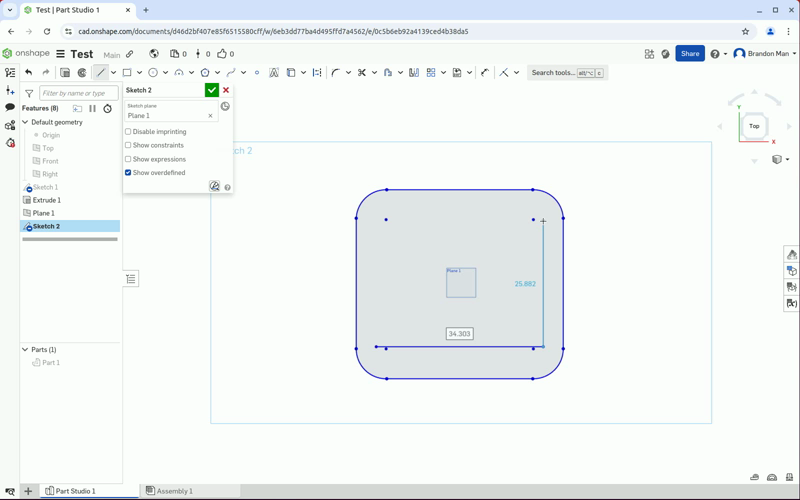
key_down(shift)
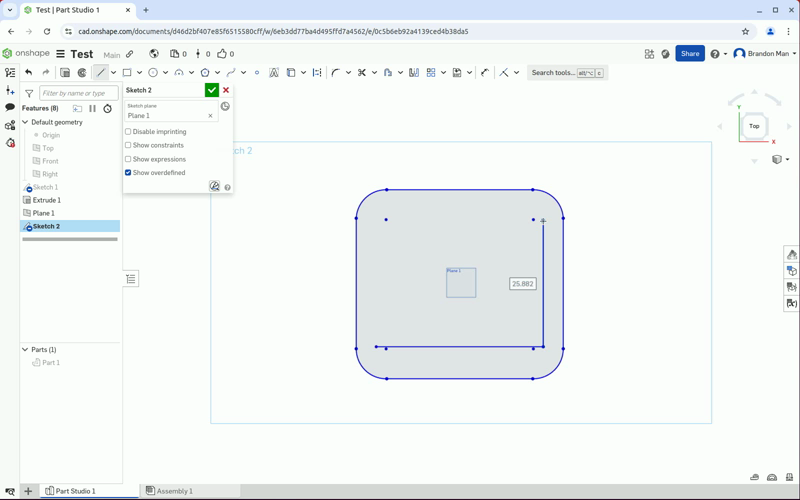
mouse_move(376, 220)
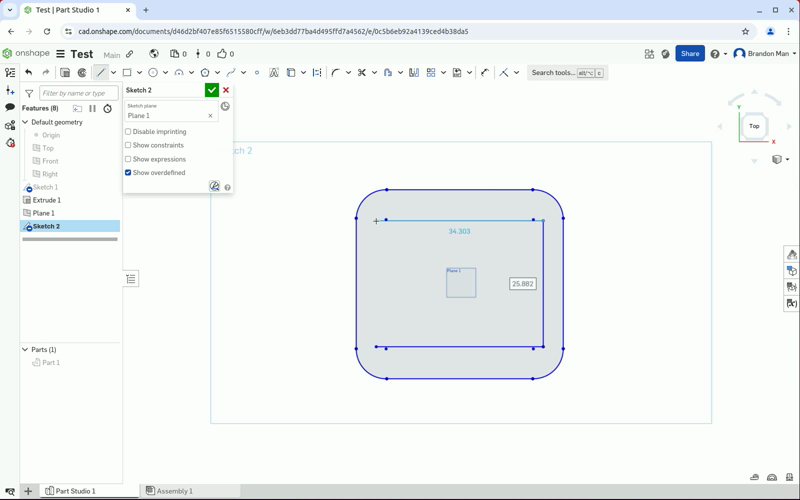
click(376, 220)
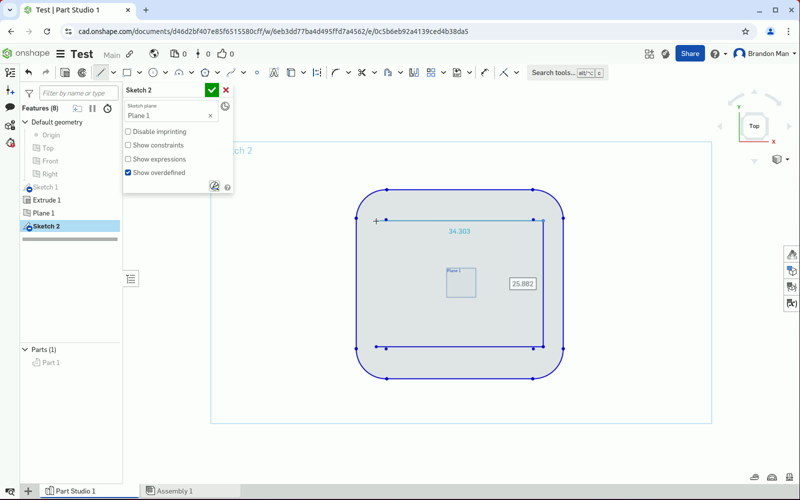
key_up(shift)
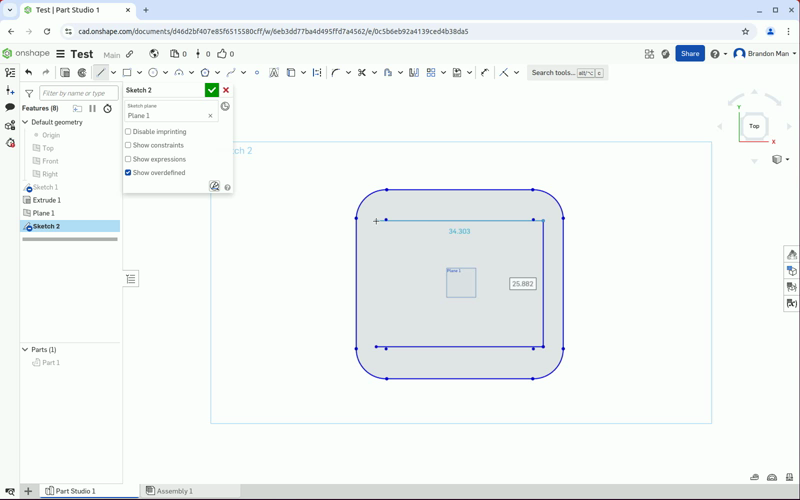
key_down(shift)
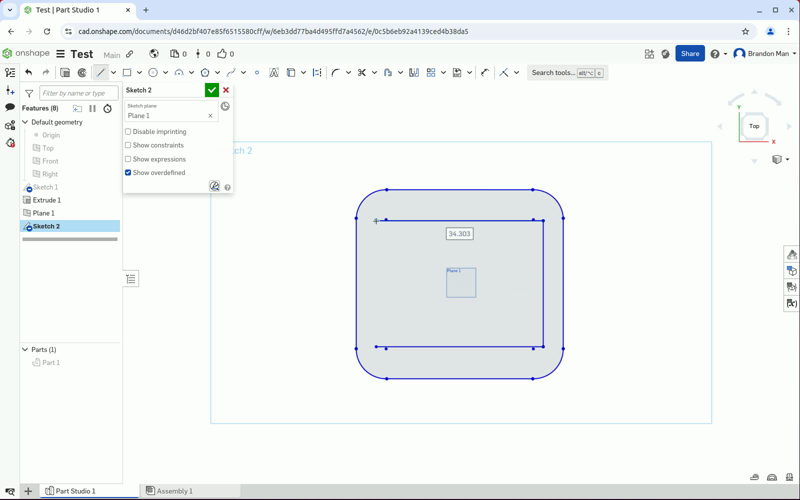
mouse_move(376, 346)
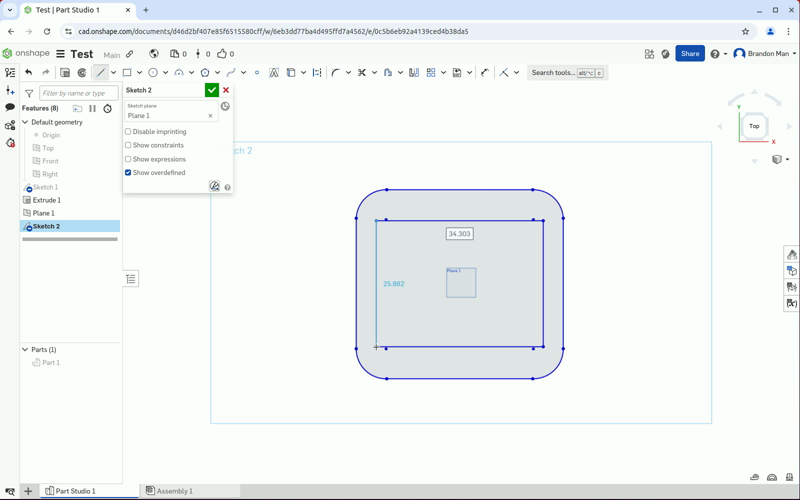
key_up(shift)
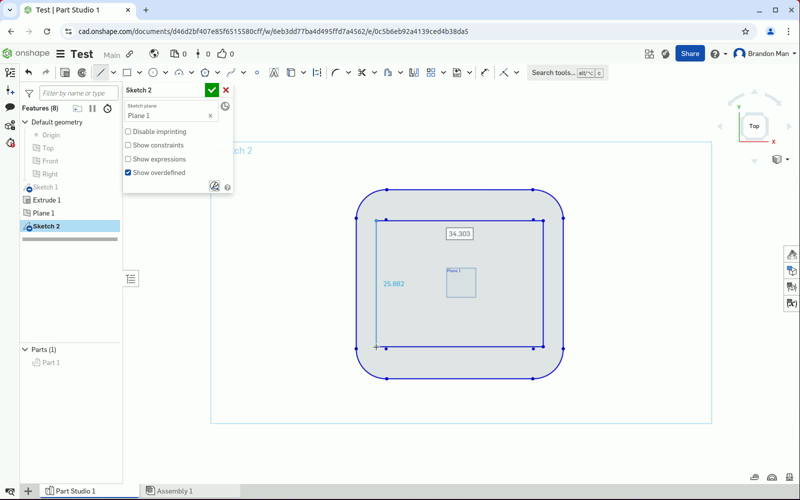
click(376, 346)
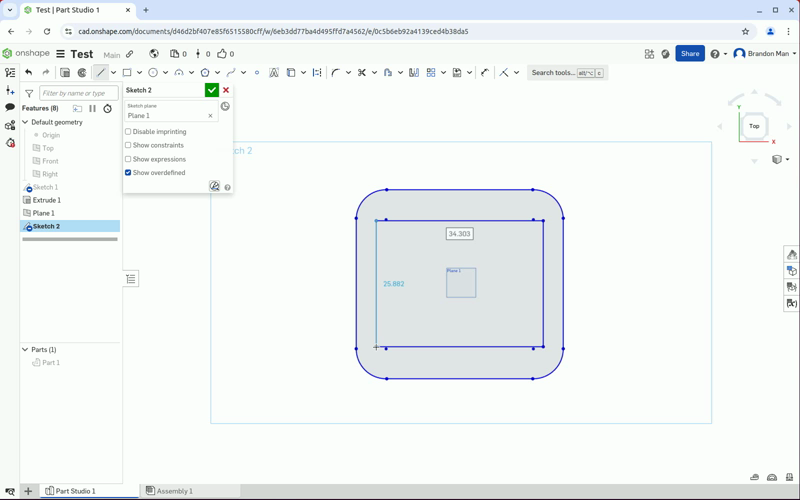
key(esc)
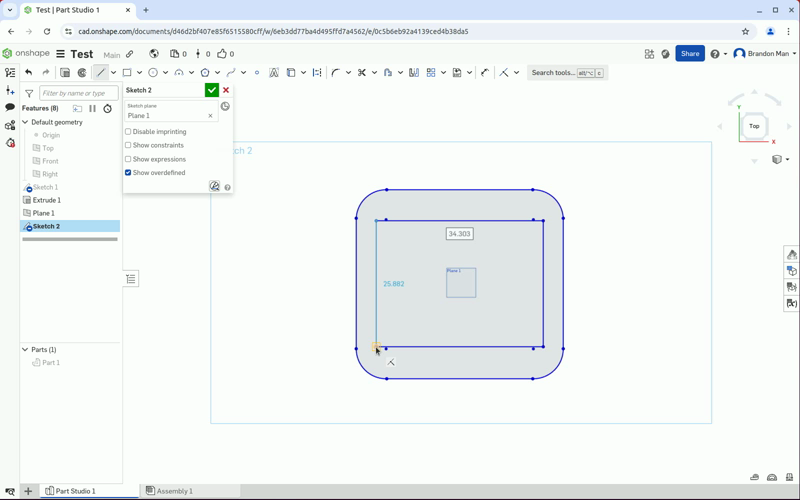
mouse_move(510, 360)
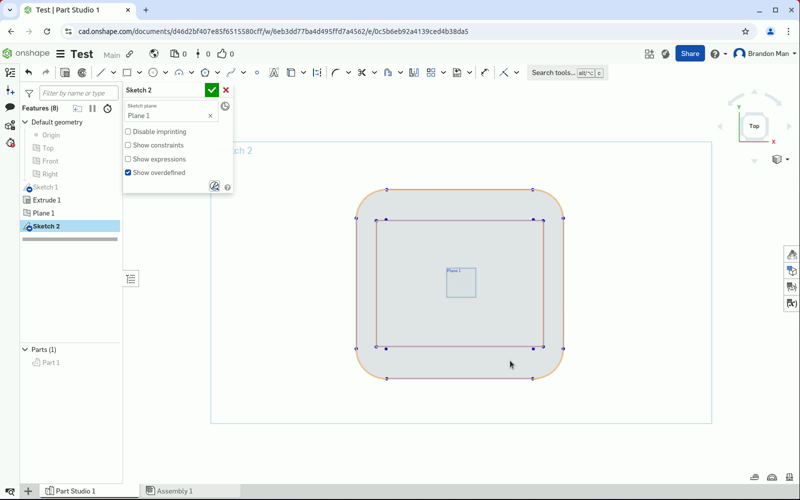
click(510, 360)
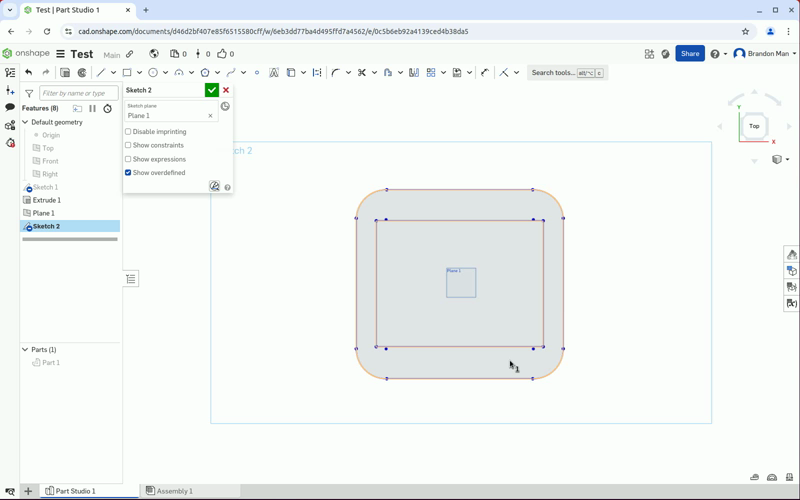
mouse_move(73, 352)
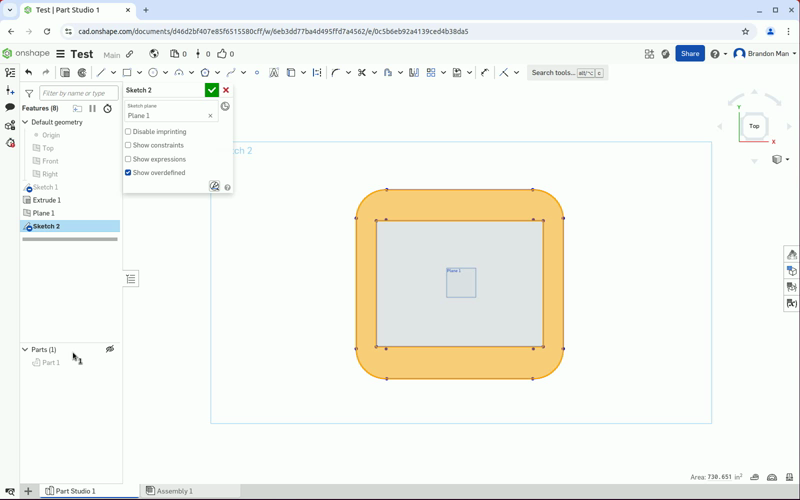
key(shift+y)
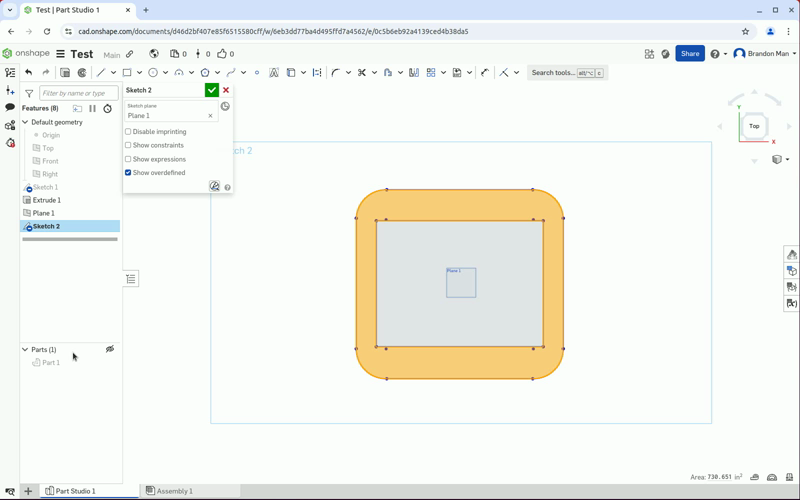
key(shift+e)
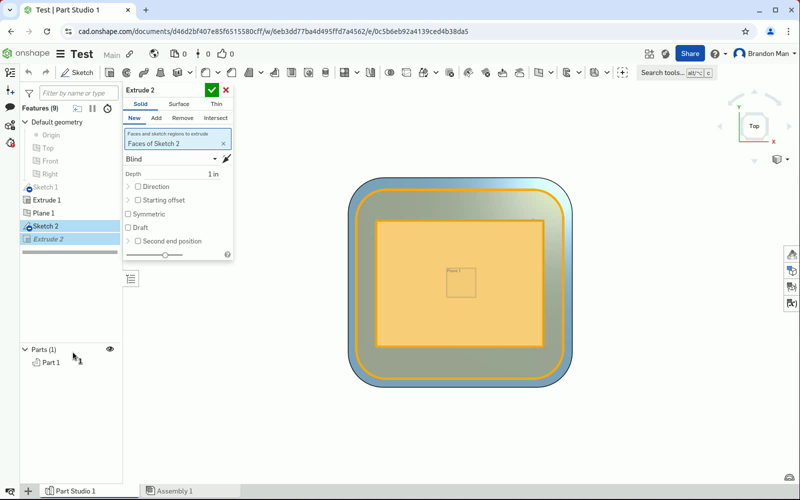
mouse_move(143, 106)
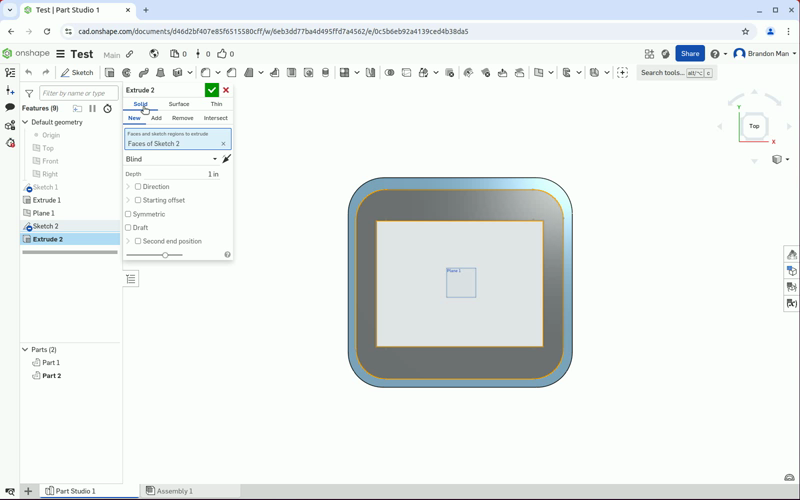
click(143, 106)
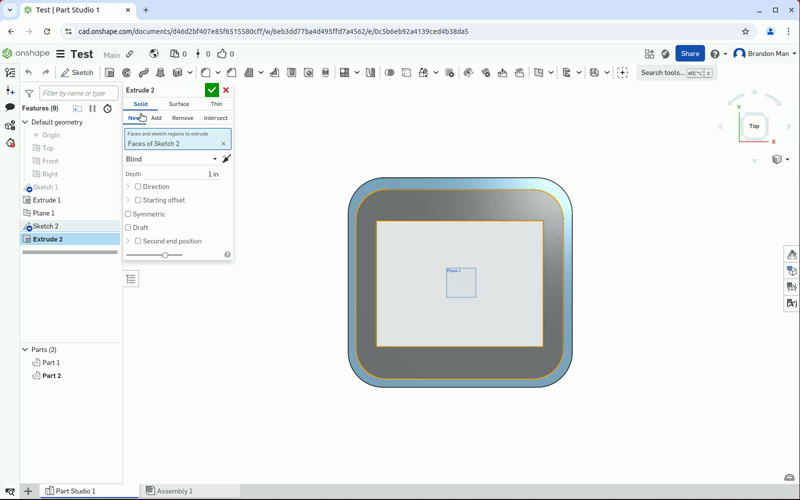
mouse_move(137, 120)
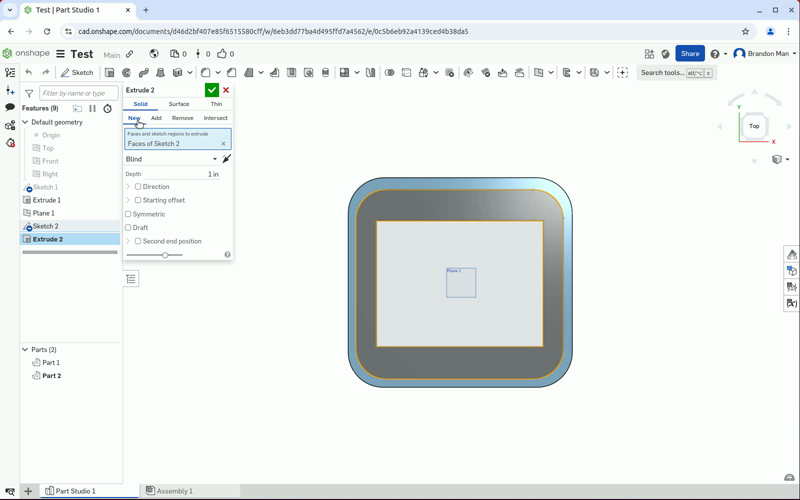
click(137, 120)
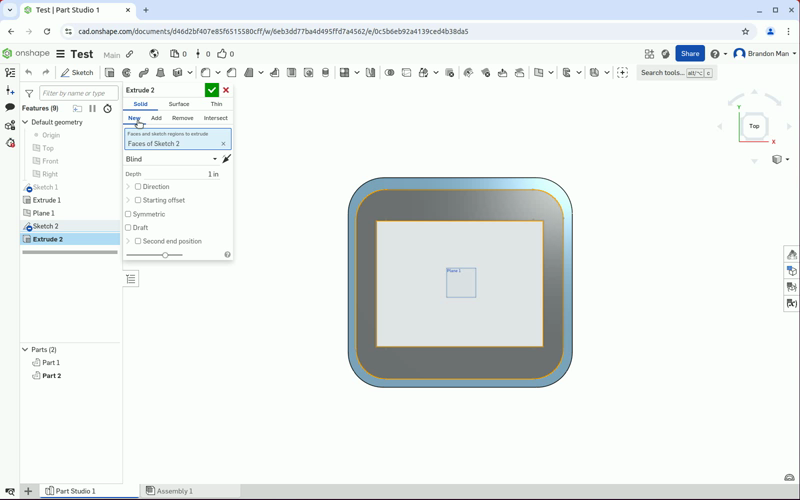
key(tab, 4)
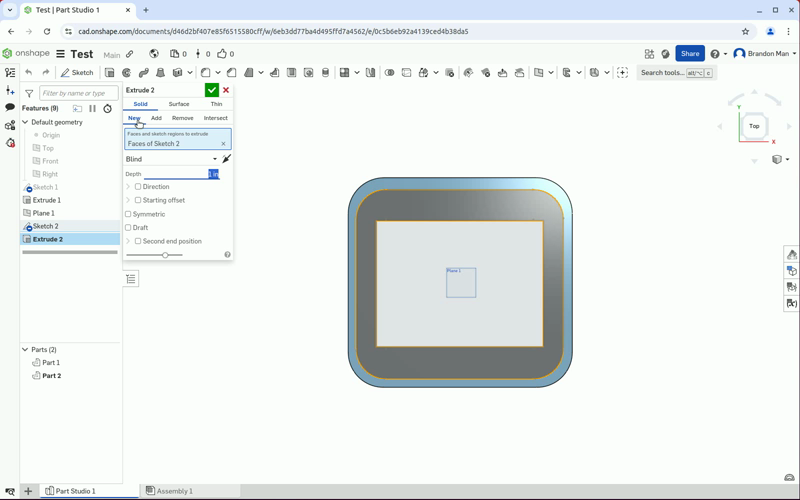
text(7.221)
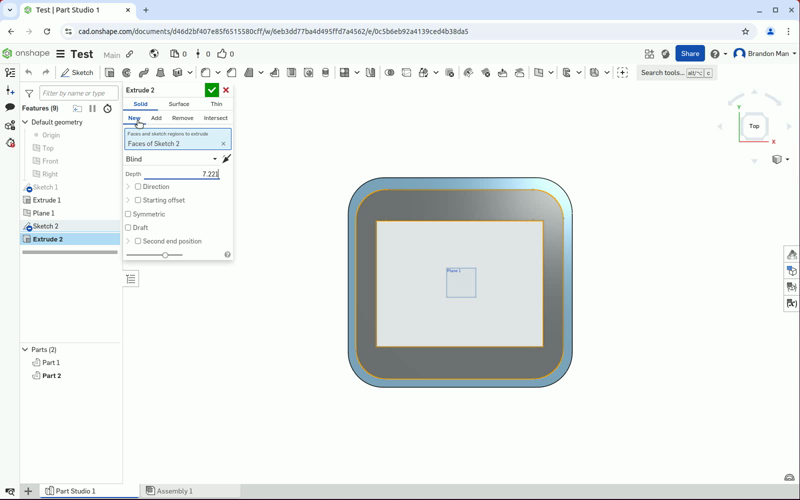
key(enter)
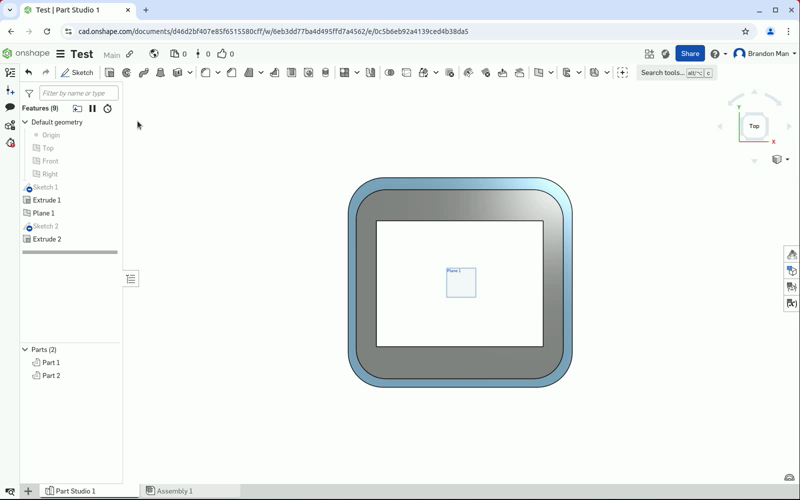
key(shift+h)
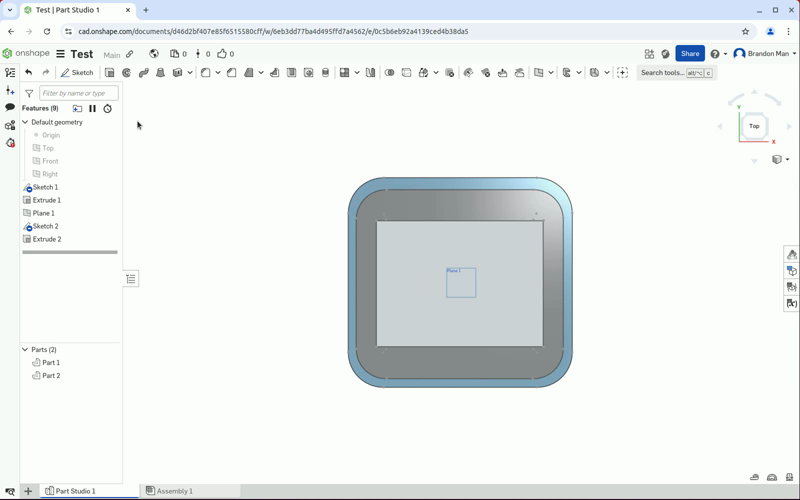
key(shift+h)
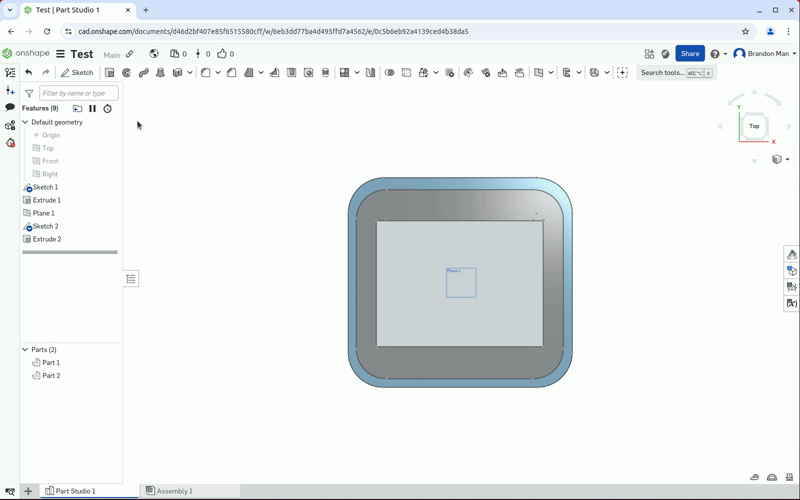
key(shift+7)
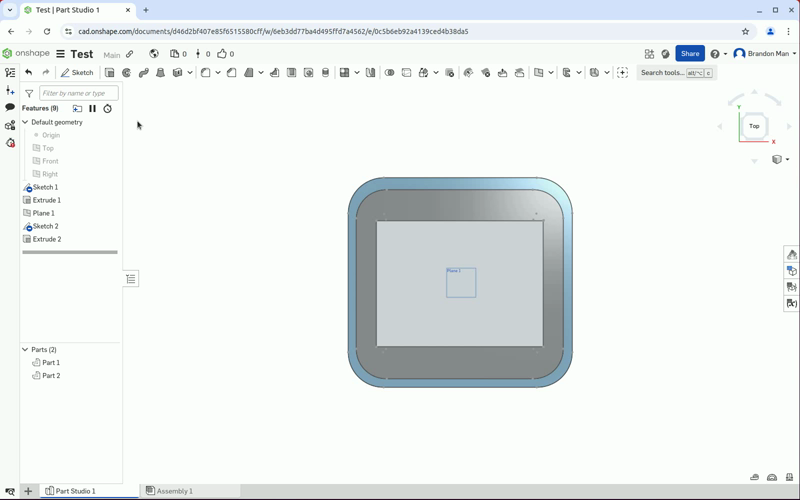
key(up, 3)
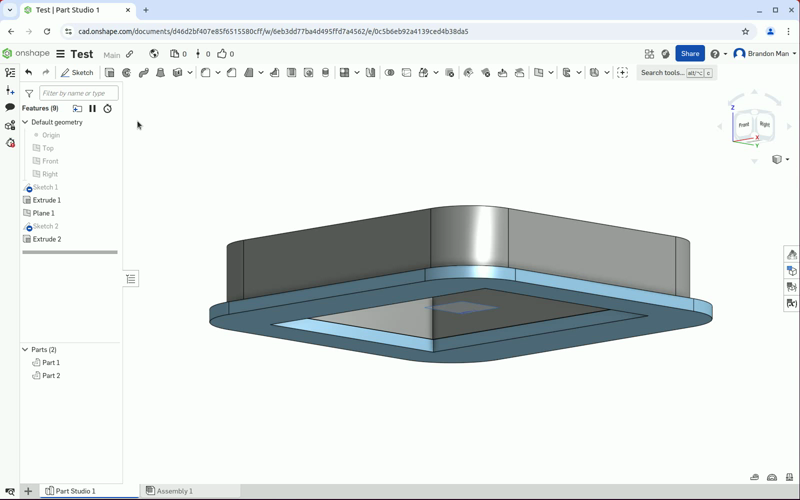
key(left, 3)
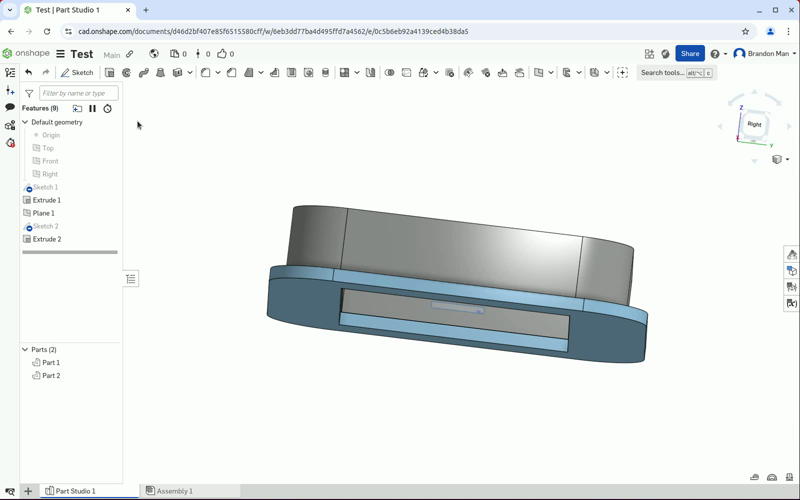
key(right, 3)
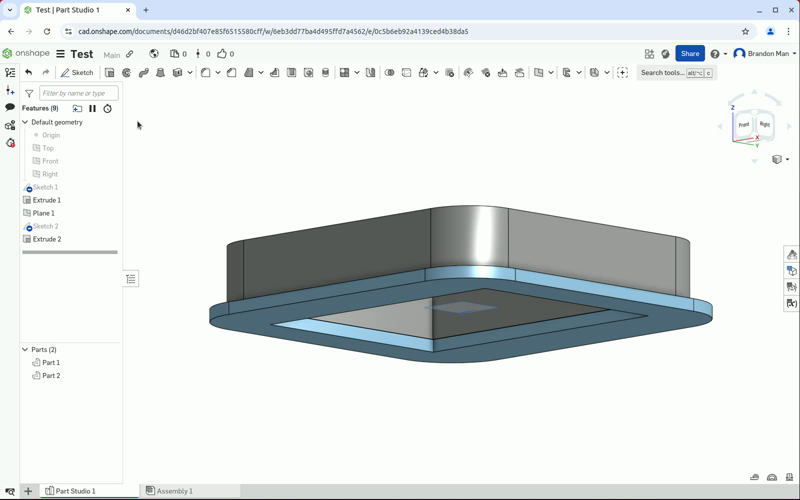
key(down, 3)
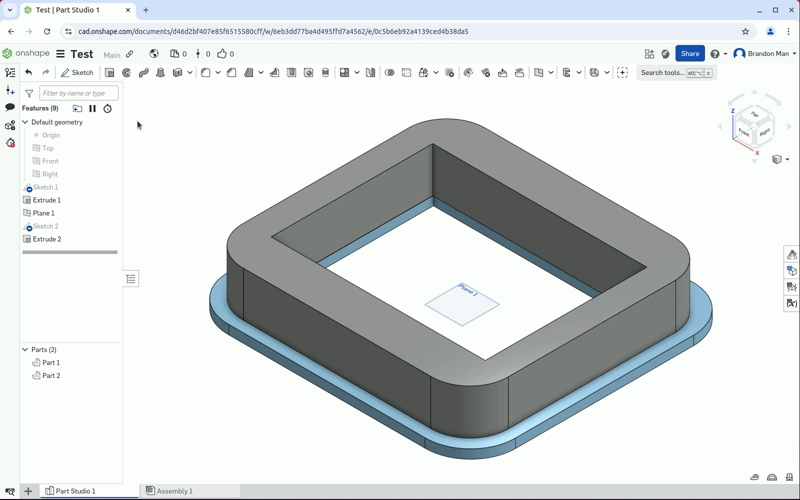
mouse_move(73, 189)
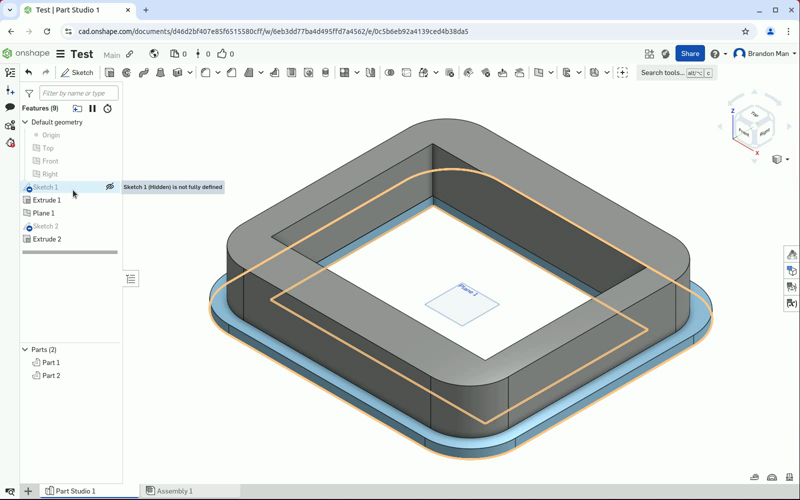
click(73, 189)